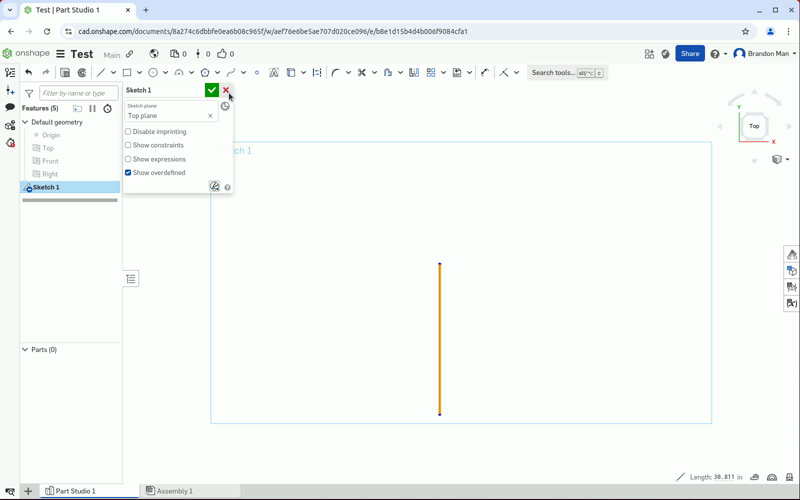
key(shift+h)
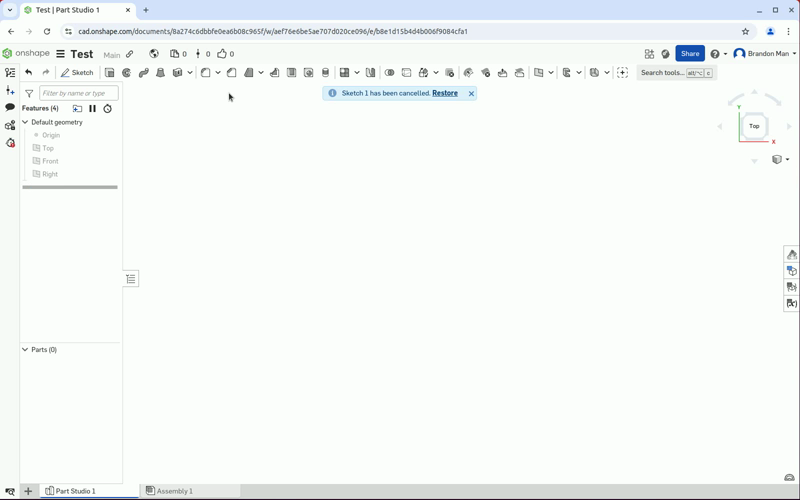
mouse_move(73, 352)
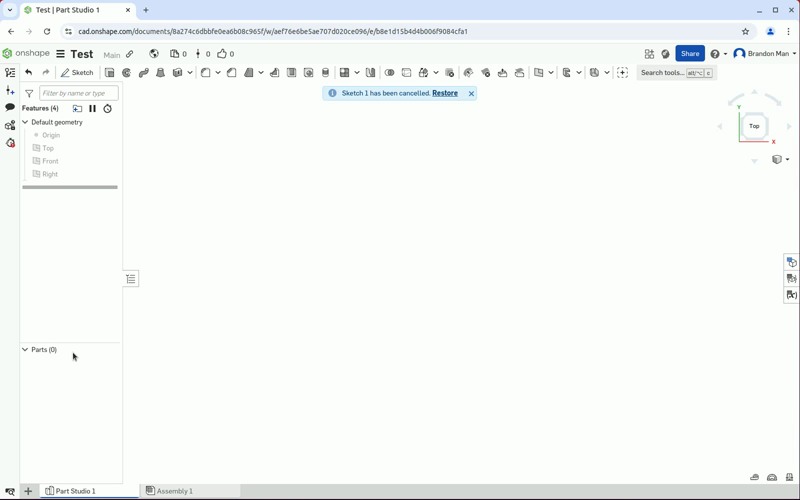
key(y)
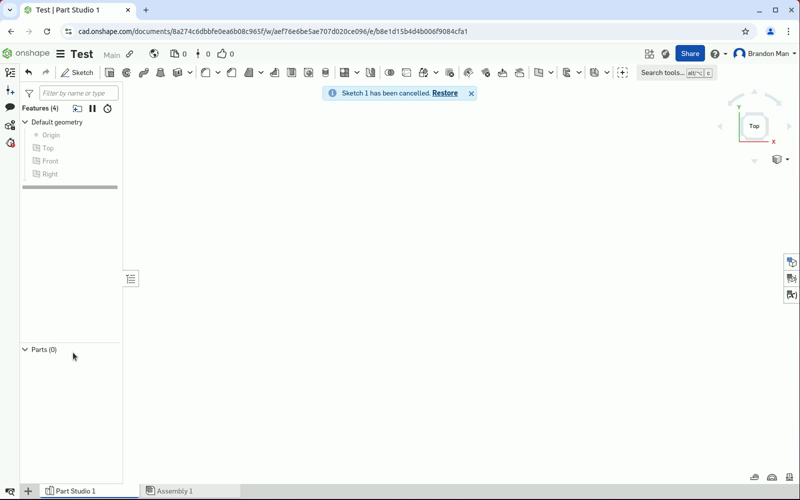
key(shift+p)
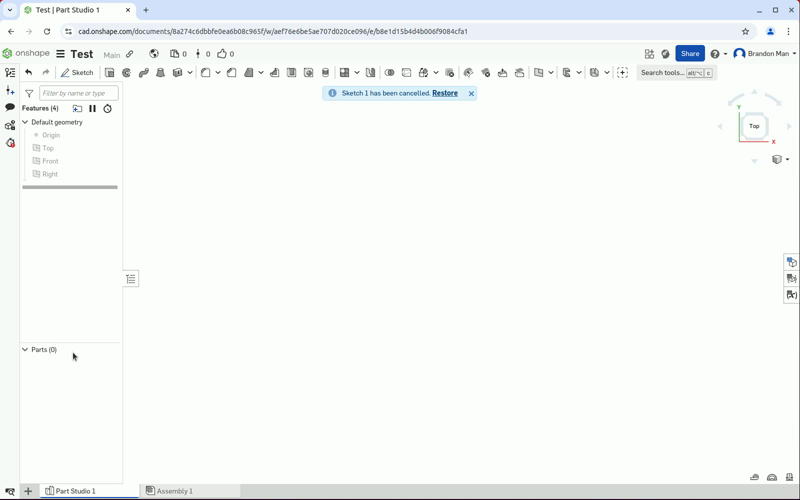
key(space)
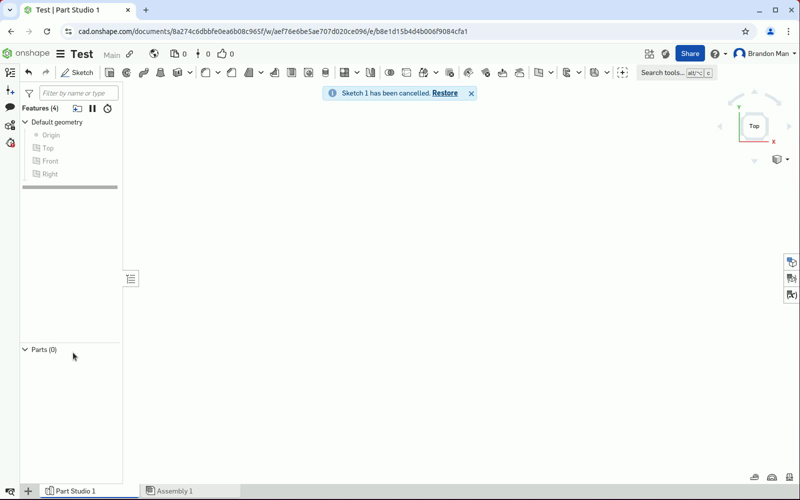
key_down(shift)
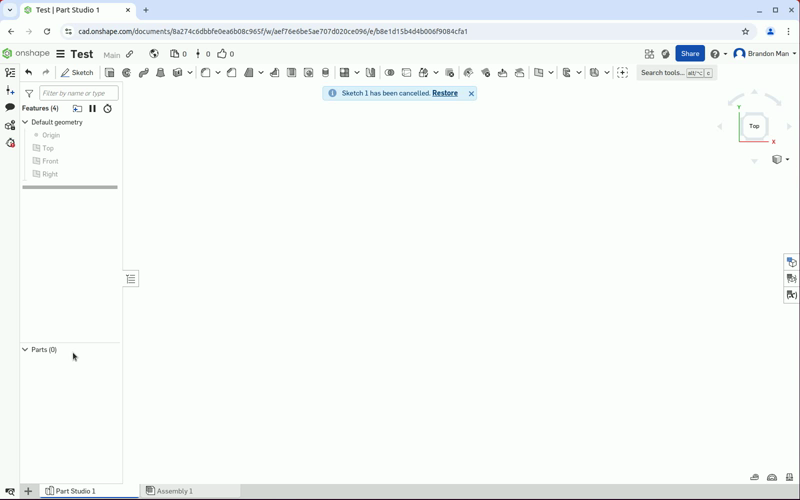
key(up)
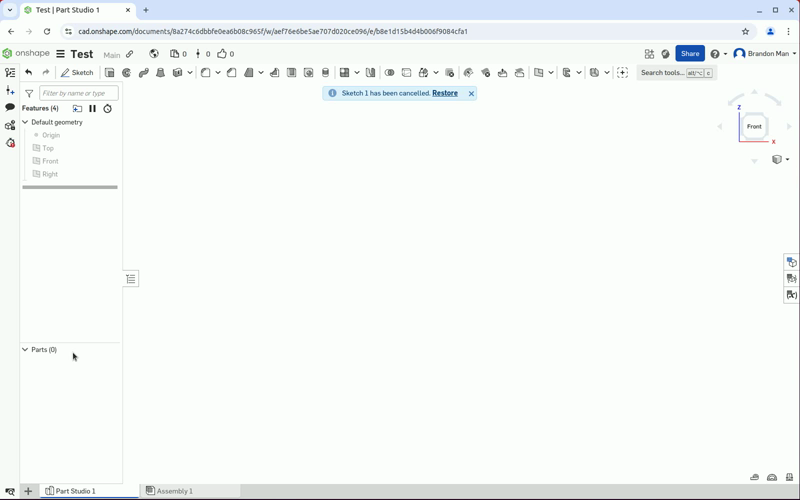
key_up(shift)
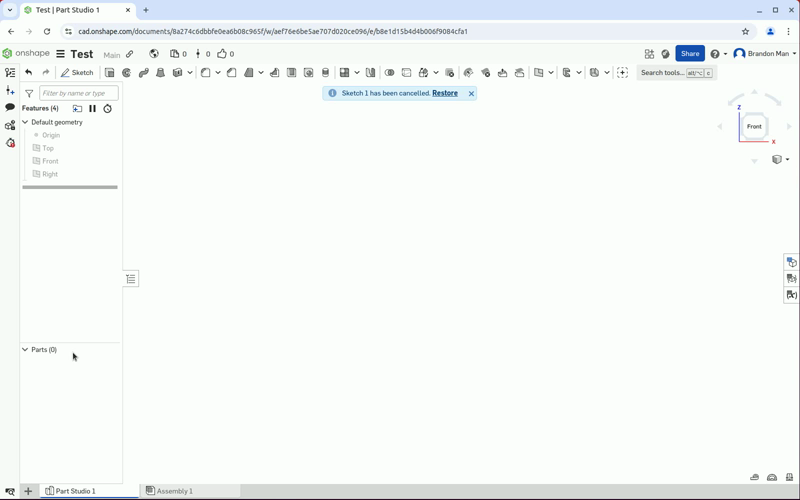
mouse_move(73, 352)
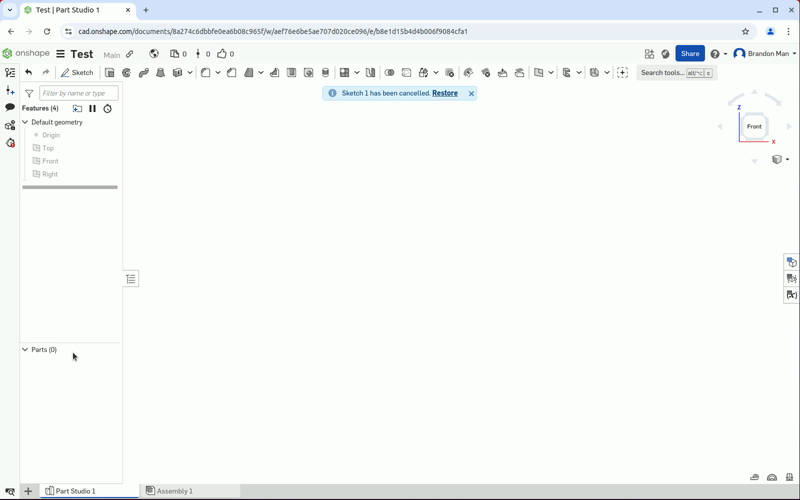
key(shift+y)
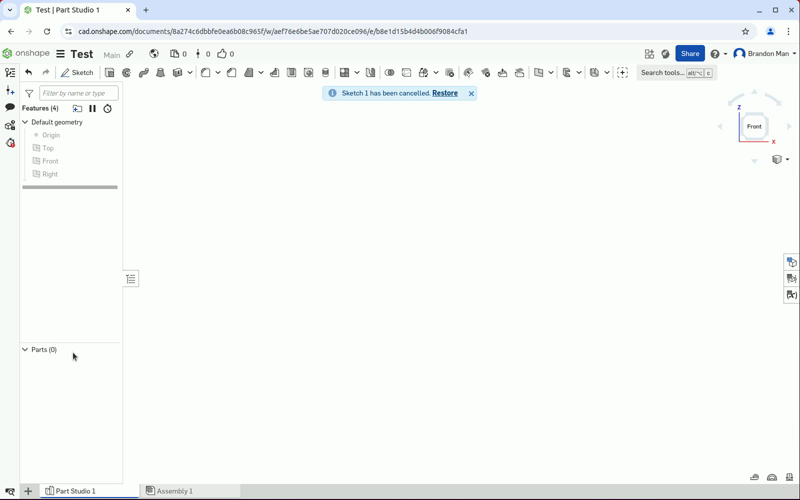
key(shift+s)
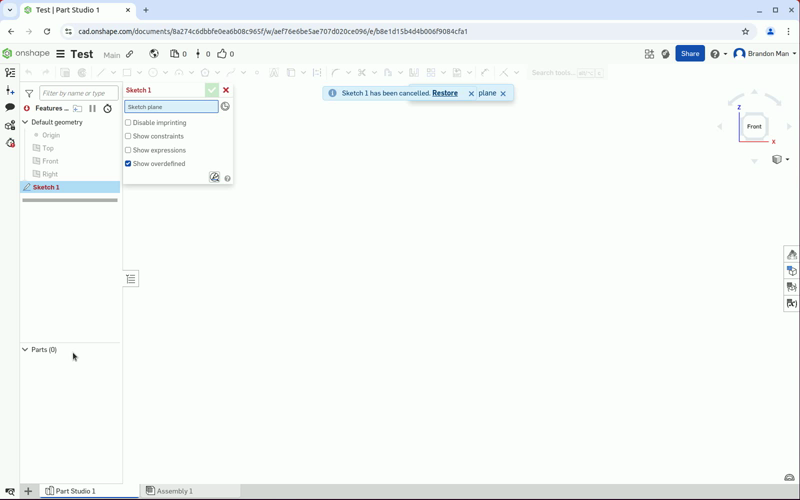
mouse_move(73, 163)
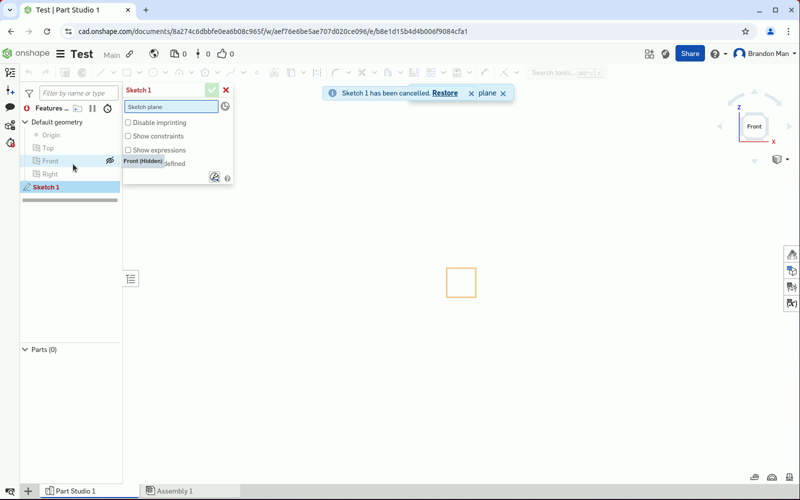
click(73, 163)
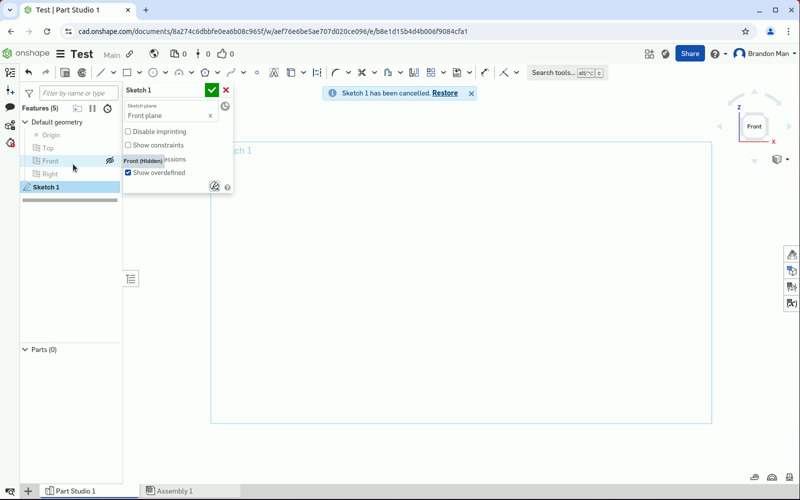
mouse_move(73, 352)
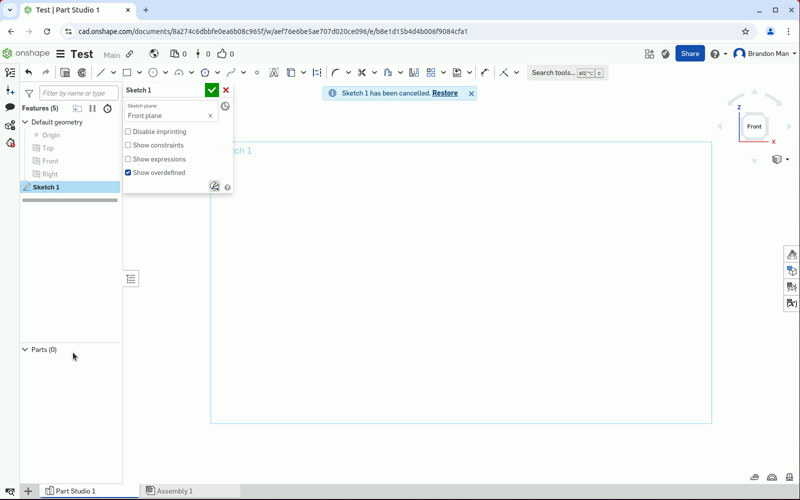
key(y)
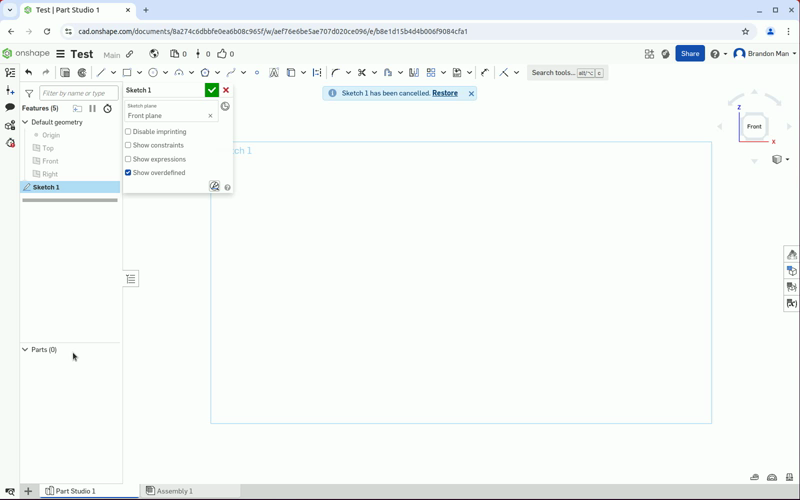
key(l)
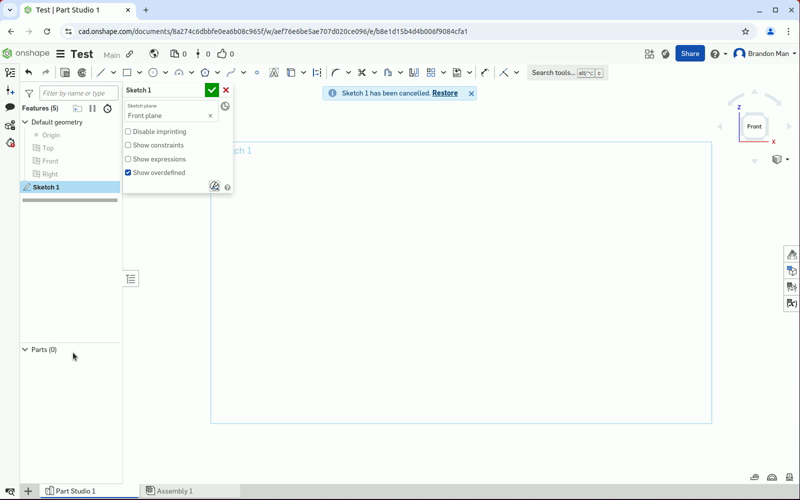
key_down(shift)
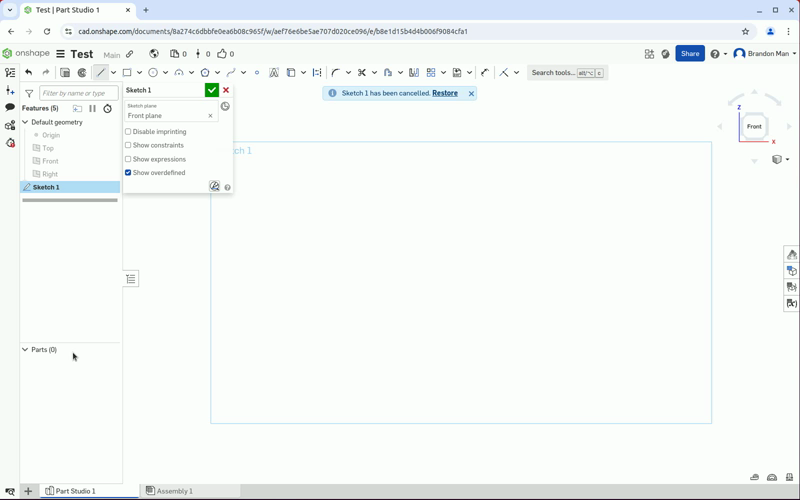
mouse_move(479, 300)
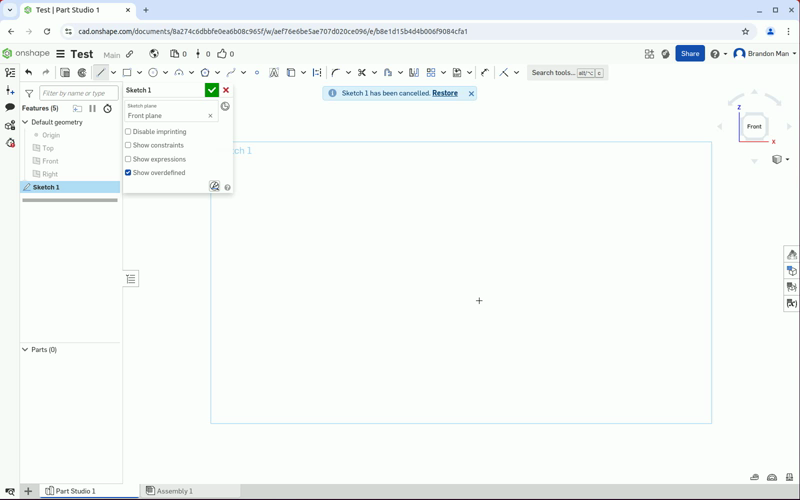
click(479, 300)
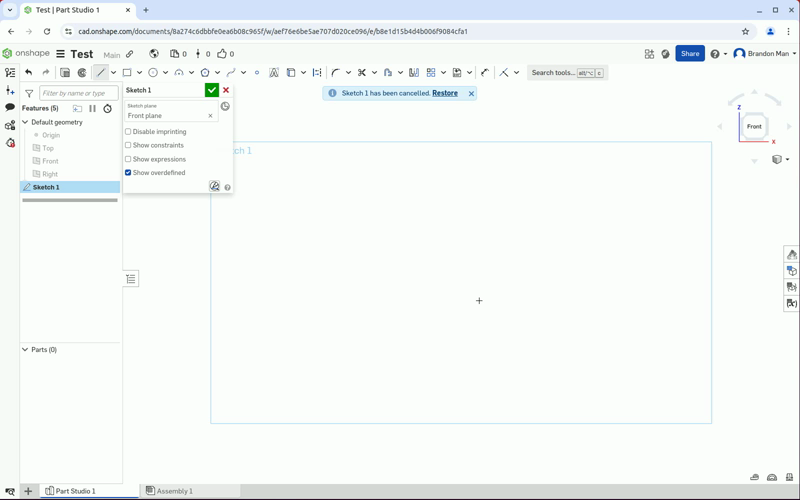
key_up(shift)
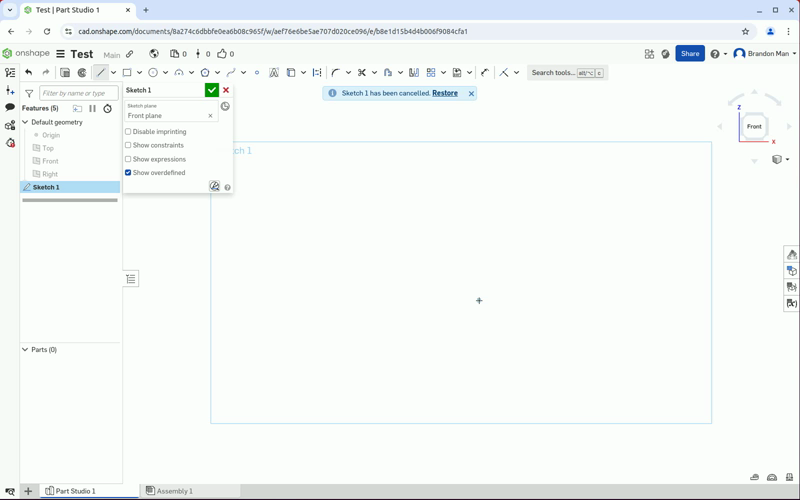
key_down(shift)
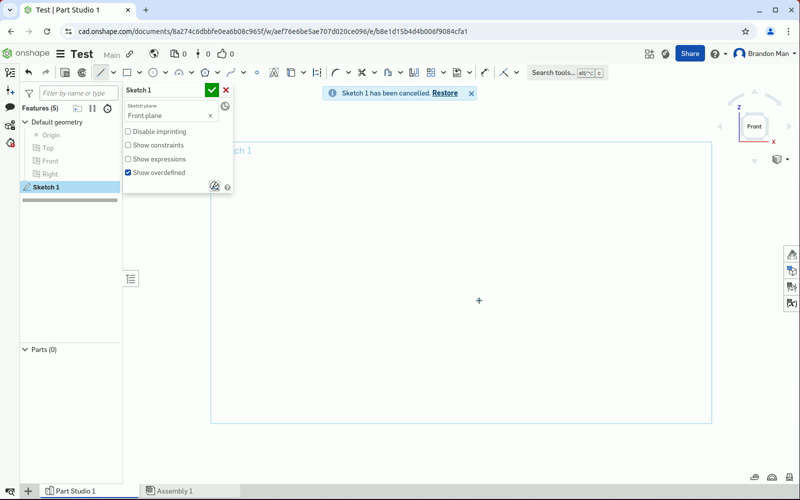
mouse_move(509, 300)
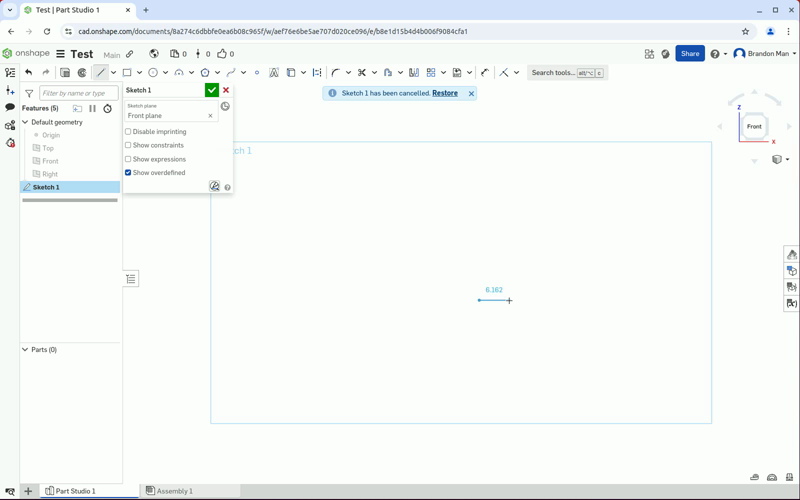
mouse_move(506, 300)
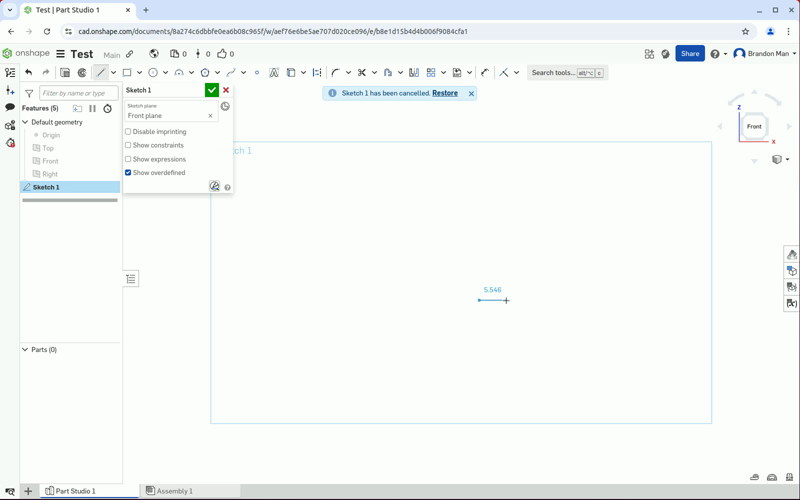
click(506, 300)
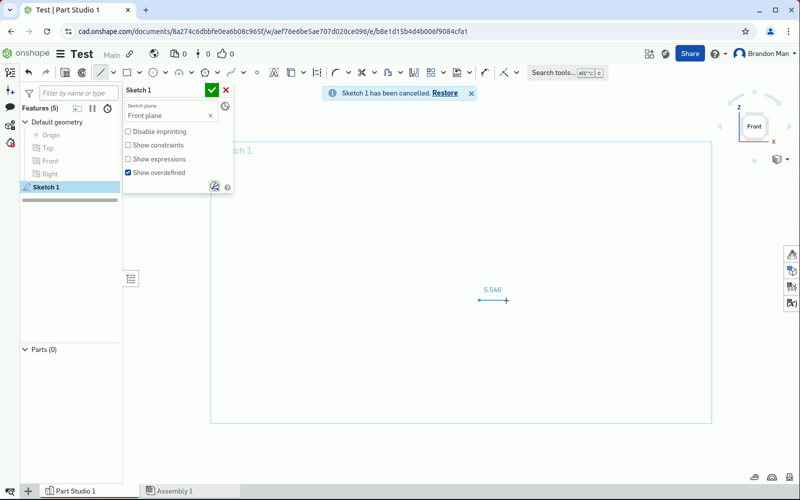
key_up(shift)
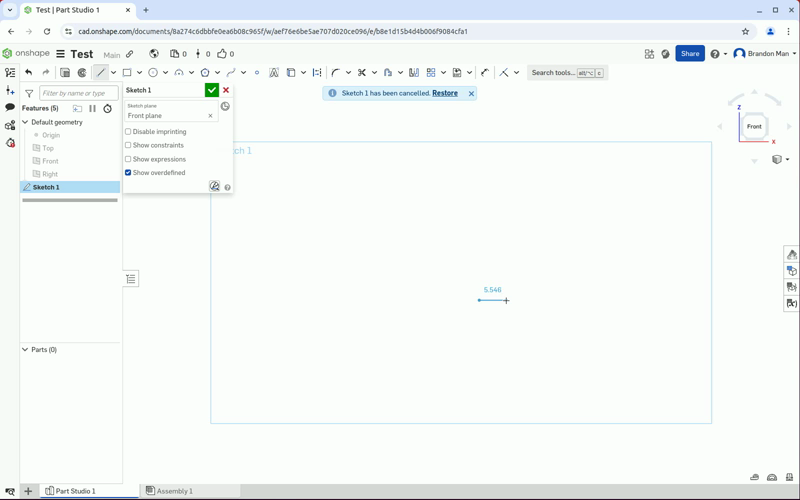
key_down(shift)
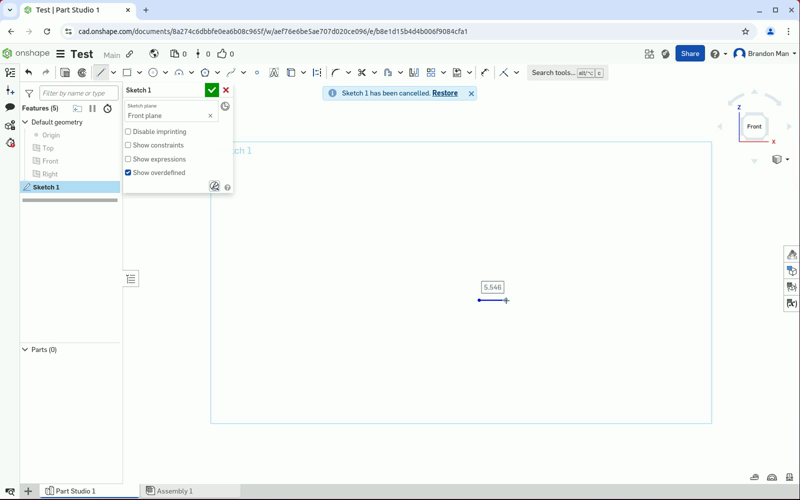
mouse_move(536, 300)
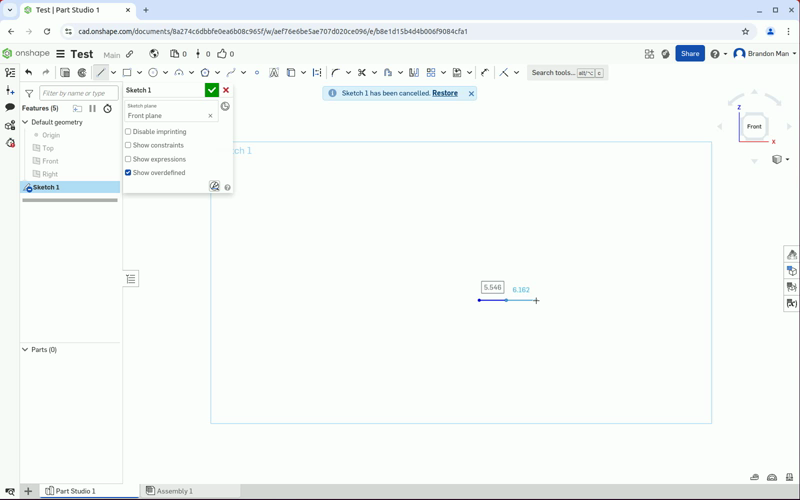
mouse_move(506, 276)
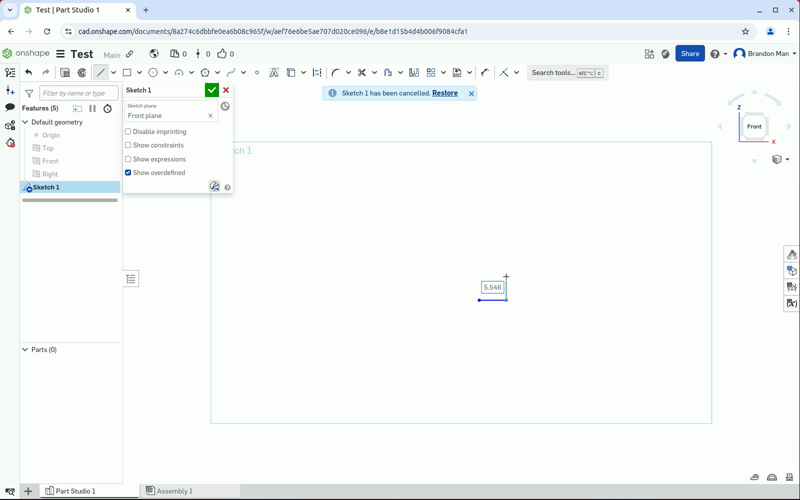
click(506, 276)
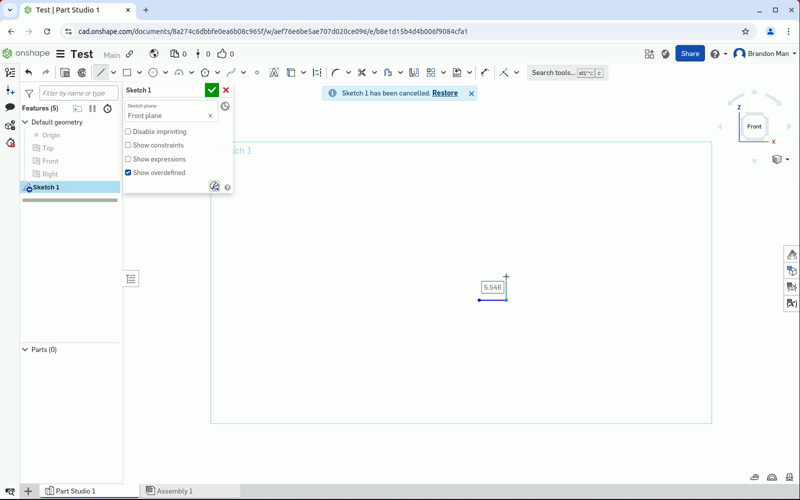
key_up(shift)
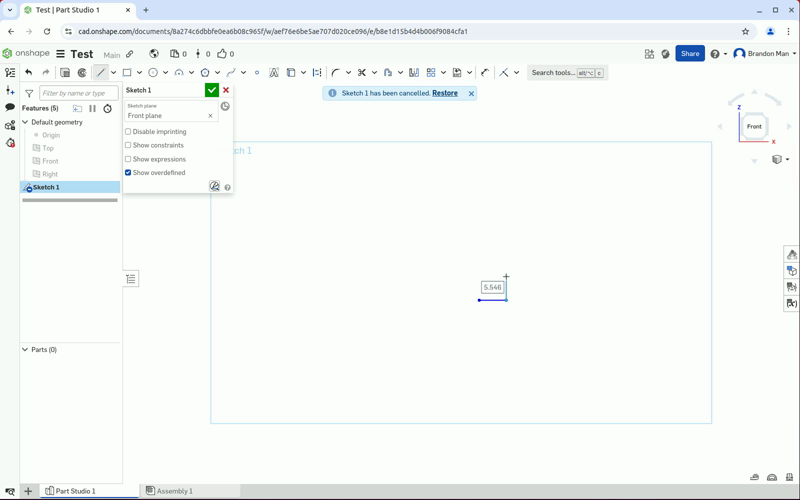
key_down(shift)
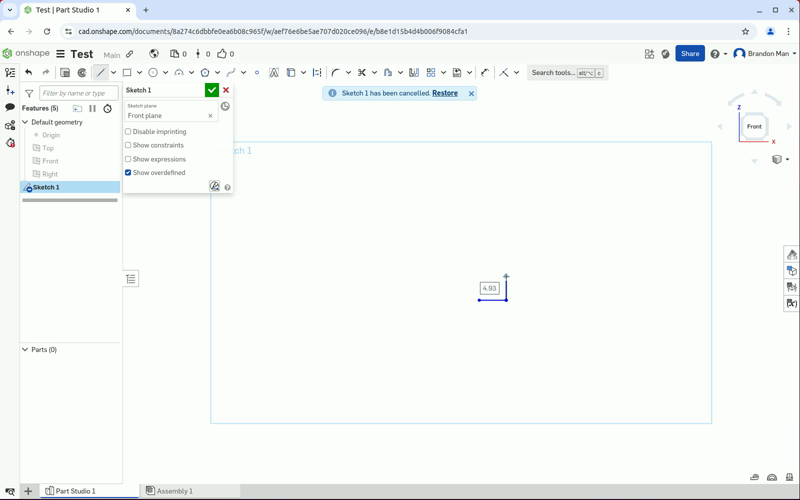
mouse_move(536, 276)
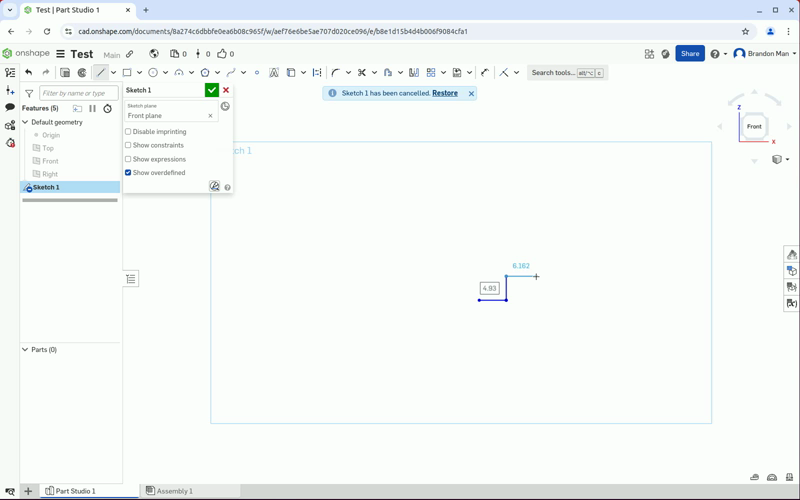
mouse_move(479, 276)
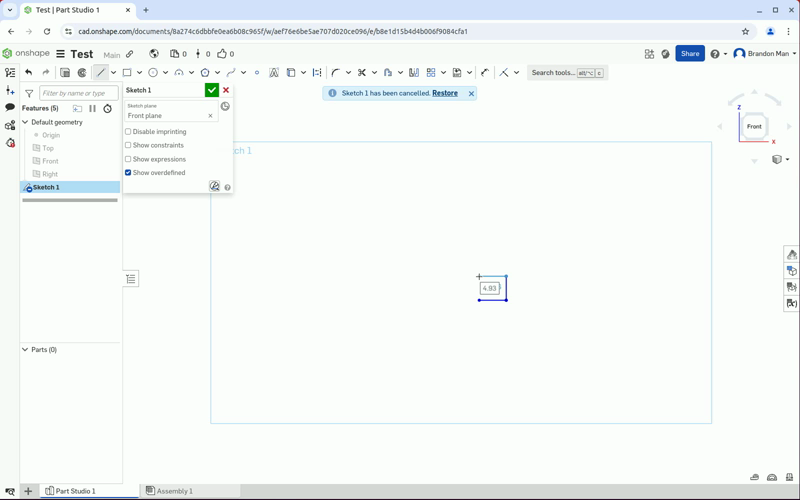
click(479, 276)
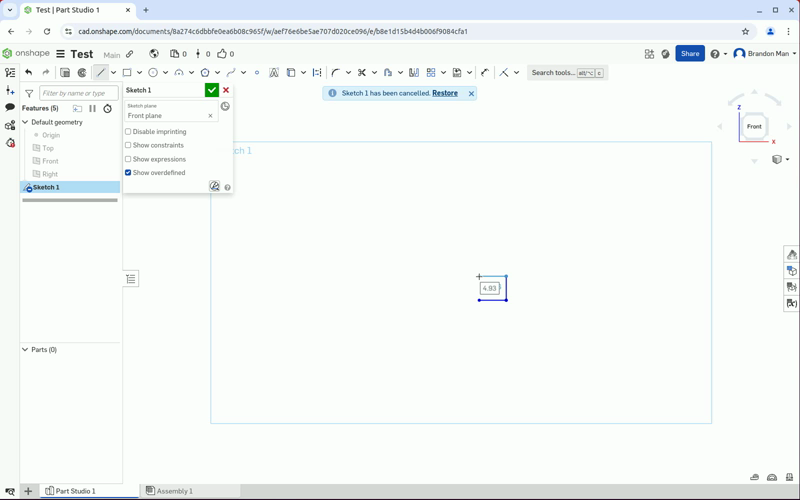
key_up(shift)
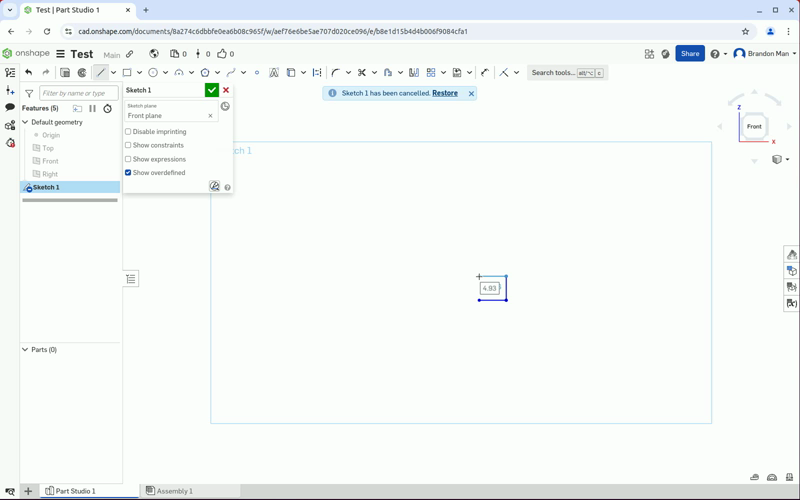
mouse_move(509, 276)
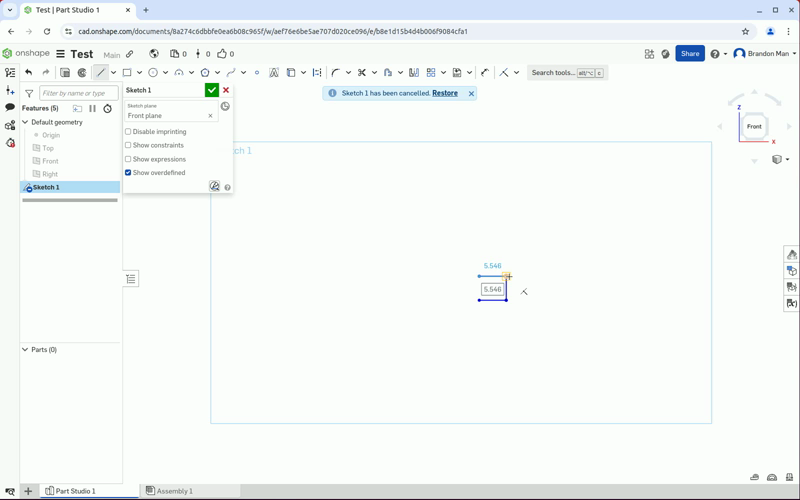
key_down(shift)
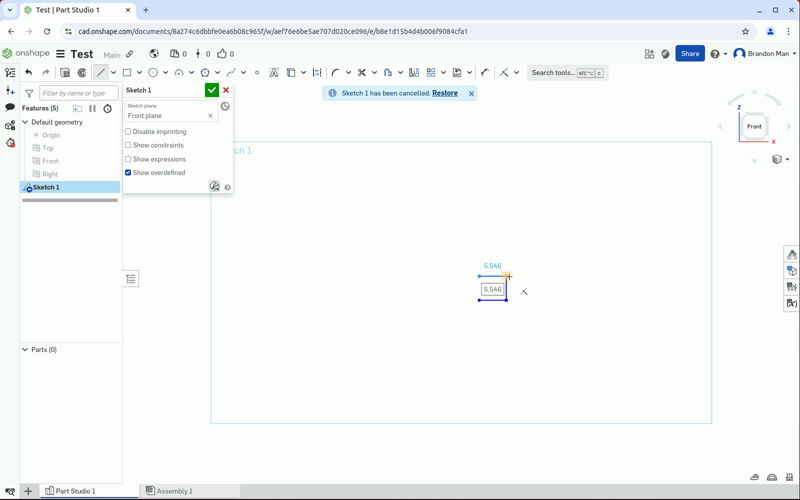
mouse_move(479, 300)
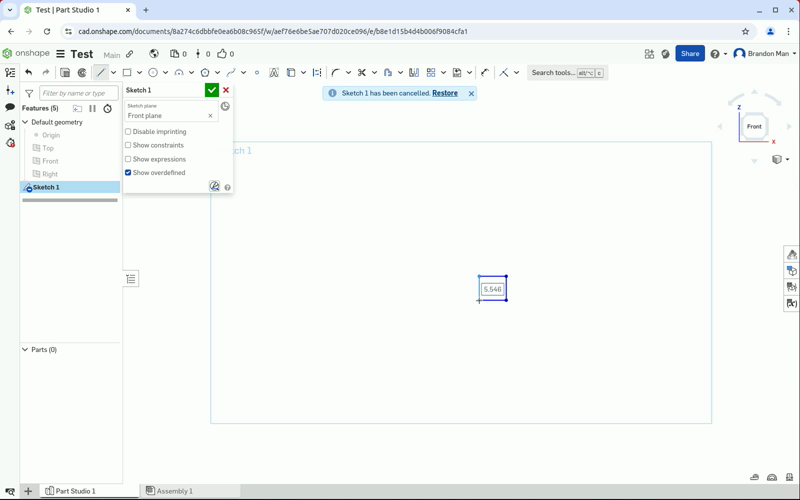
key_up(shift)
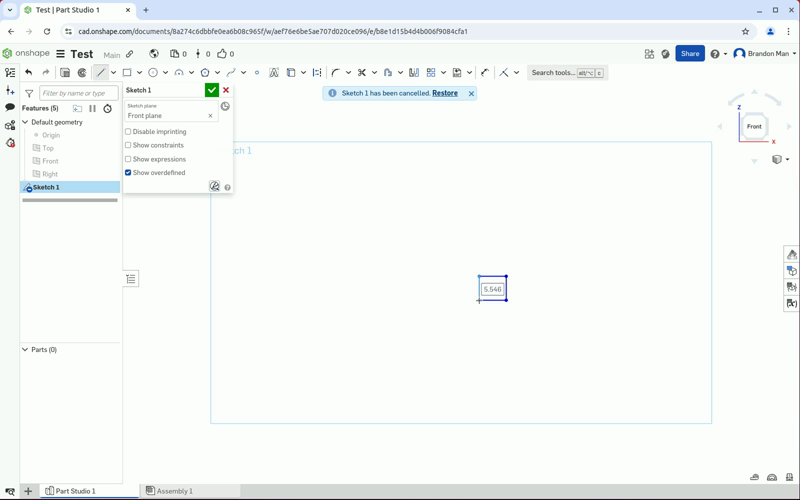
click(479, 300)
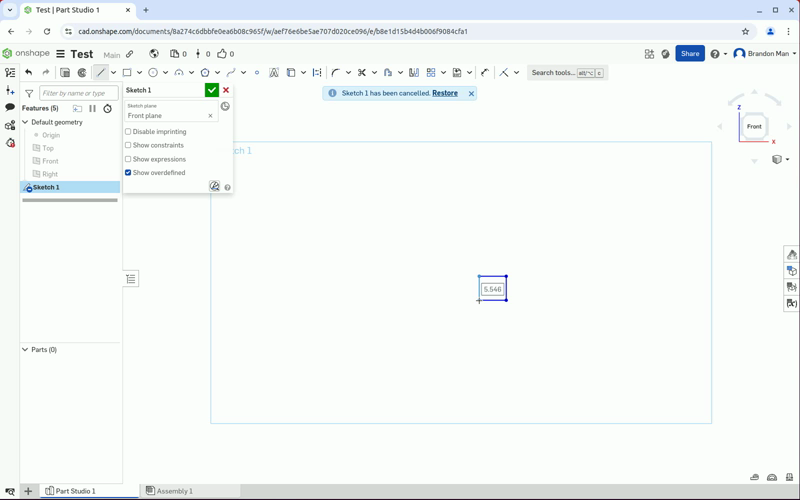
key(esc)
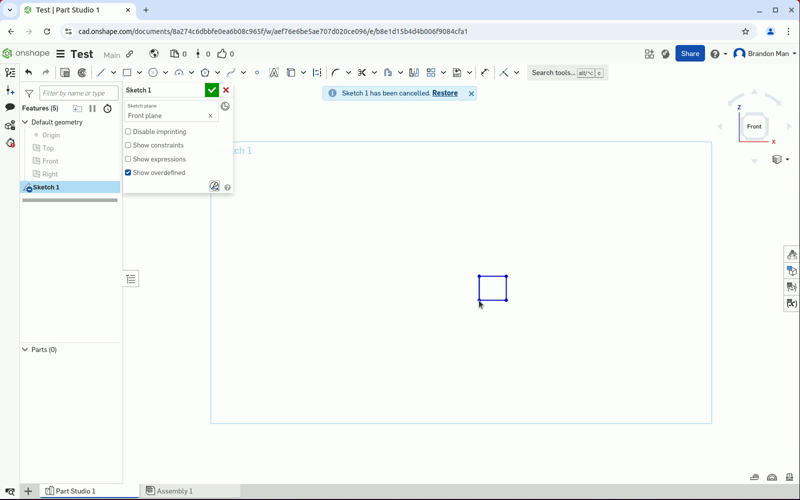
mouse_move(486, 295)
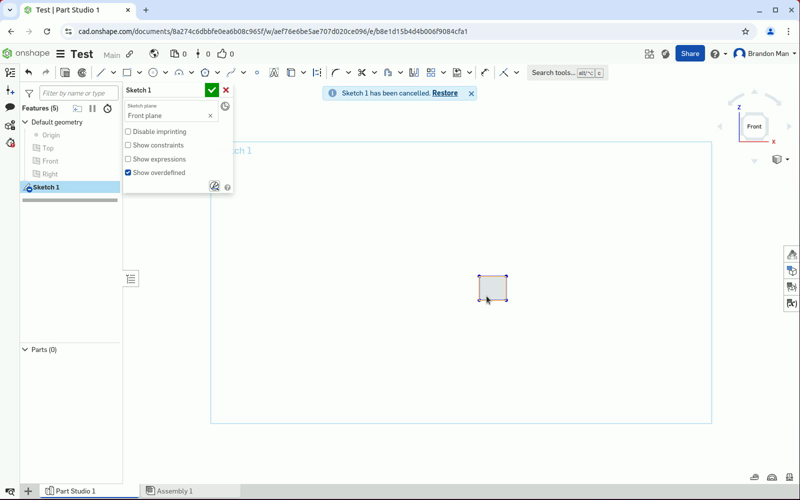
scroll(6)
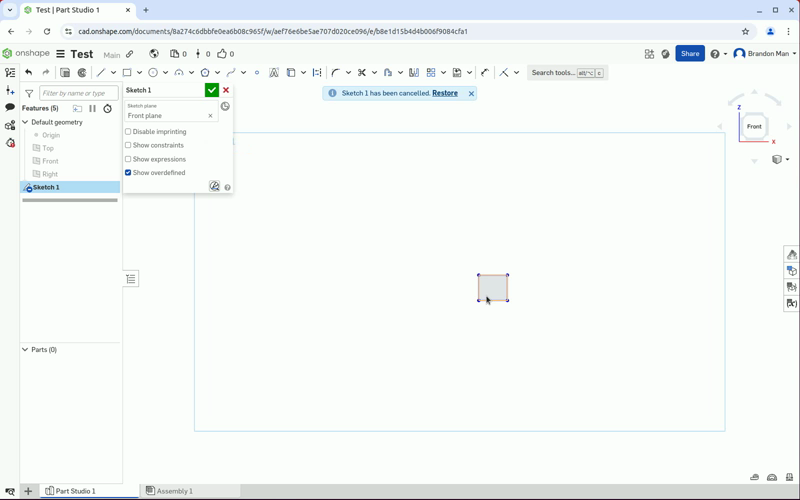
scroll(6)
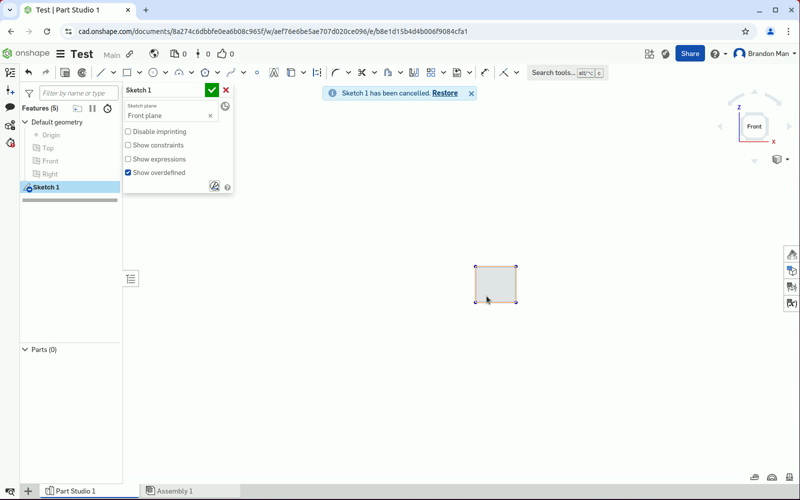
scroll(6)
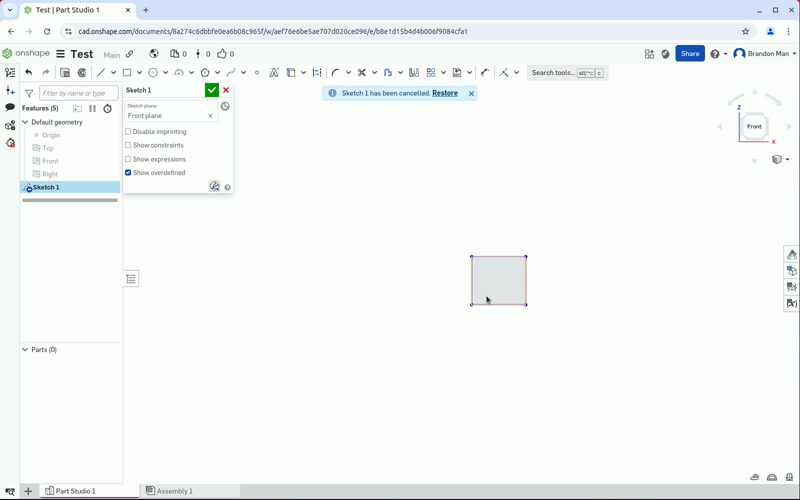
scroll(6)
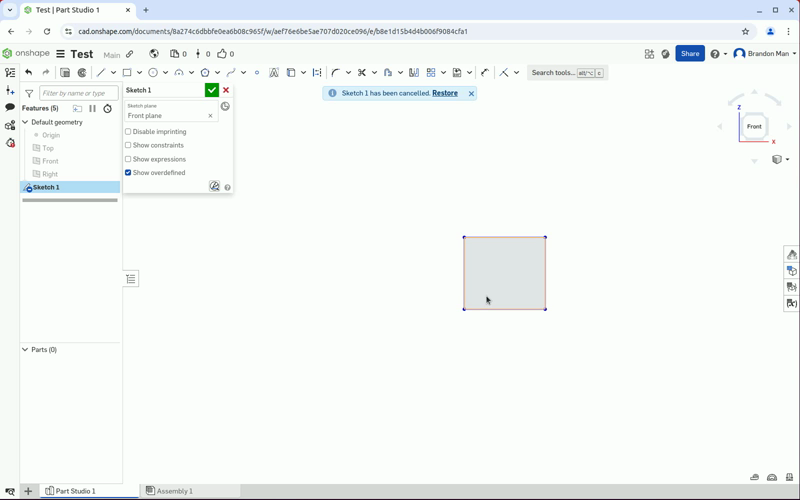
scroll(6)
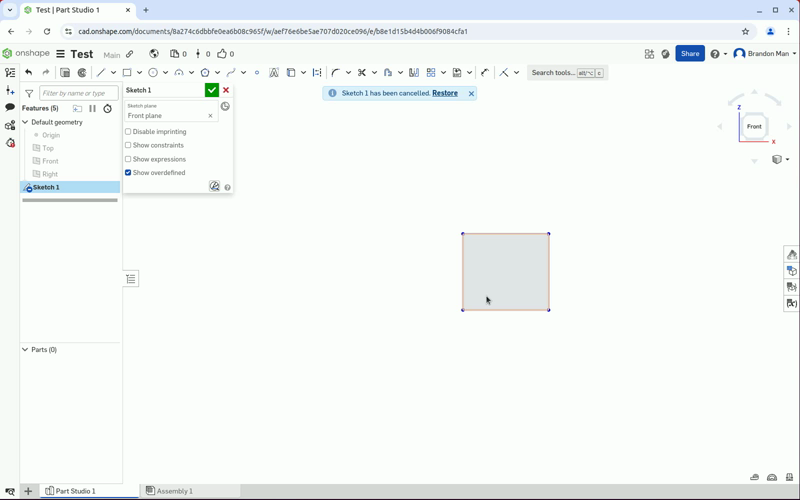
scroll(6)
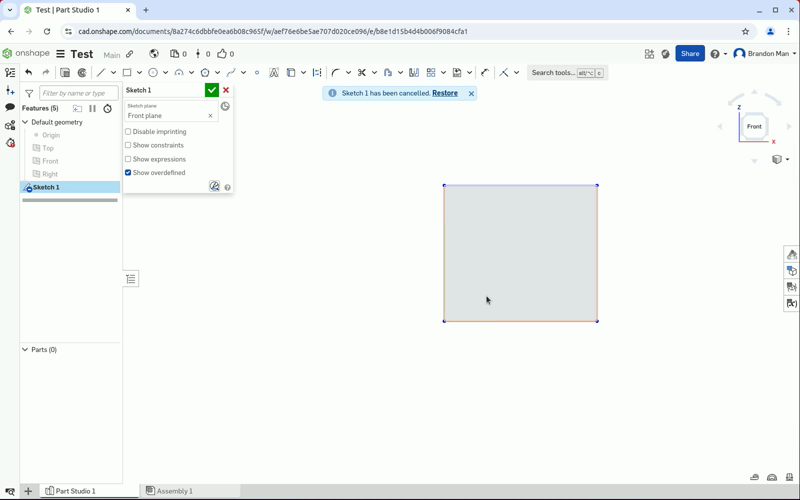
scroll(6)
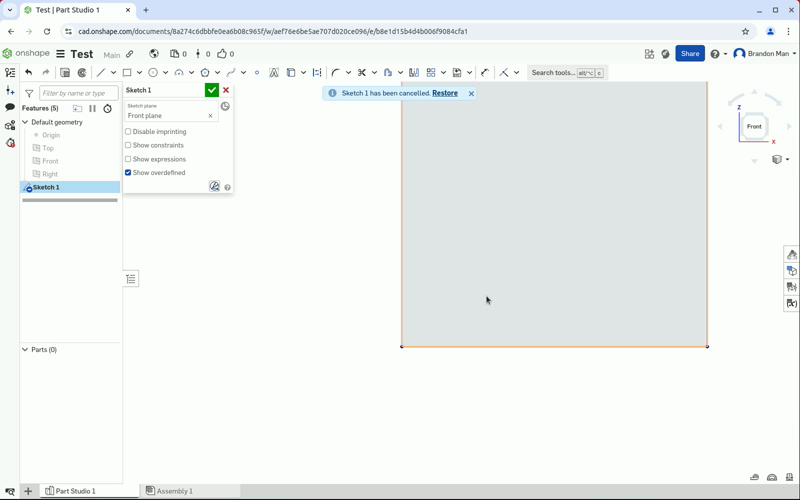
click(486, 295)
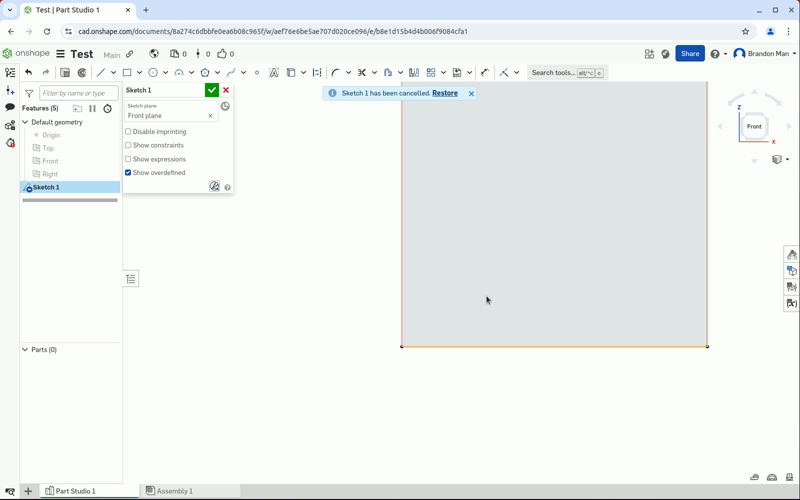
scroll(-6)
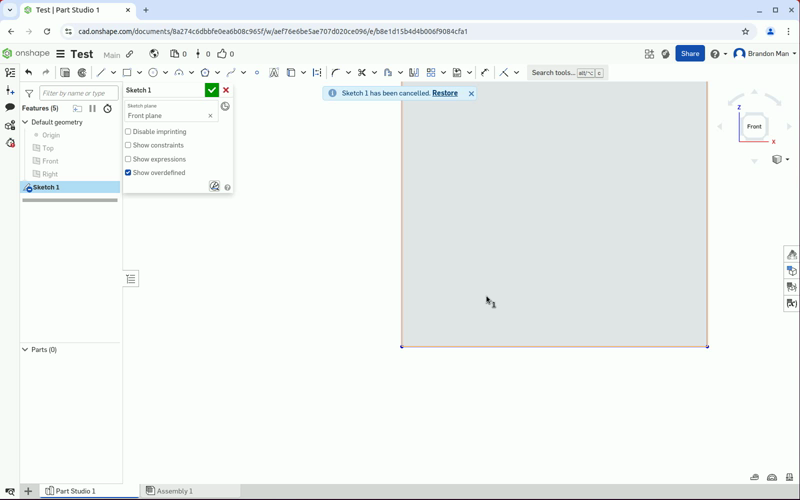
scroll(-6)
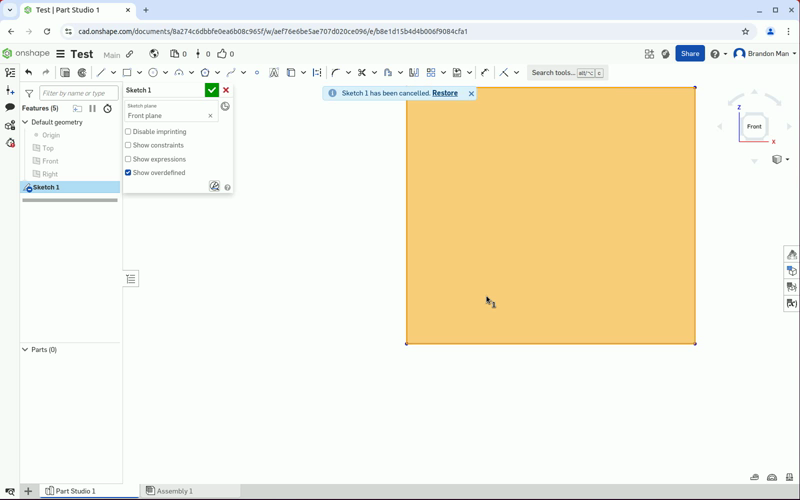
scroll(-6)
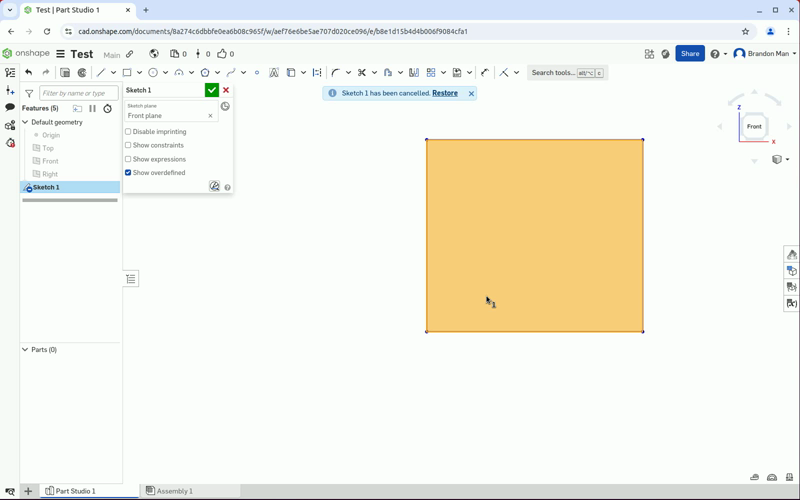
scroll(-6)
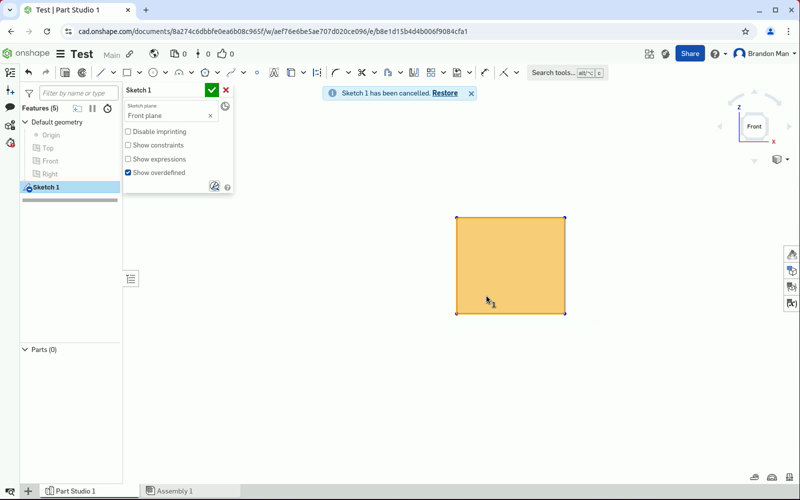
scroll(-6)
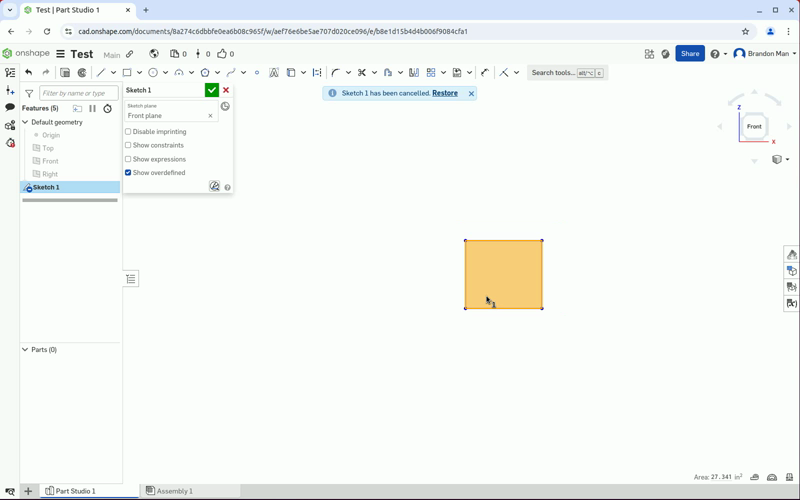
scroll(-6)
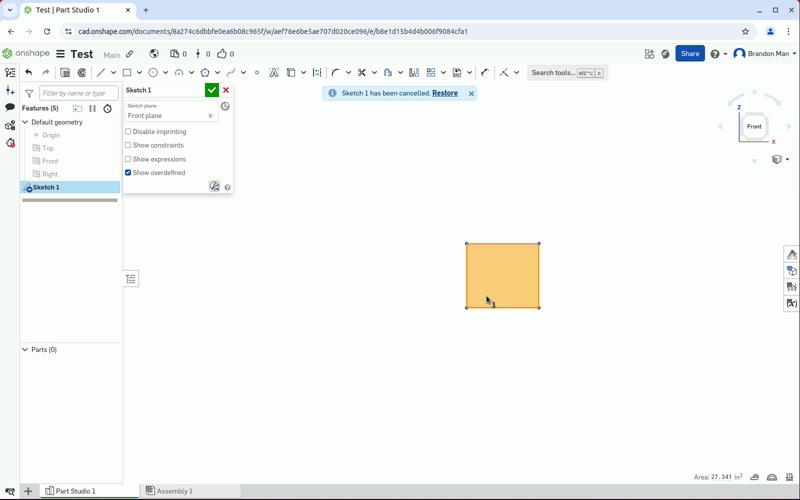
scroll(-6)
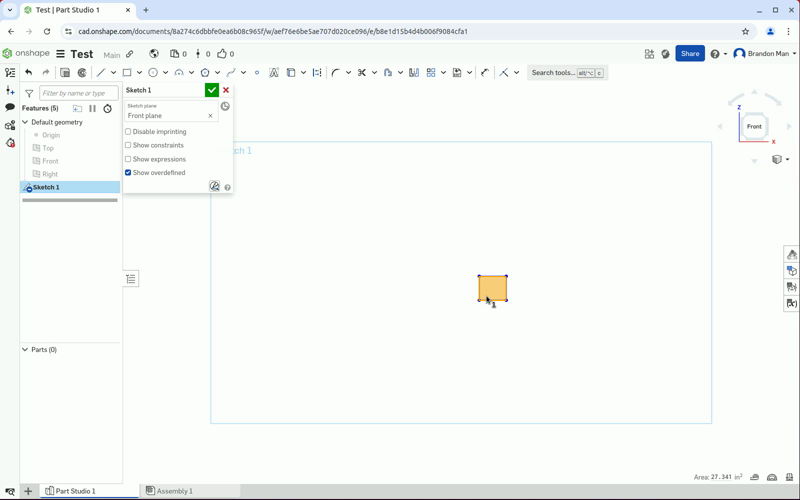
mouse_move(73, 352)
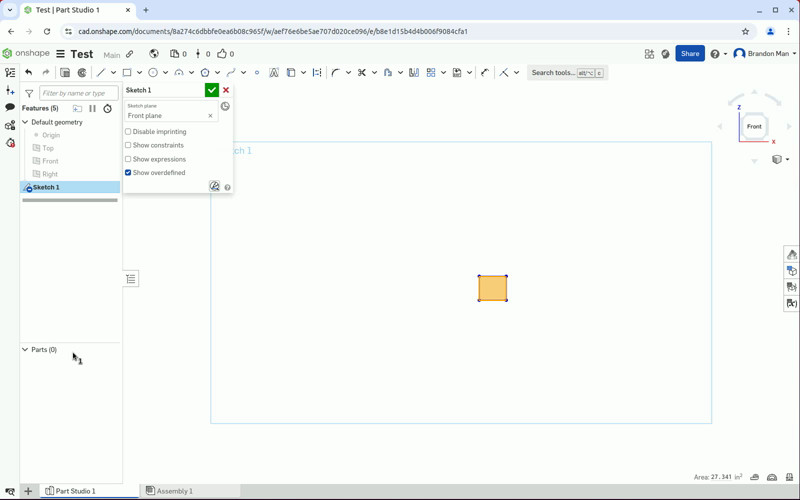
key(shift+y)
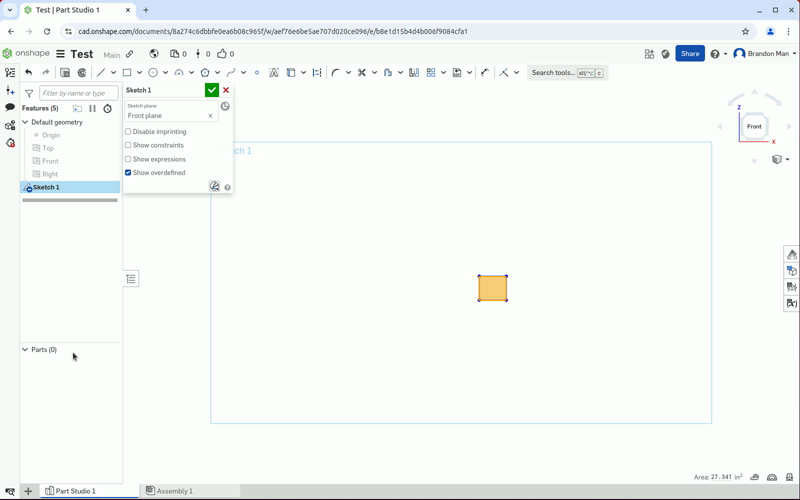
key(shift+e)
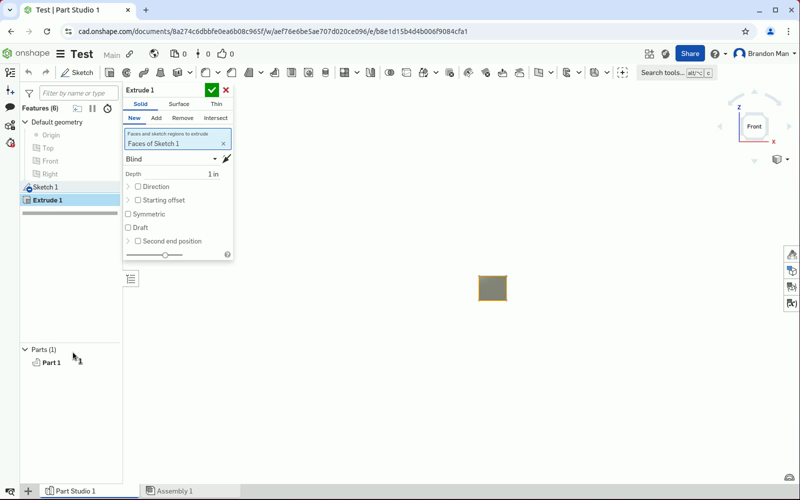
mouse_move(143, 106)
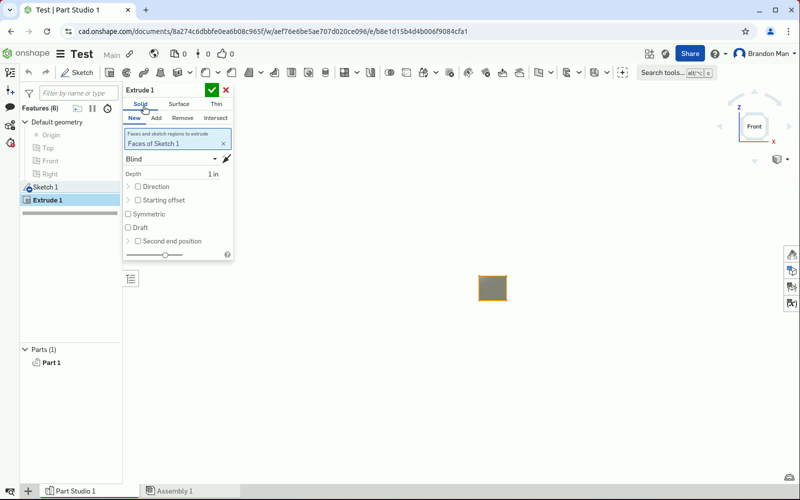
click(143, 106)
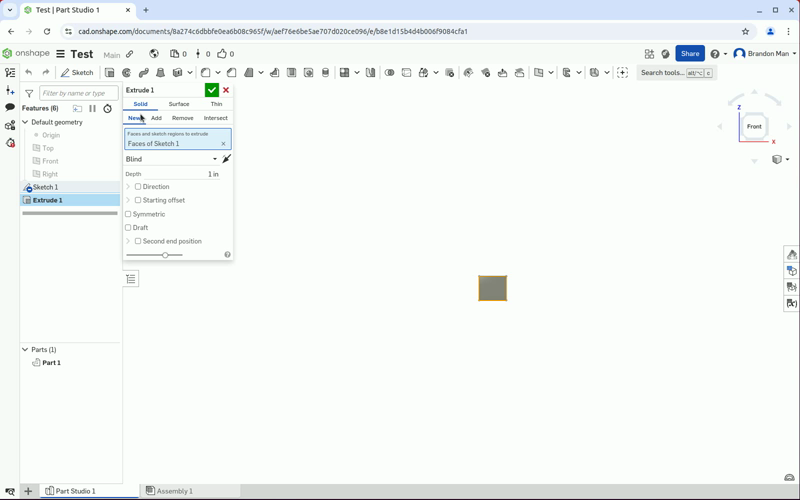
mouse_move(137, 120)
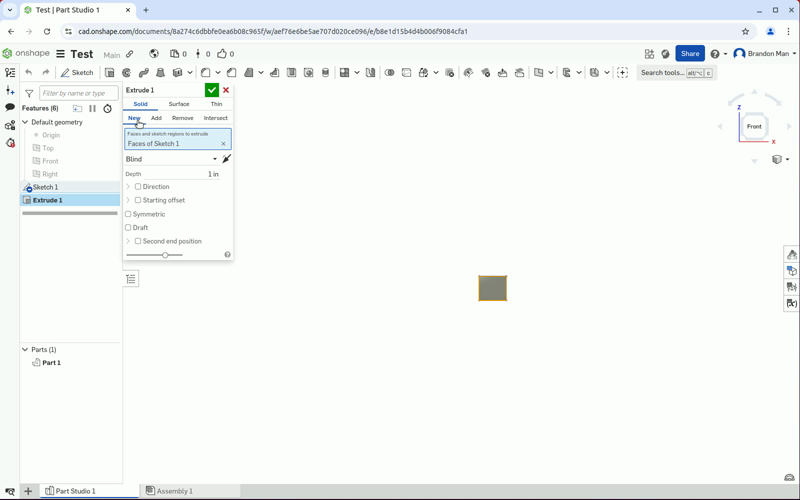
click(137, 120)
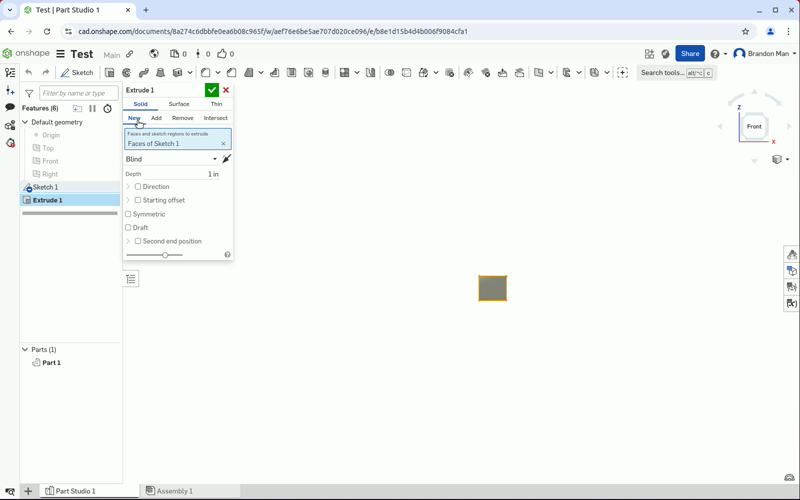
key(tab, 4)
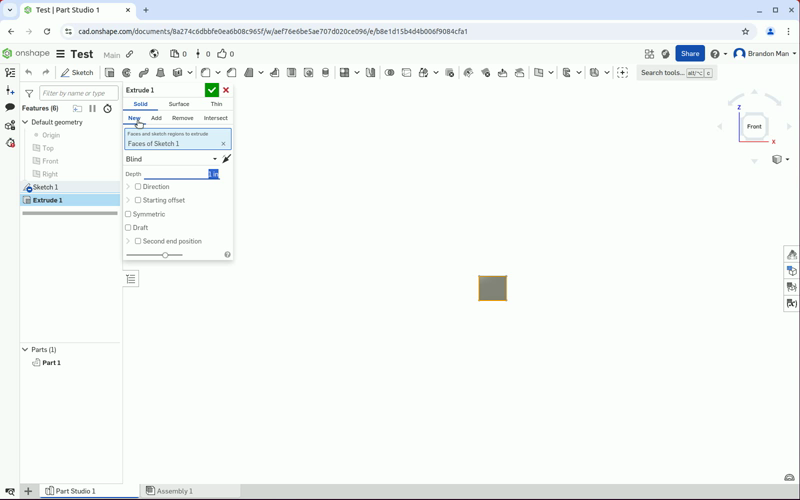
text(6.499)
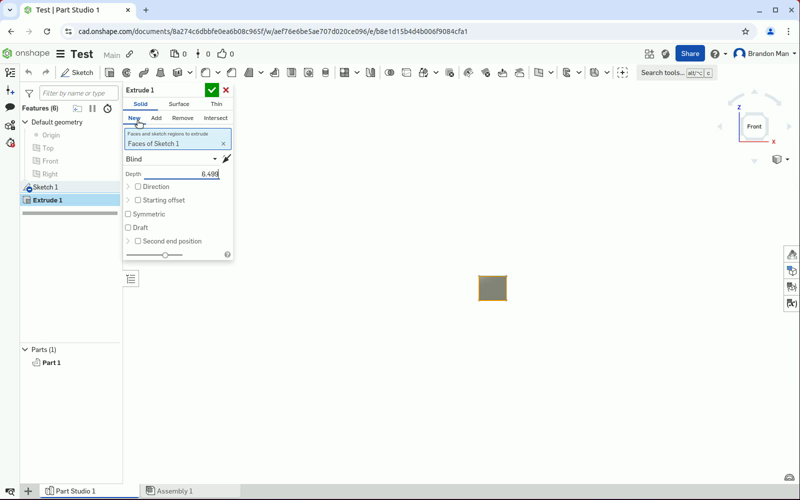
key(enter)
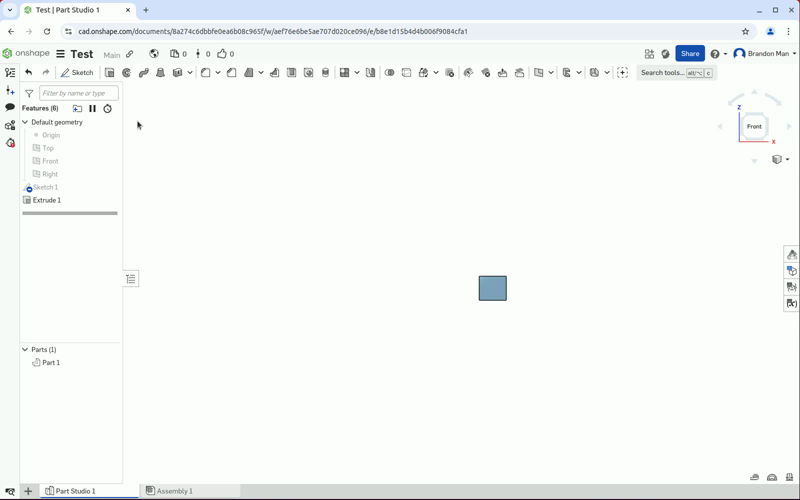
key(shift+h)
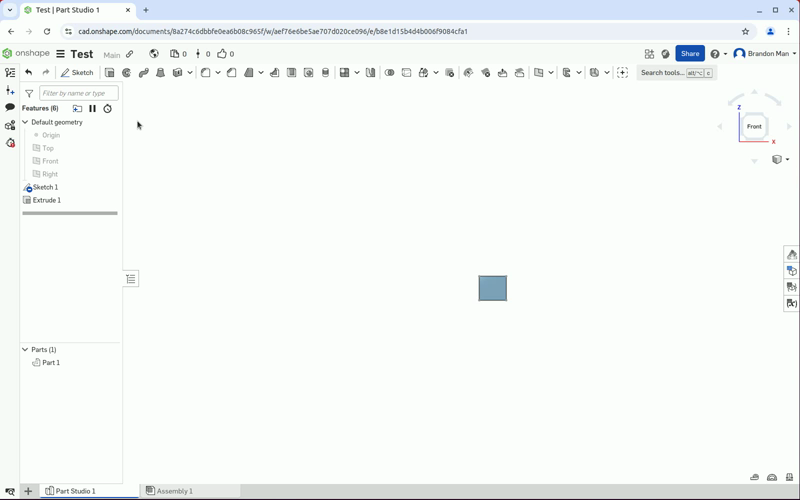
key(shift+h)
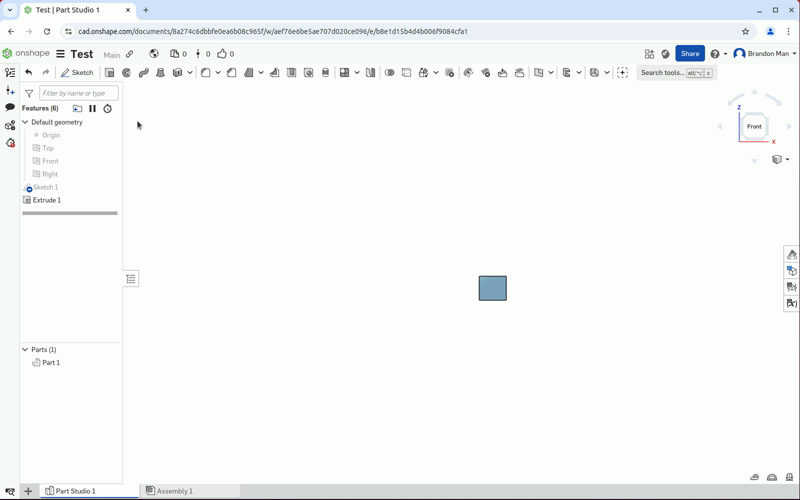
mouse_move(73, 189)
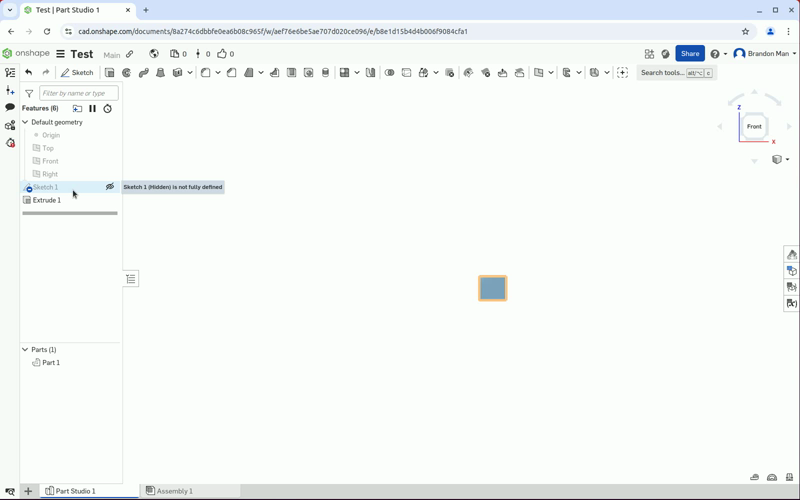
click(73, 189)
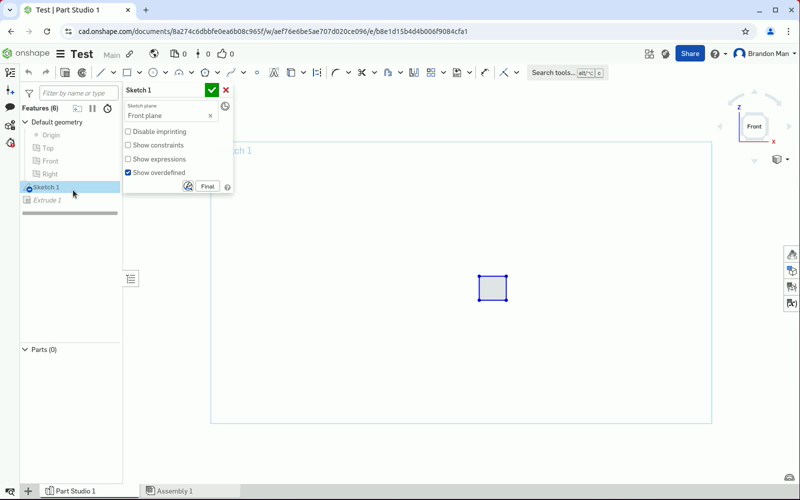
mouse_move(229, 92)
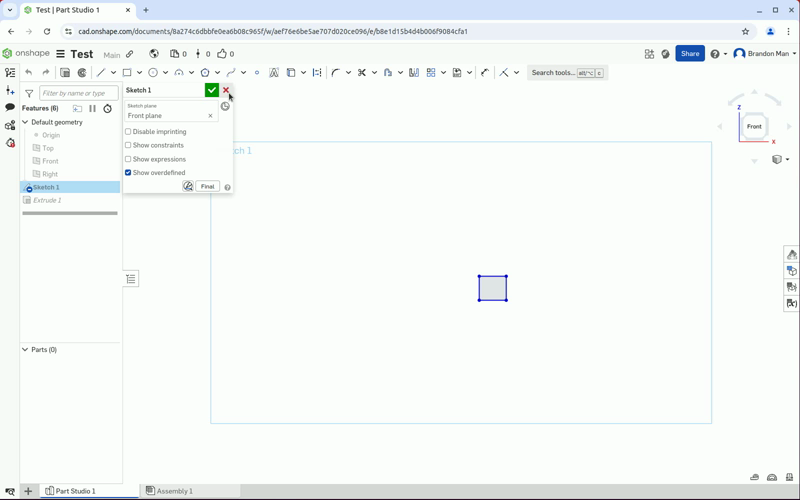
click(229, 92)
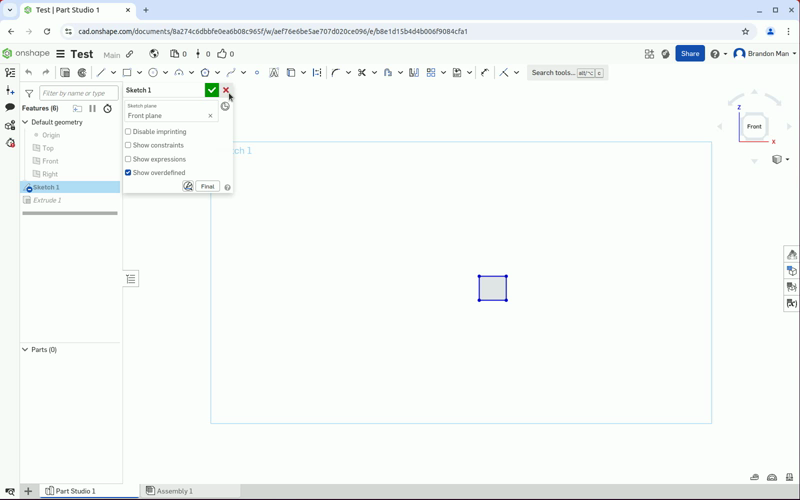
key(shift+s)
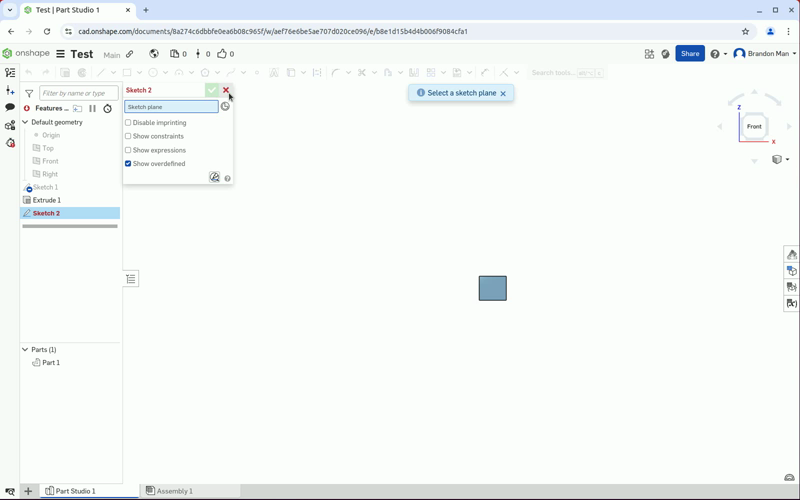
mouse_move(73, 163)
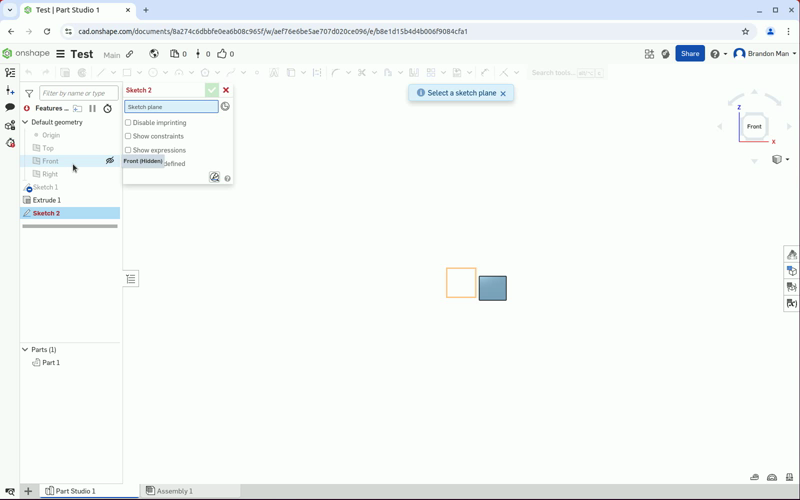
click(73, 163)
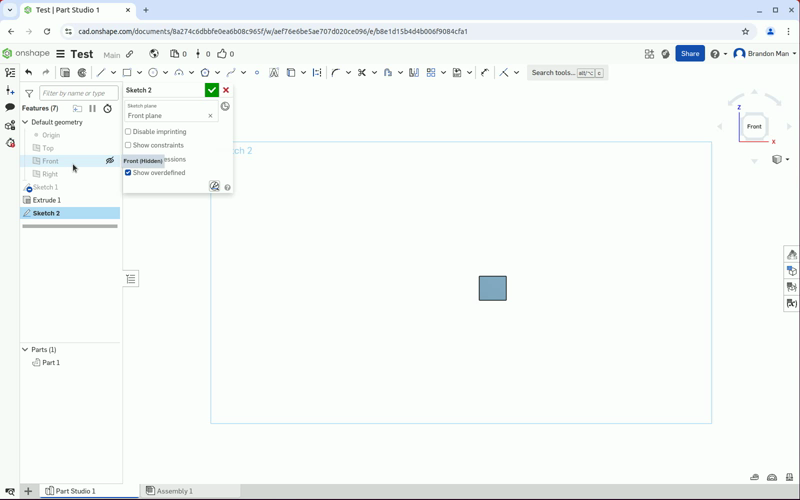
mouse_move(73, 352)
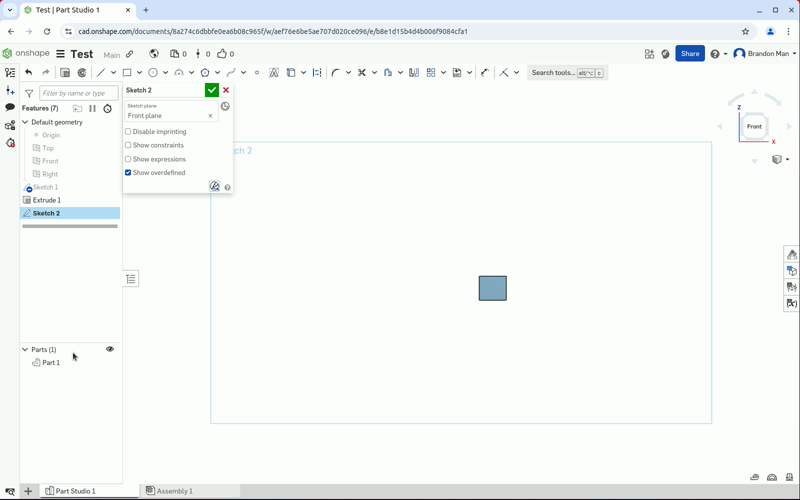
key(y)
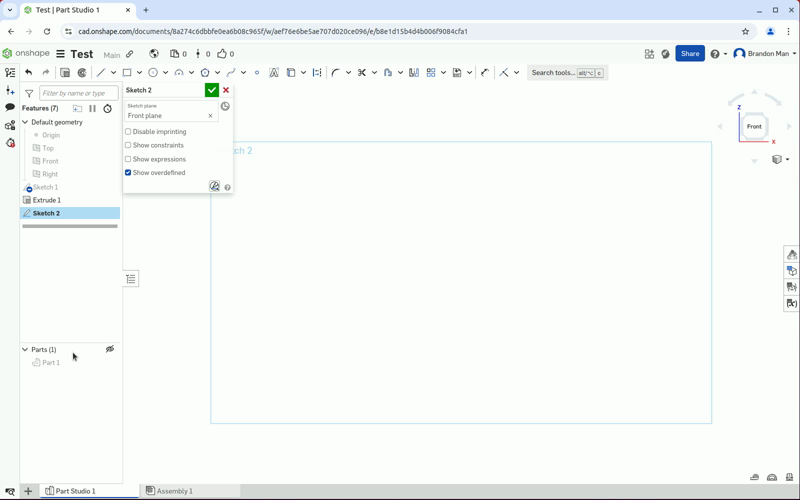
key(l)
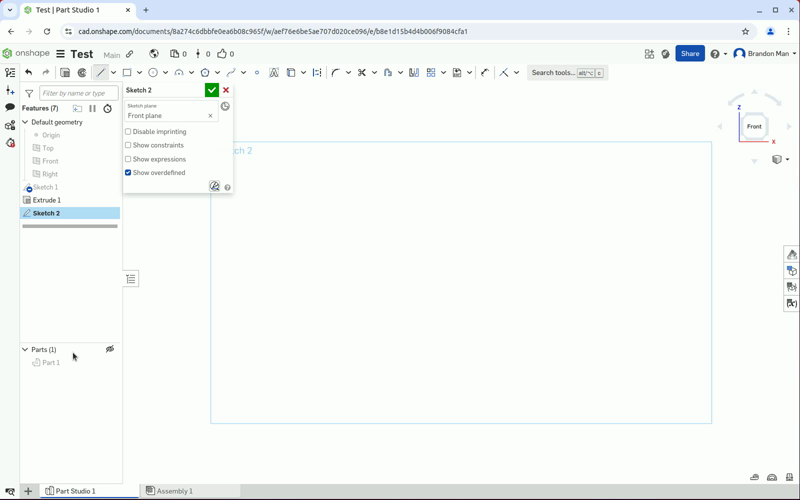
key_down(shift)
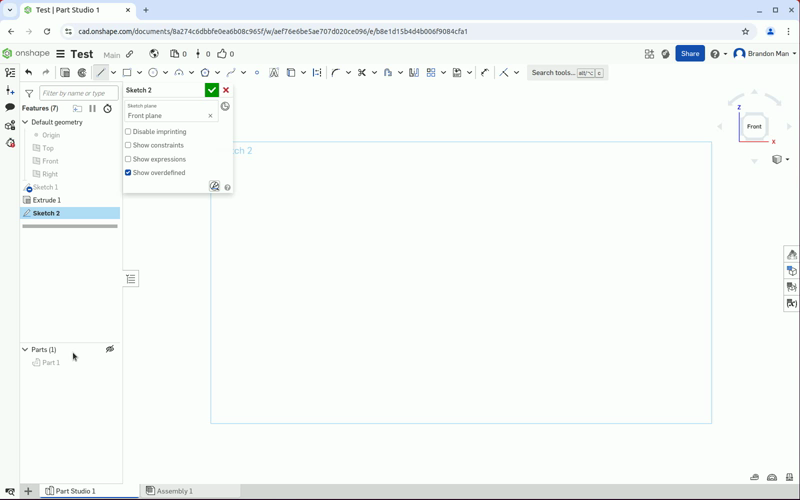
mouse_move(412, 309)
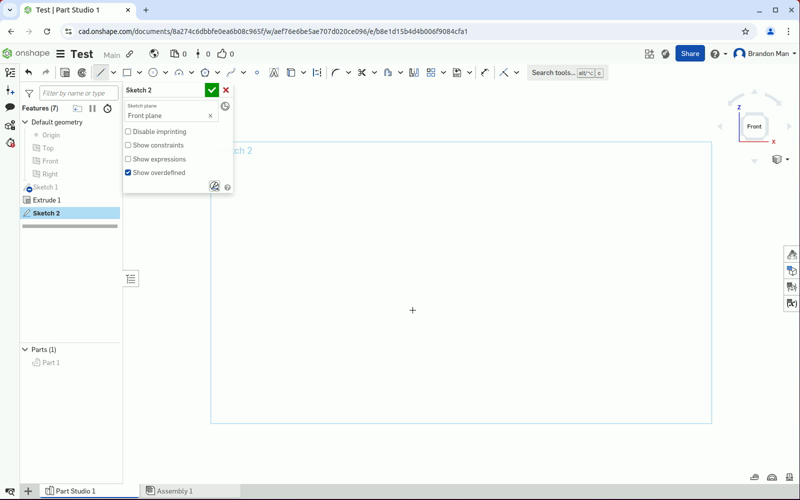
click(412, 309)
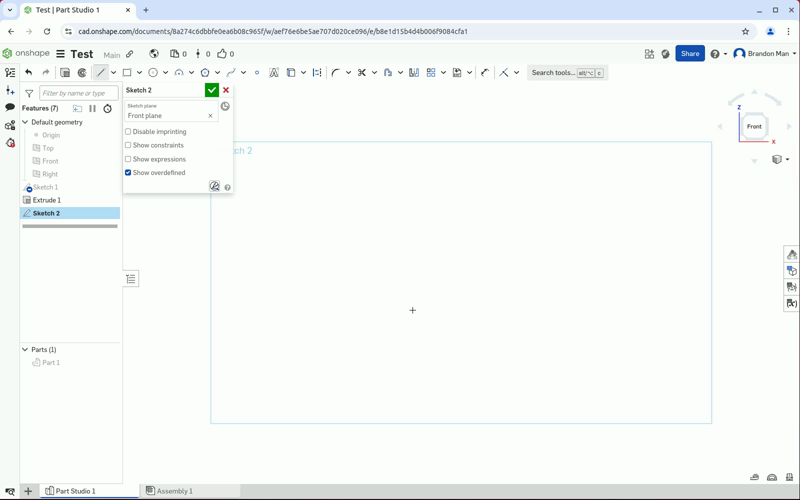
key_up(shift)
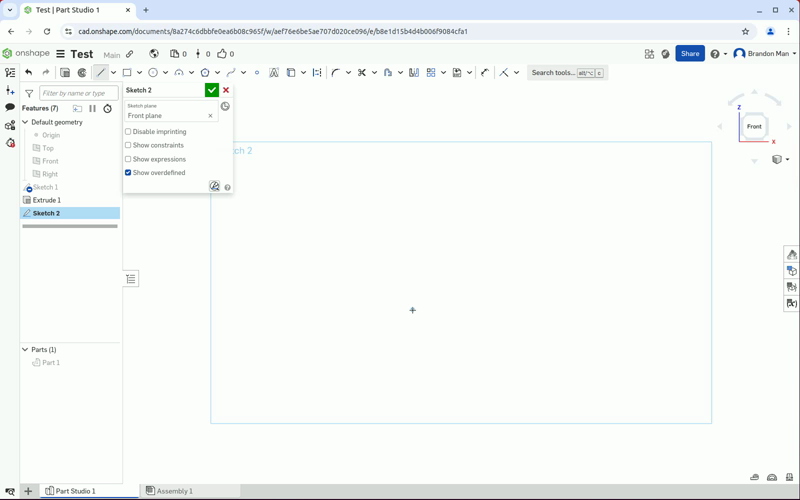
key_down(shift)
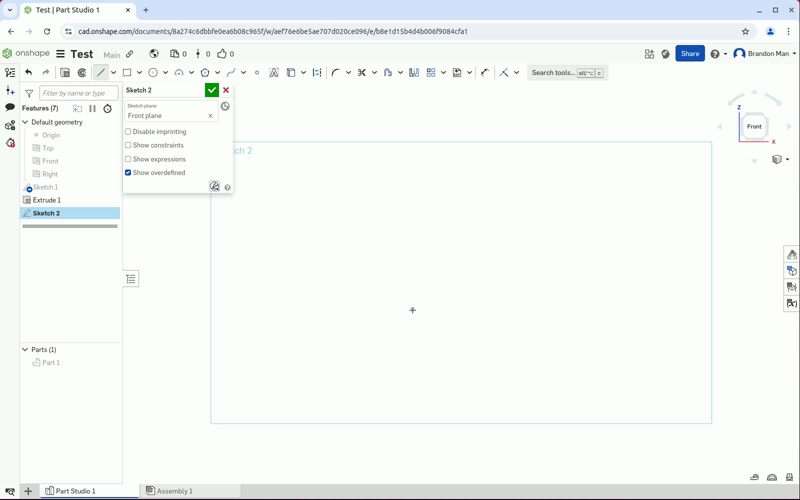
mouse_move(442, 309)
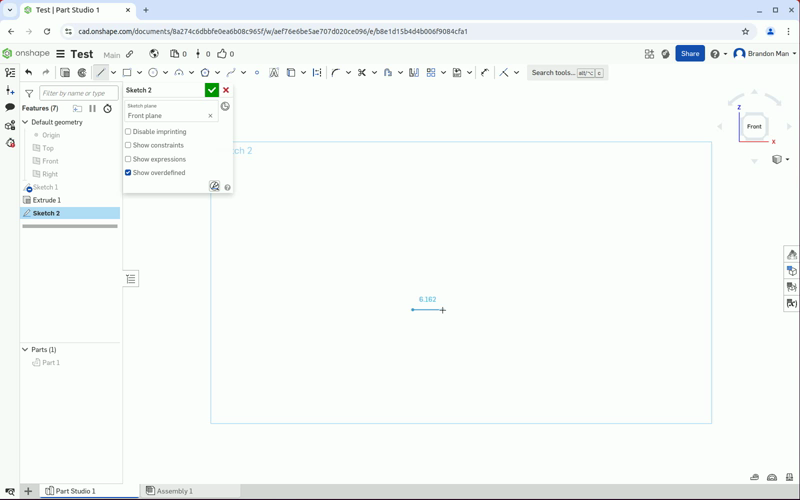
mouse_move(435, 309)
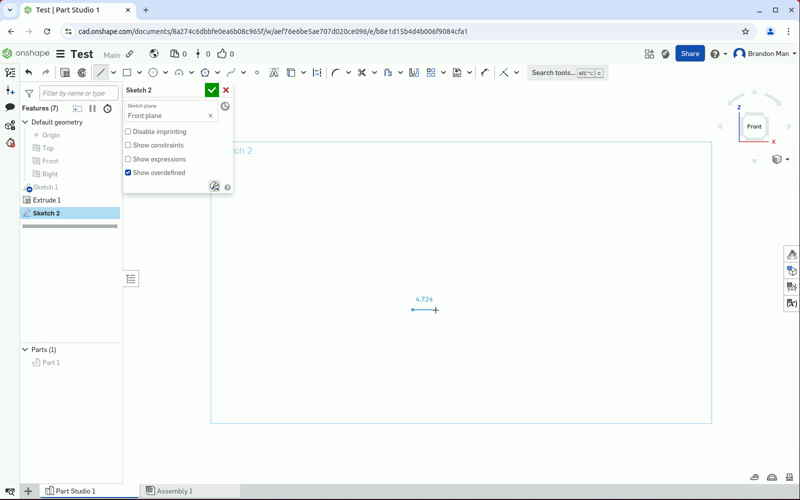
click(435, 309)
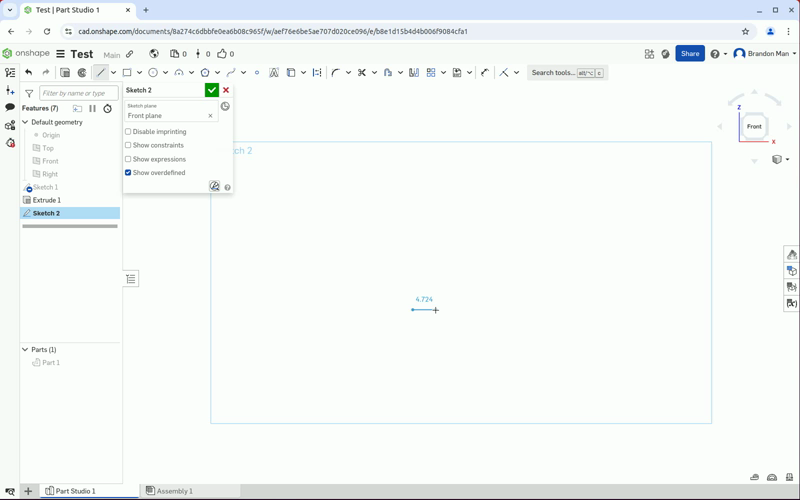
key_up(shift)
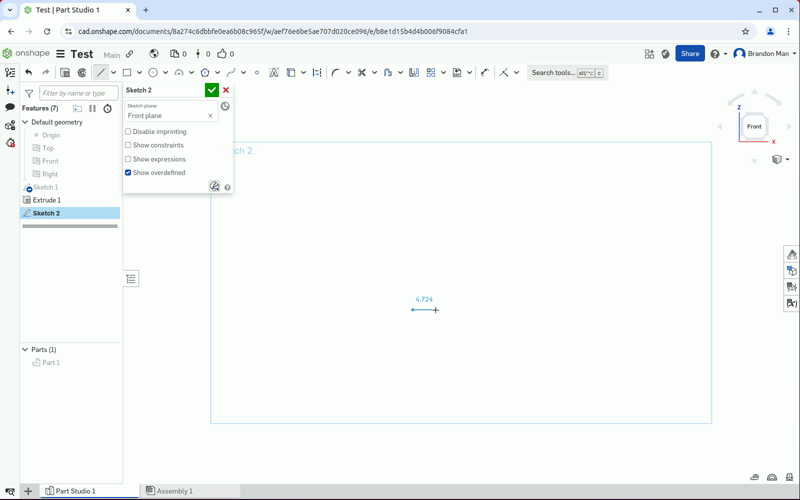
key_down(shift)
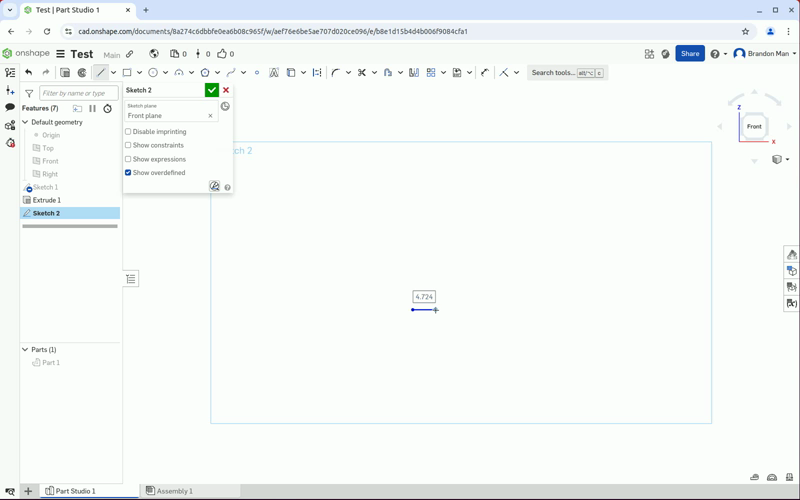
mouse_move(465, 309)
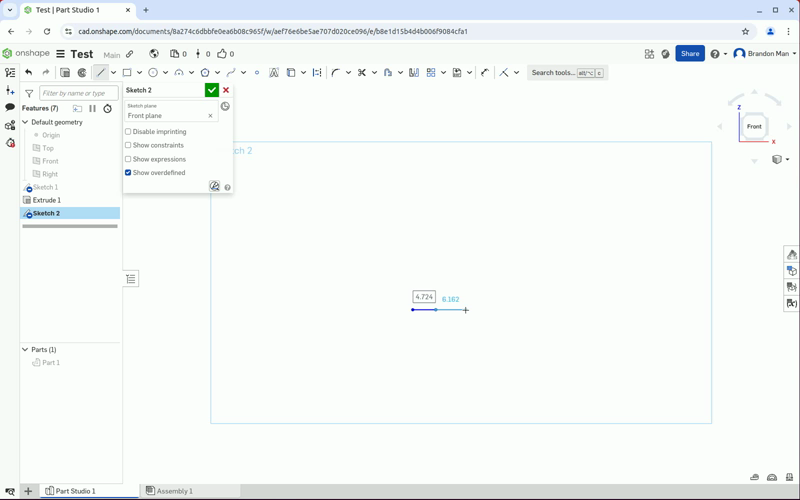
mouse_move(435, 282)
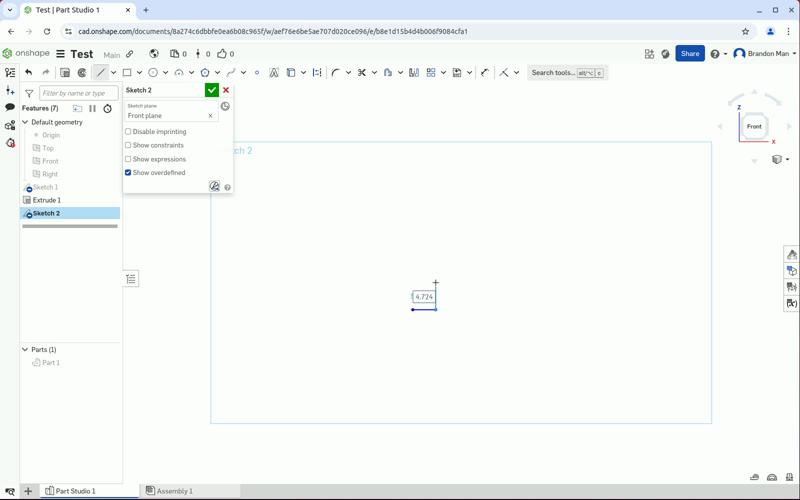
click(435, 282)
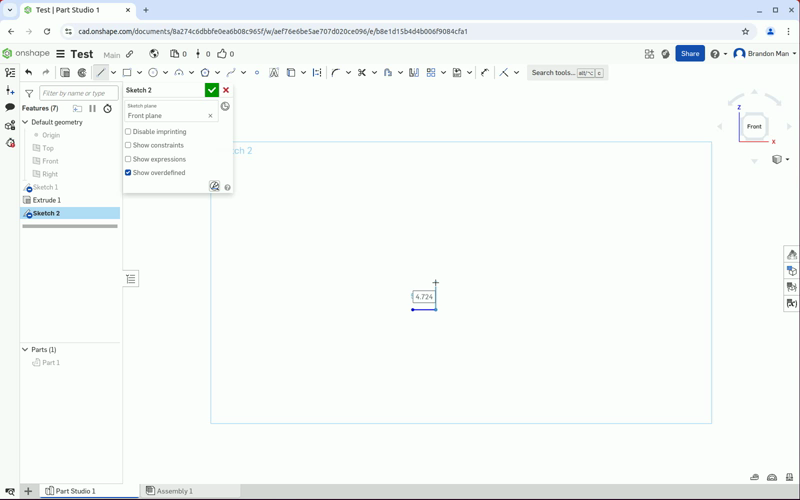
key_up(shift)
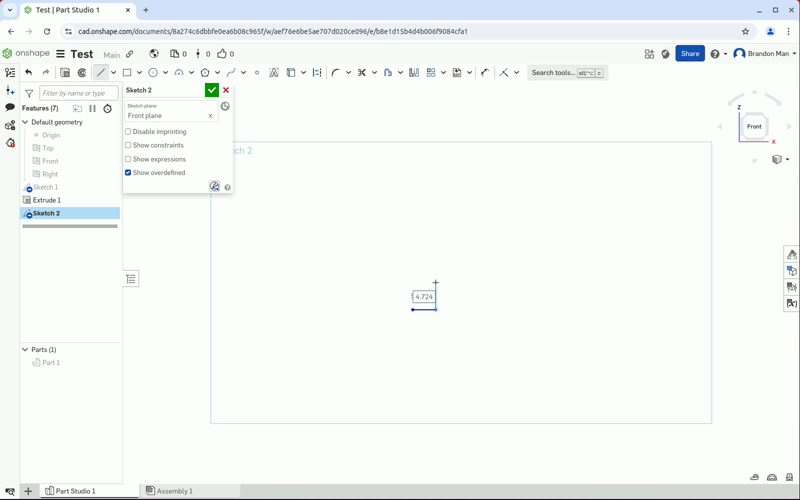
key_down(shift)
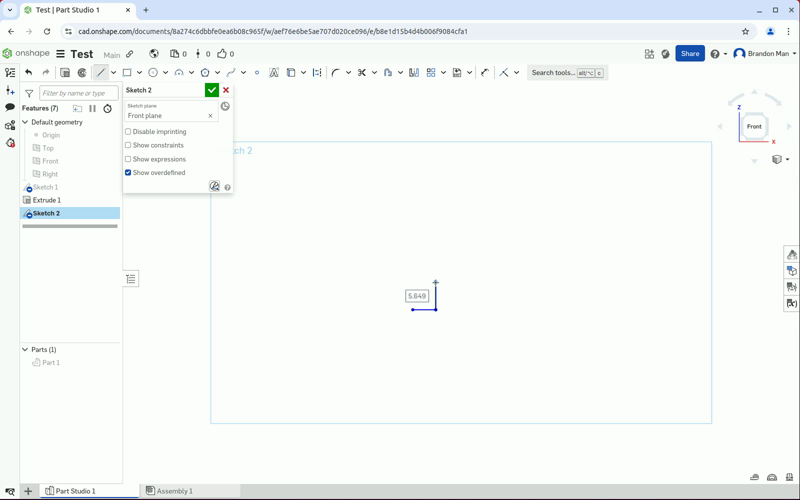
mouse_move(465, 282)
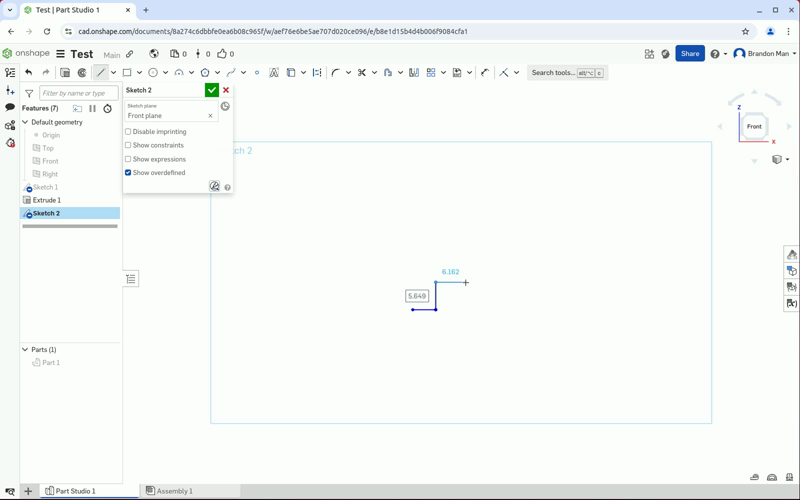
mouse_move(412, 282)
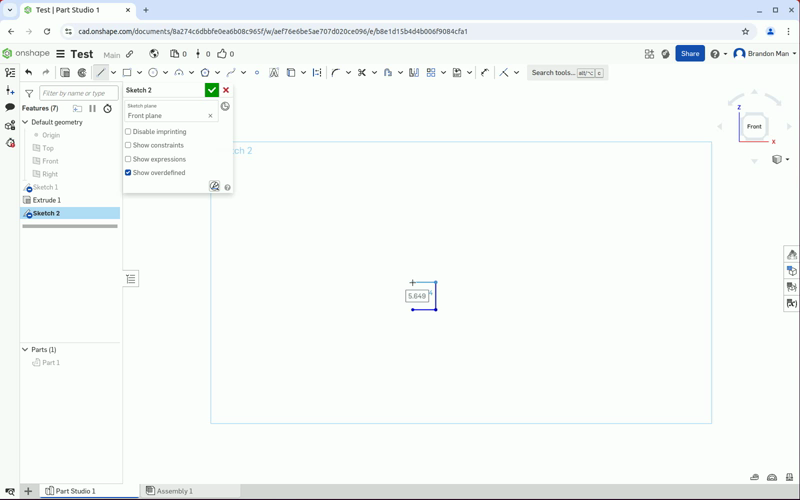
click(412, 282)
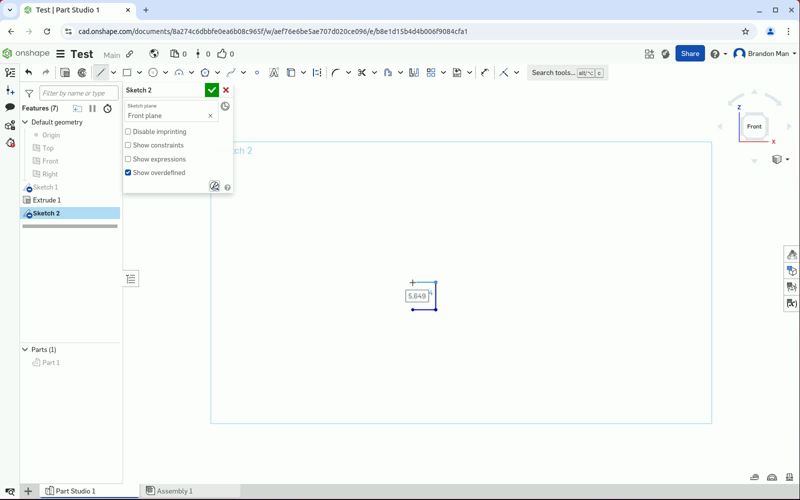
key_up(shift)
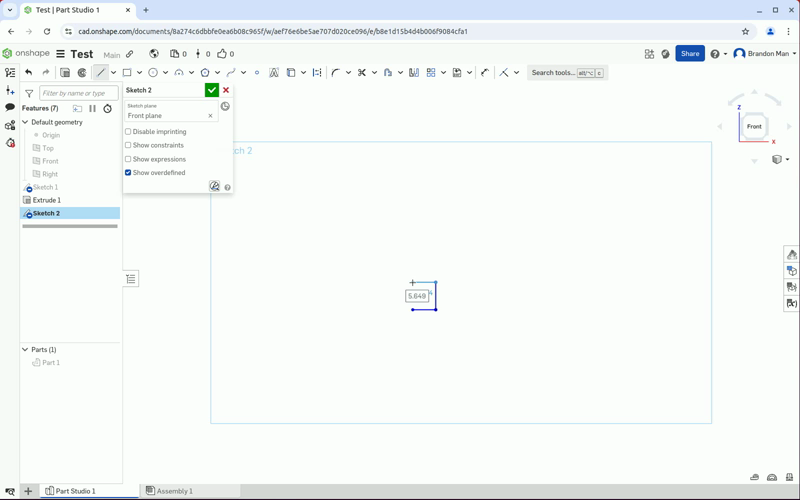
mouse_move(442, 282)
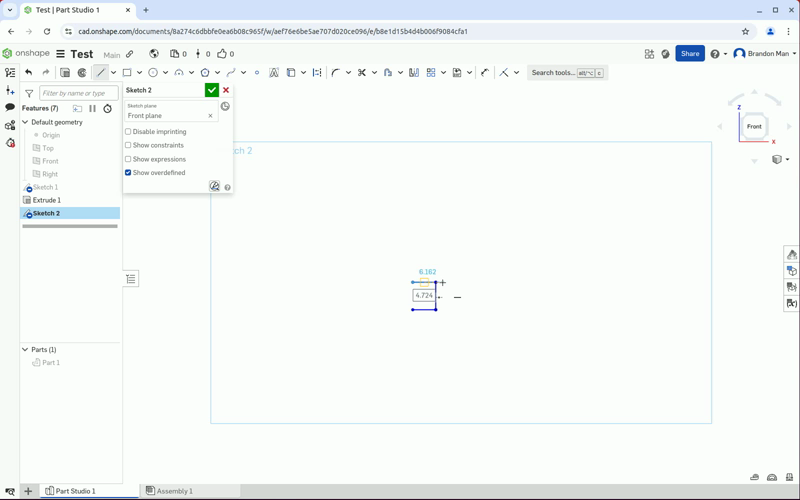
key_down(shift)
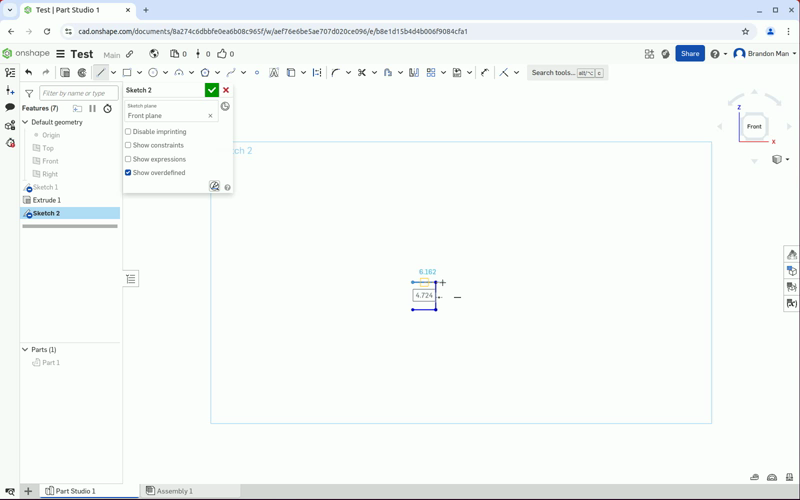
mouse_move(412, 309)
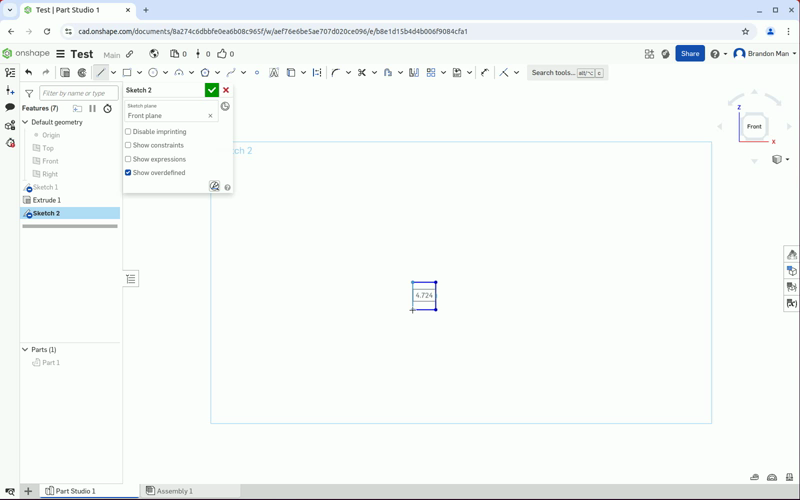
key_up(shift)
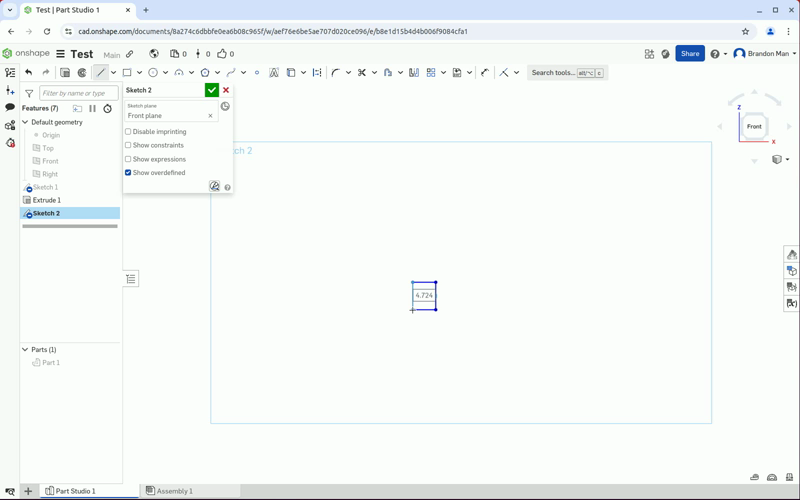
click(412, 309)
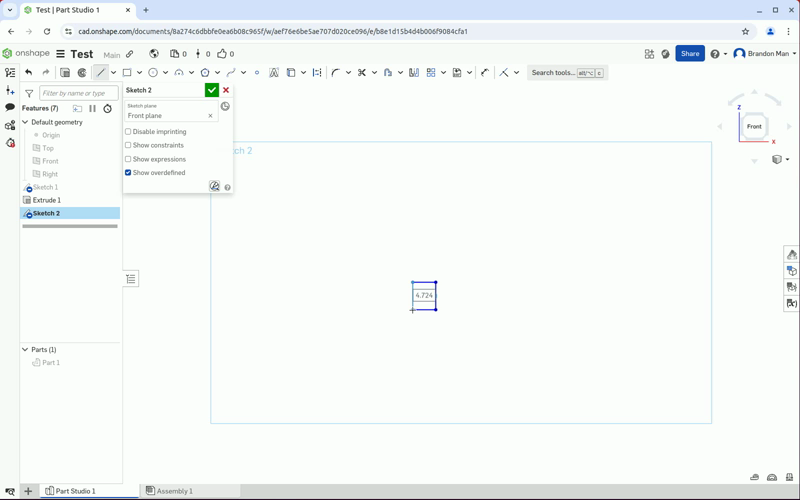
key(esc)
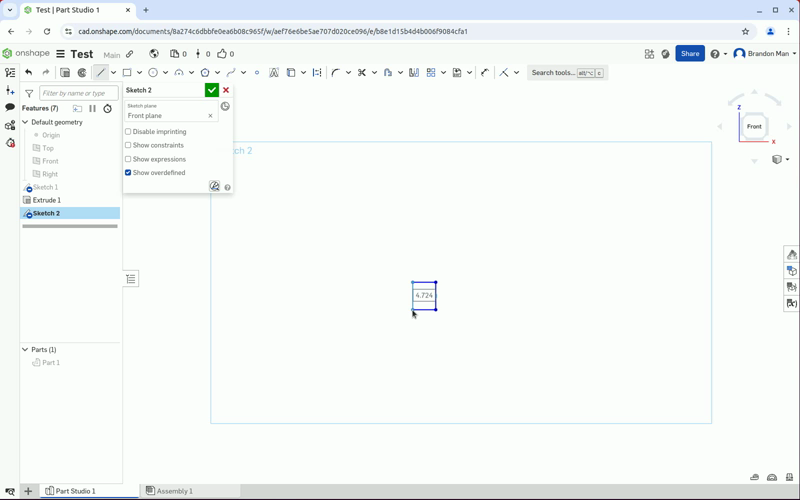
mouse_move(434, 291)
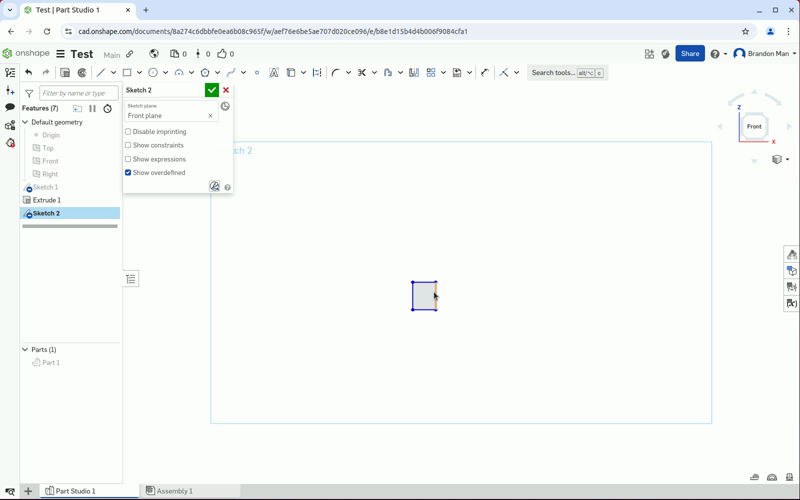
scroll(6)
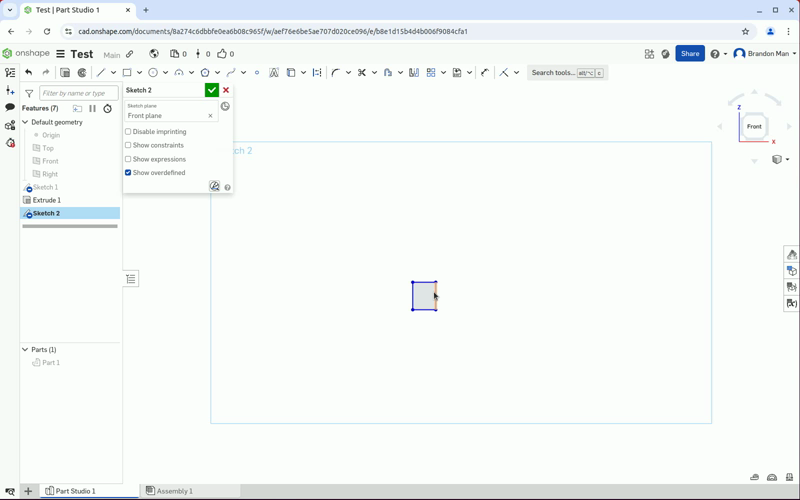
scroll(6)
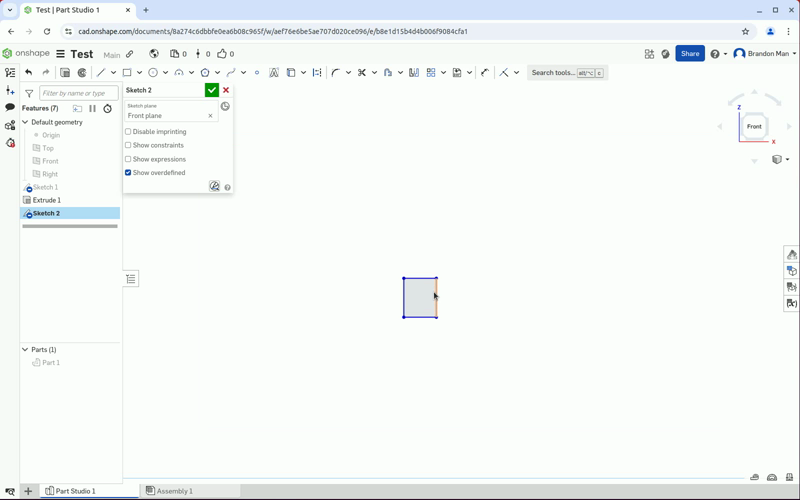
scroll(6)
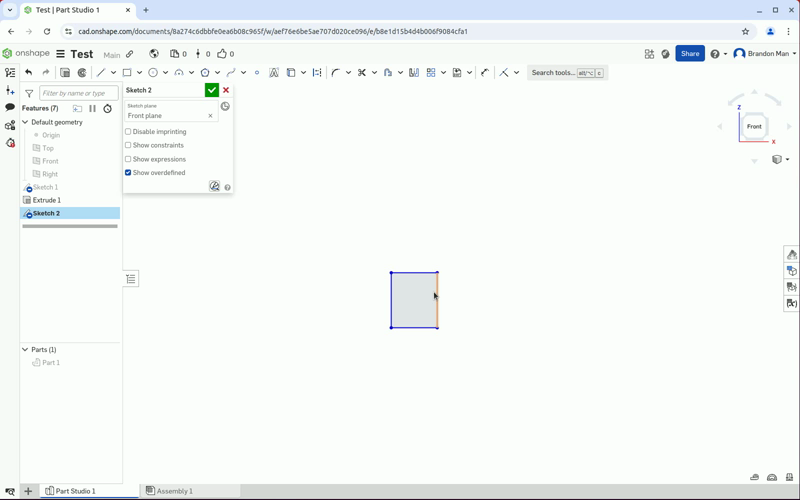
scroll(6)
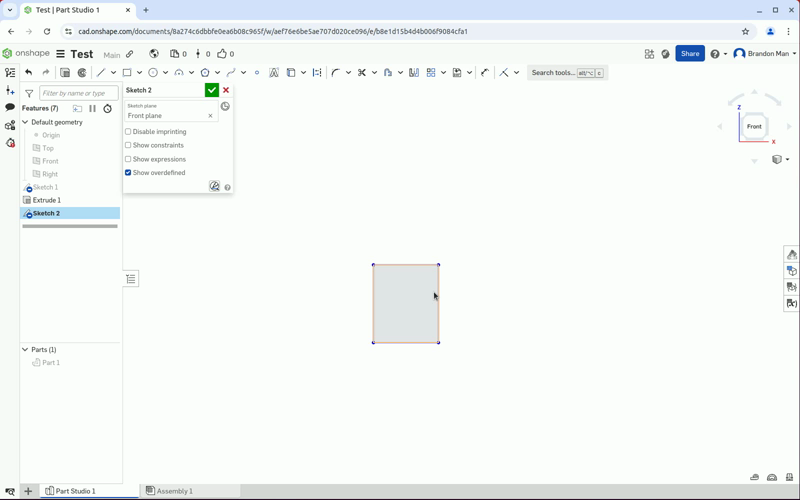
scroll(6)
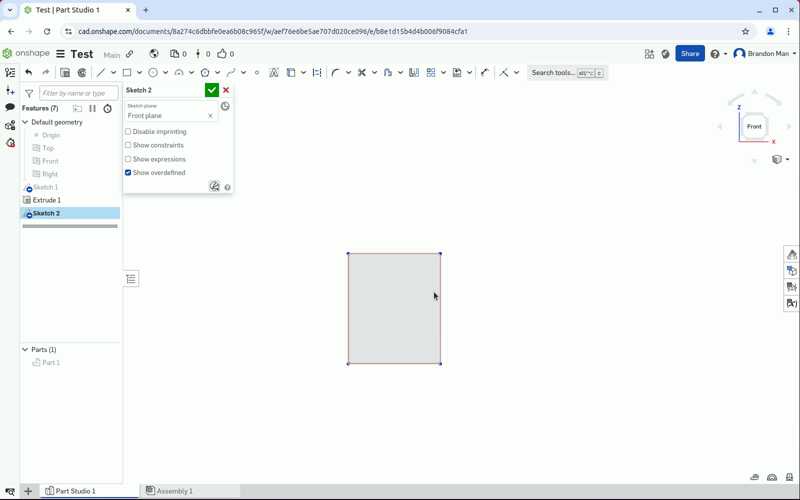
scroll(6)
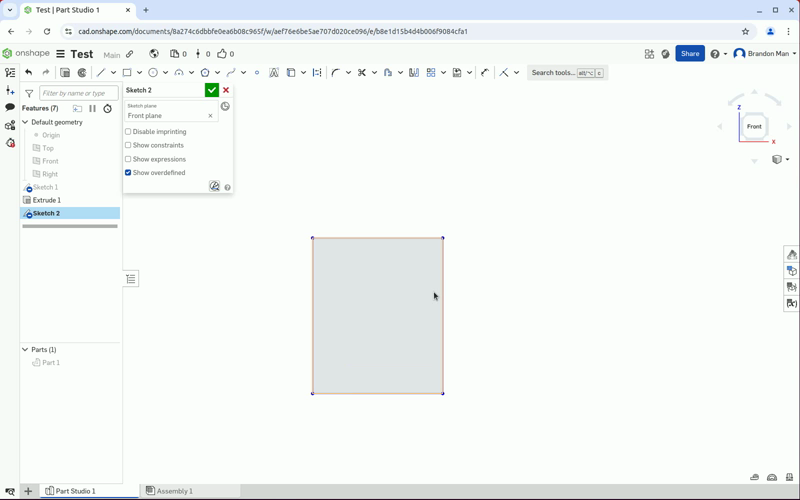
scroll(6)
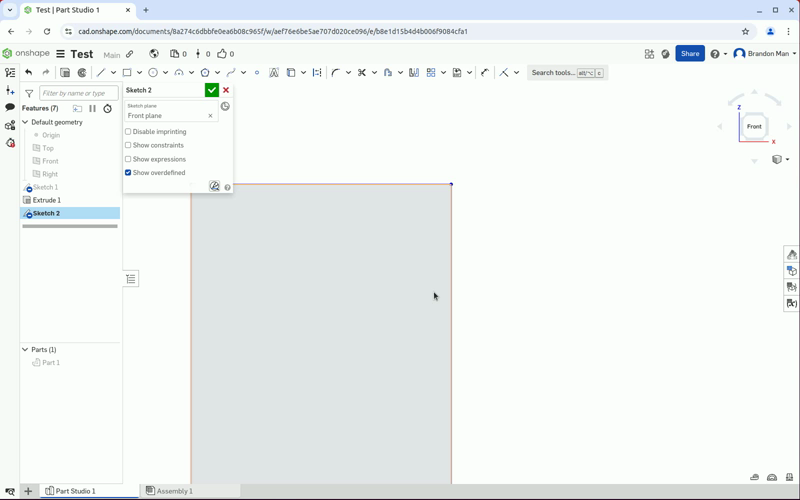
click(434, 291)
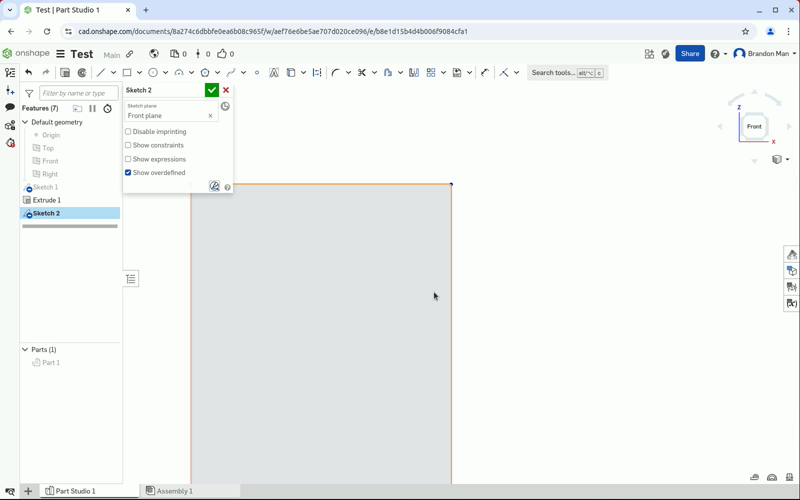
scroll(-6)
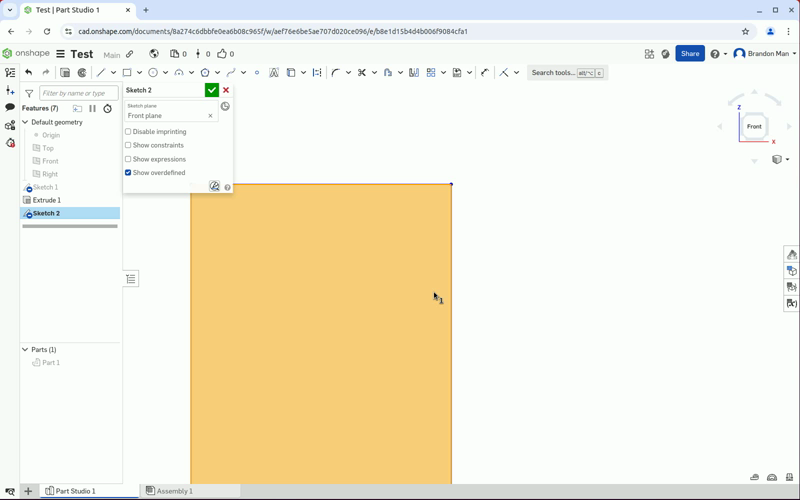
scroll(-6)
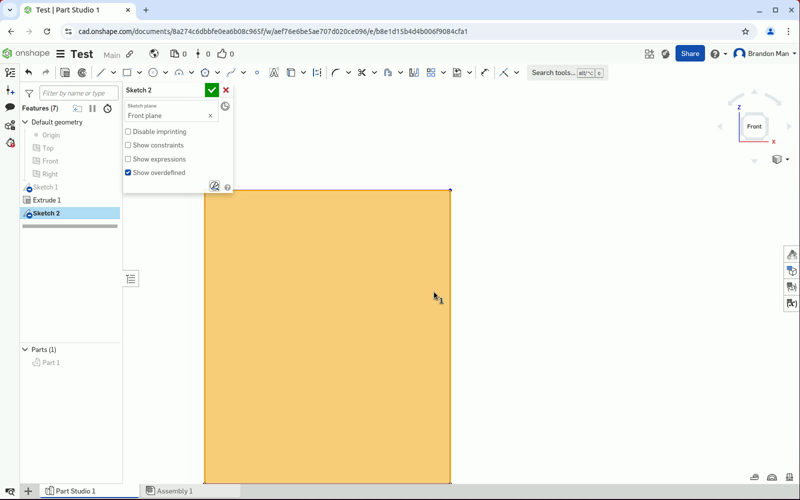
scroll(-6)
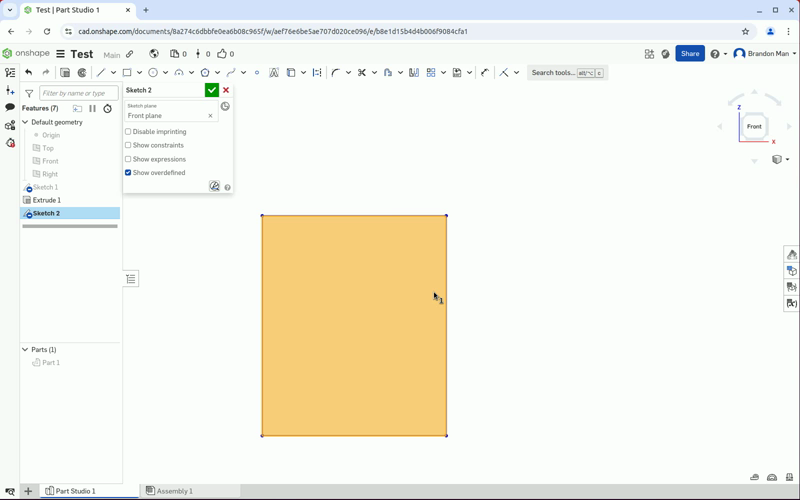
scroll(-6)
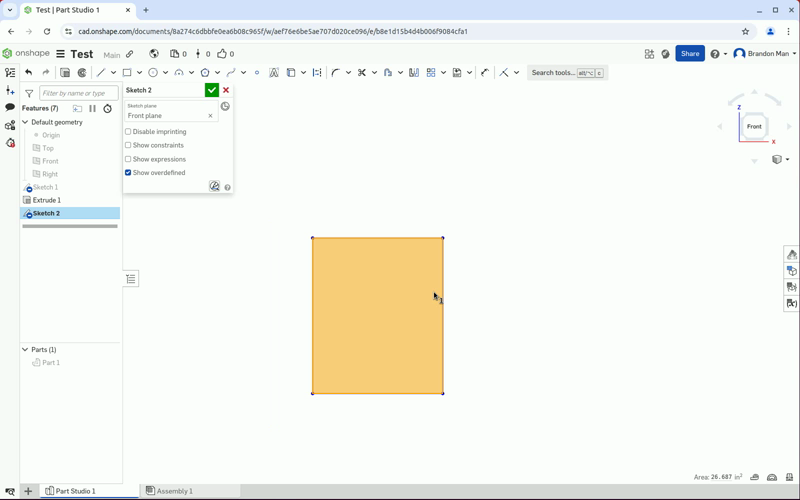
scroll(-6)
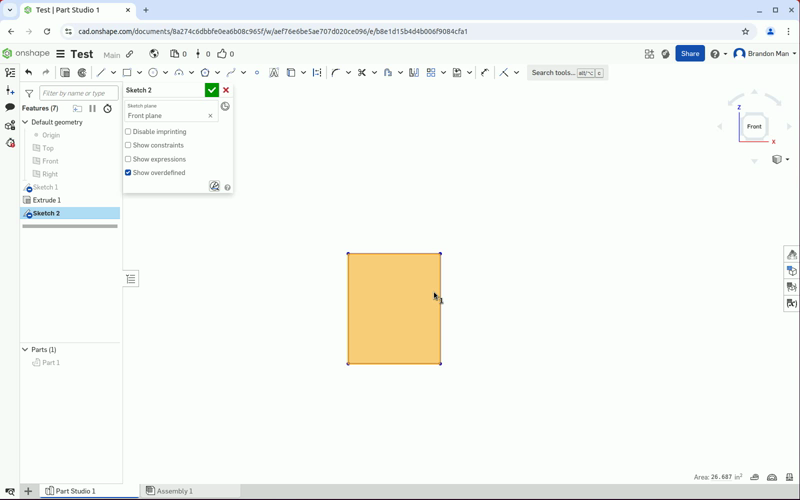
scroll(-6)
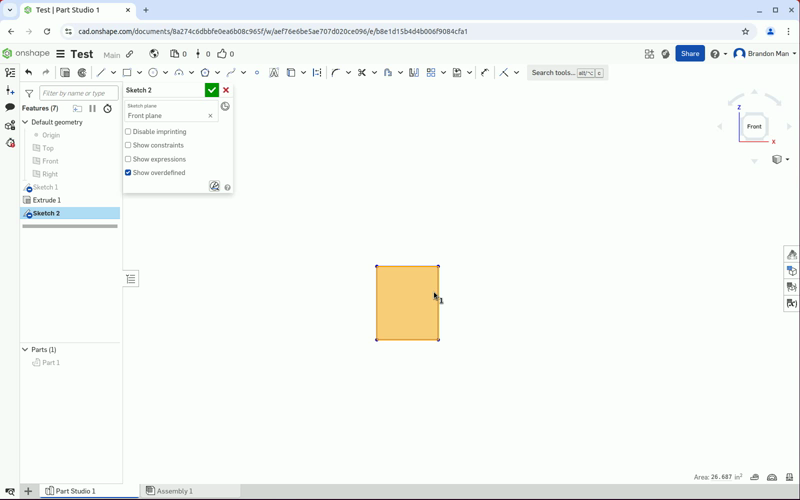
scroll(-6)
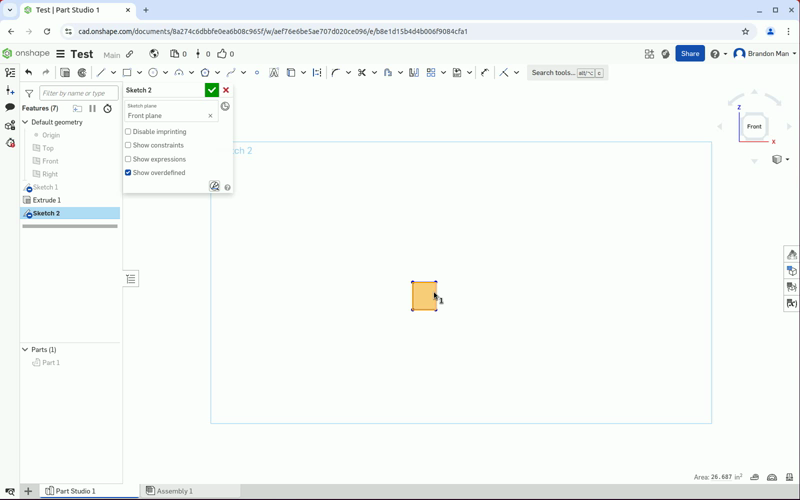
mouse_move(73, 352)
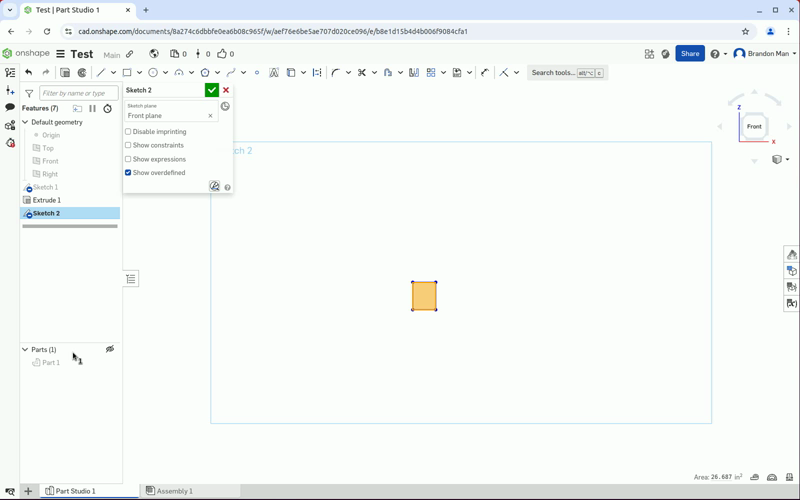
key(shift+y)
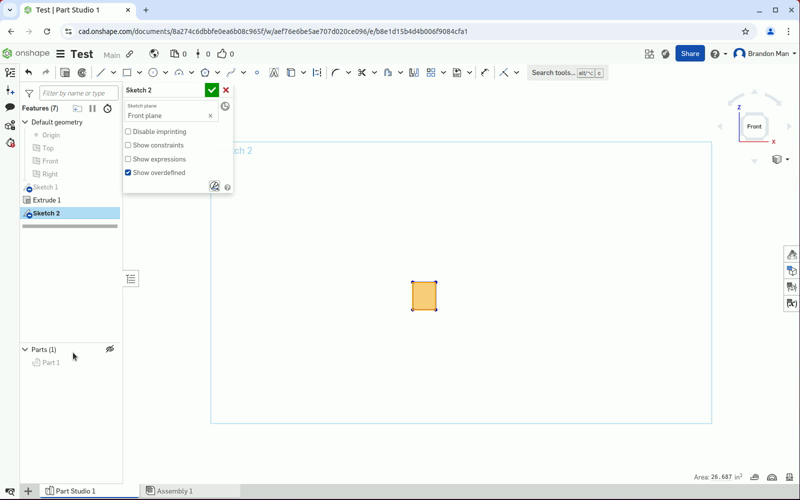
key(shift+e)
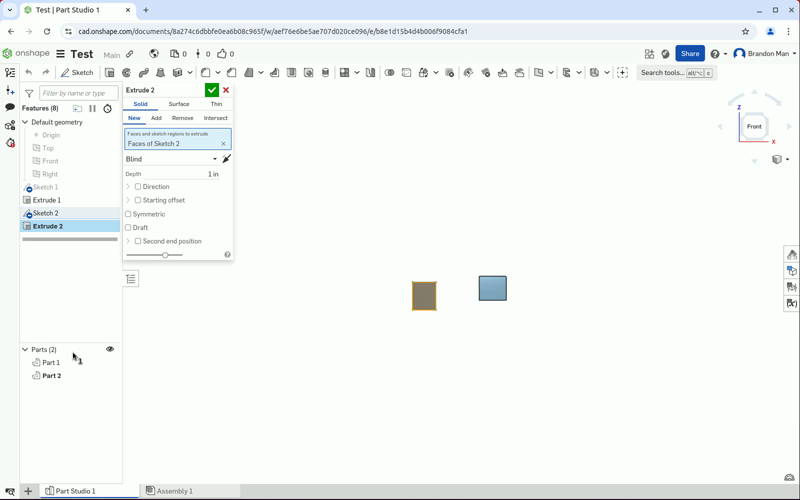
mouse_move(143, 106)
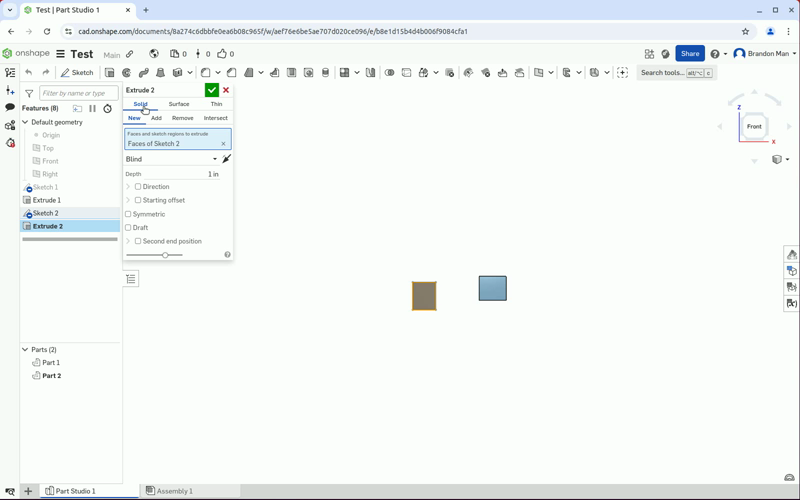
click(143, 106)
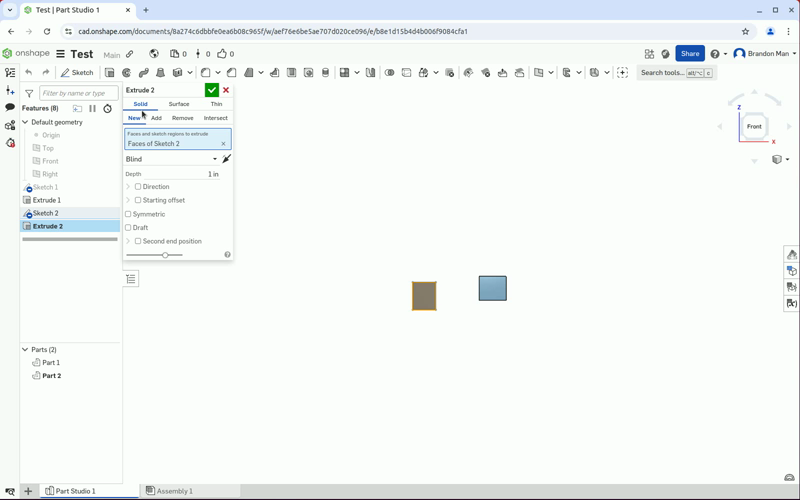
mouse_move(137, 120)
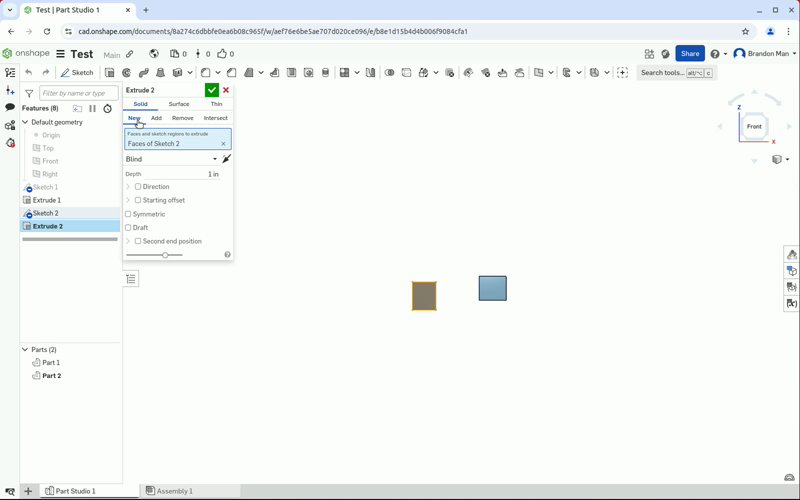
click(137, 120)
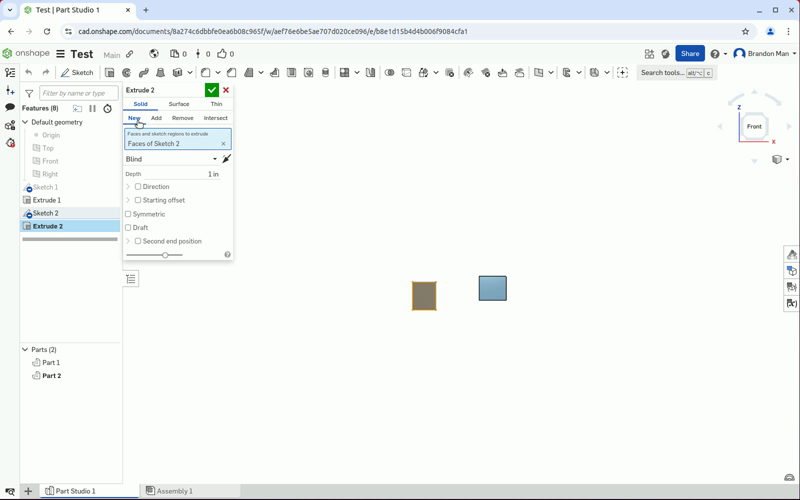
key(tab, 4)
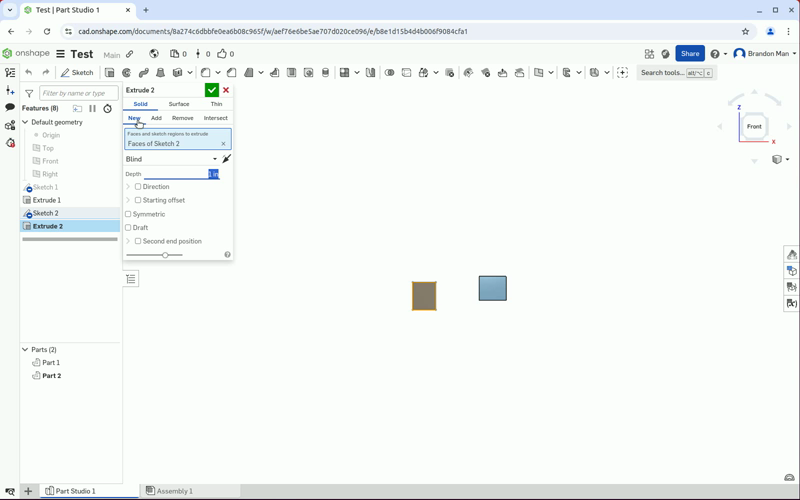
text(6.499)
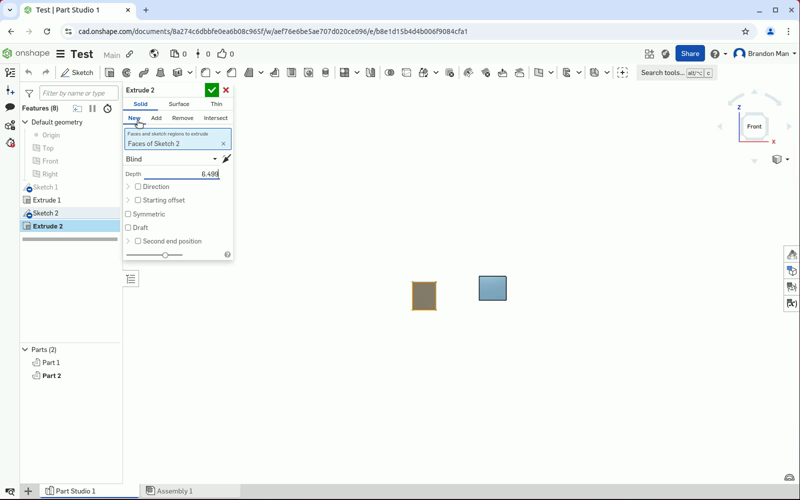
key(enter)
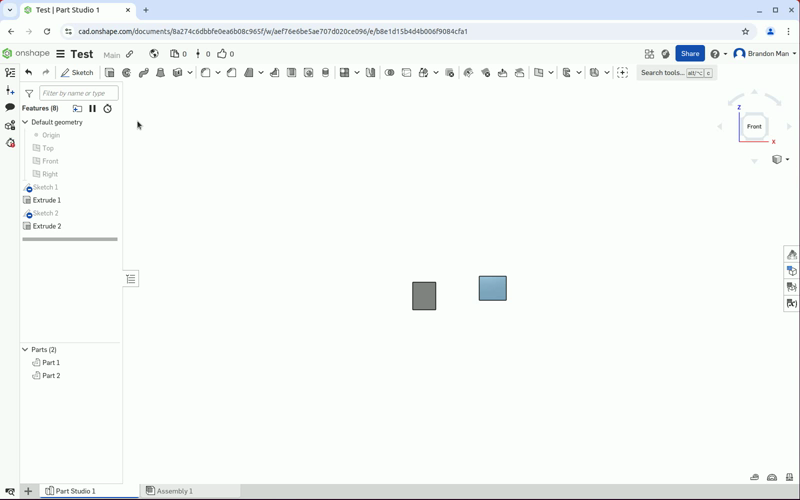
key(shift+h)
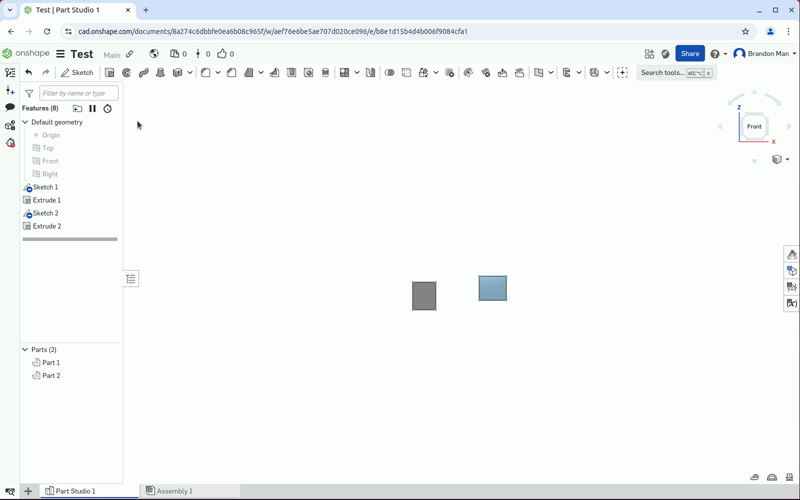
key(shift+h)
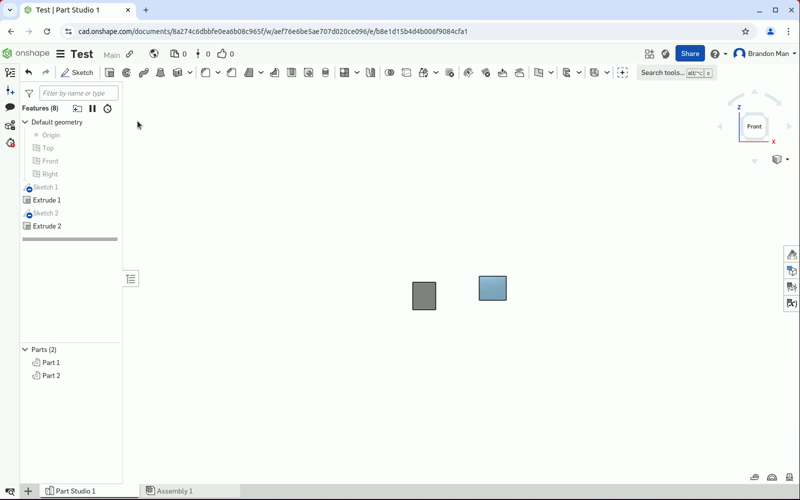
mouse_move(73, 189)
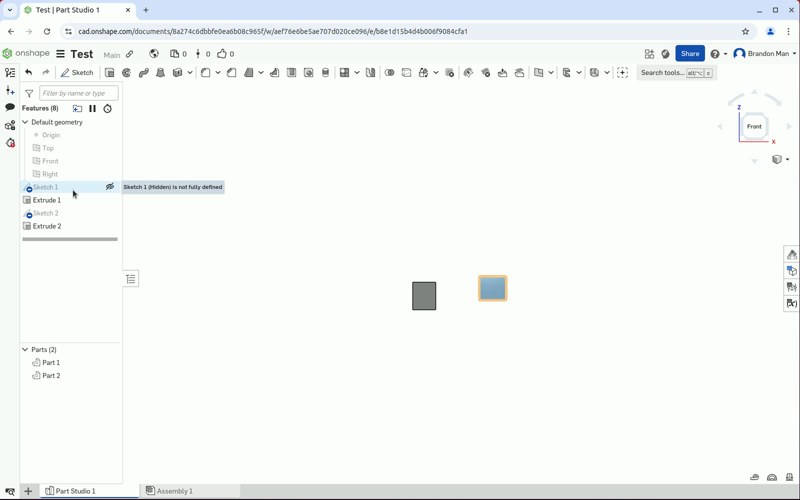
click(73, 189)
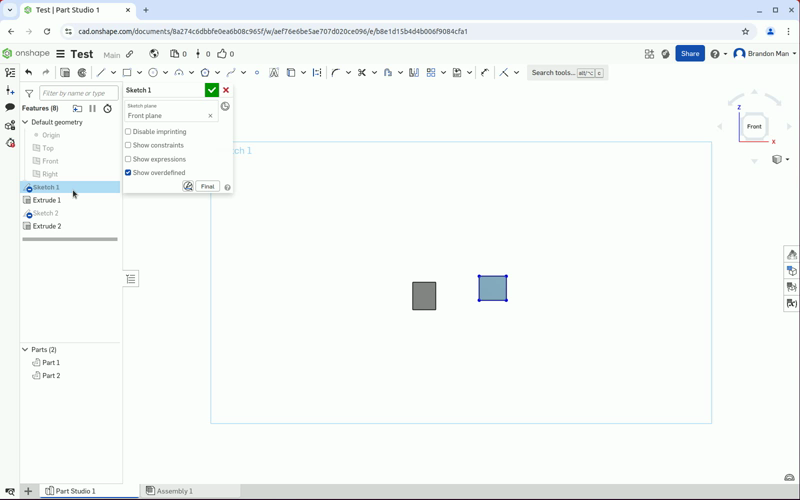
mouse_move(229, 92)
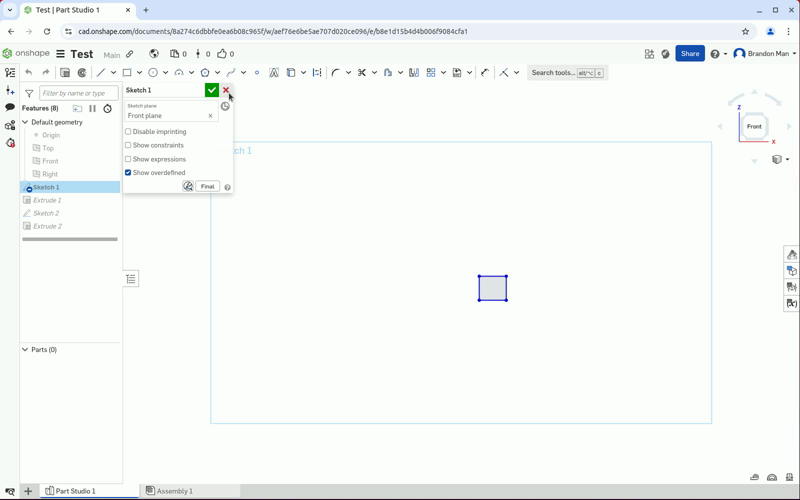
click(229, 92)
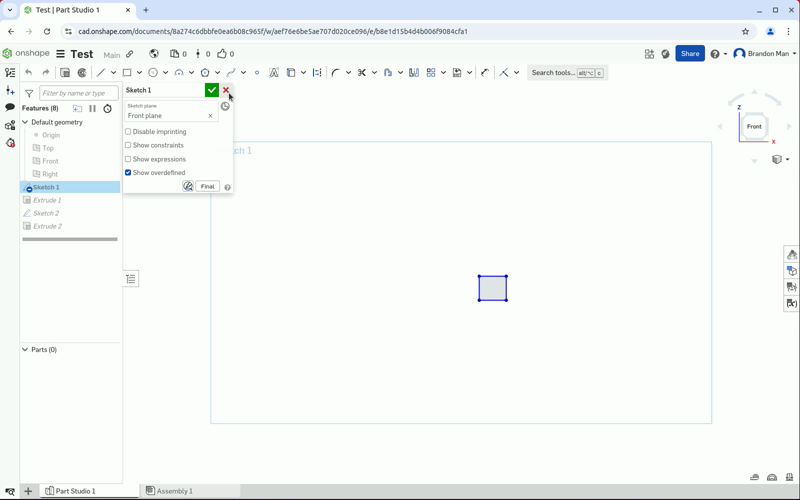
key(shift+s)
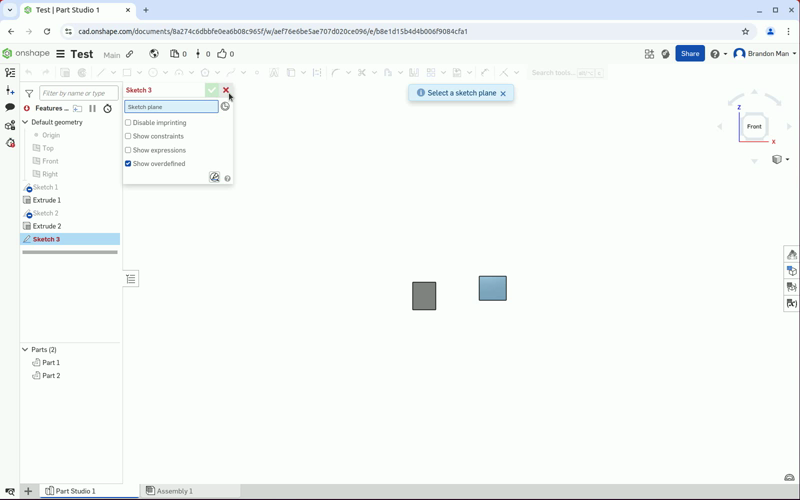
mouse_move(73, 163)
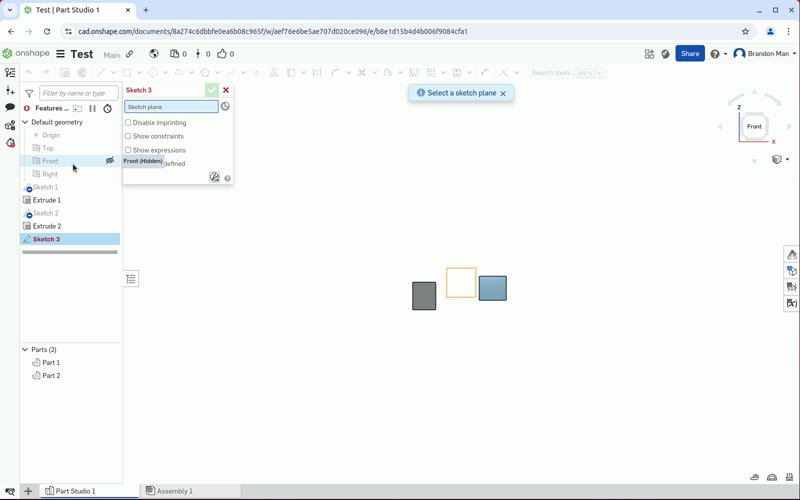
click(73, 163)
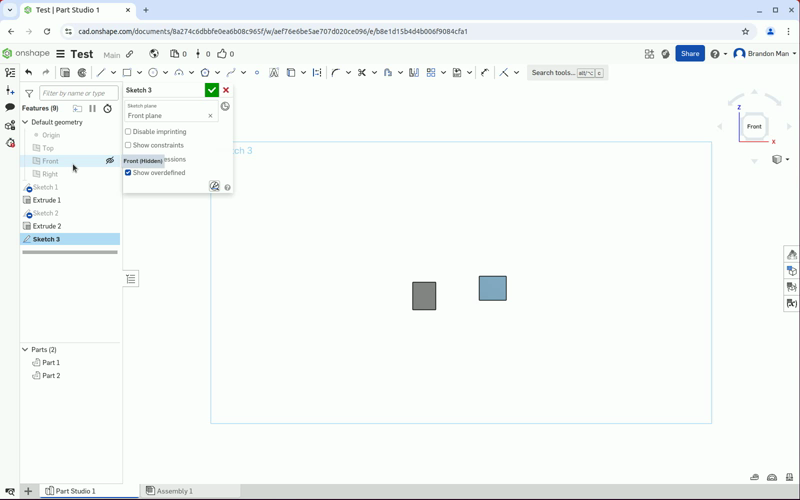
mouse_move(73, 352)
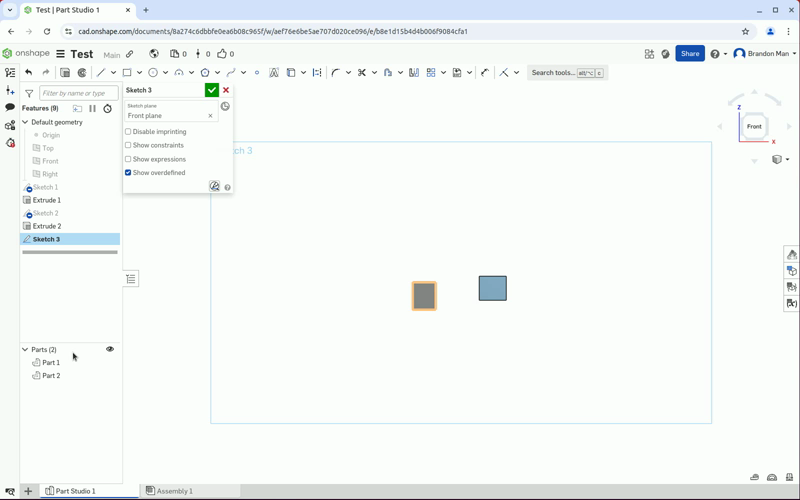
key(y)
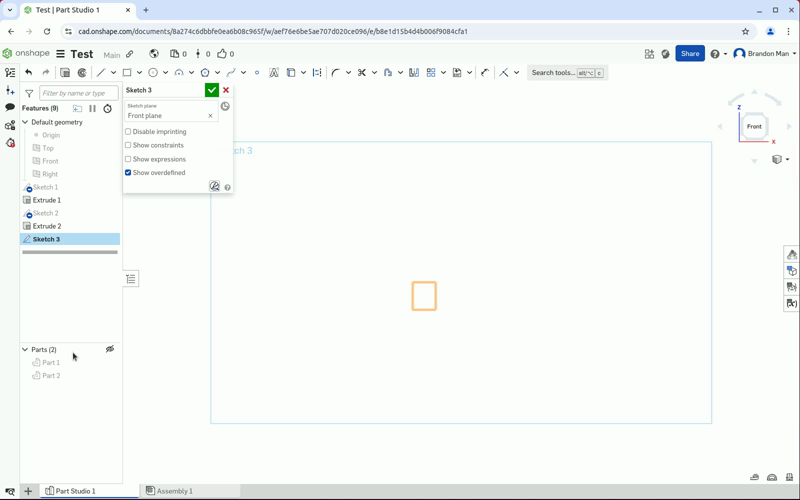
key(l)
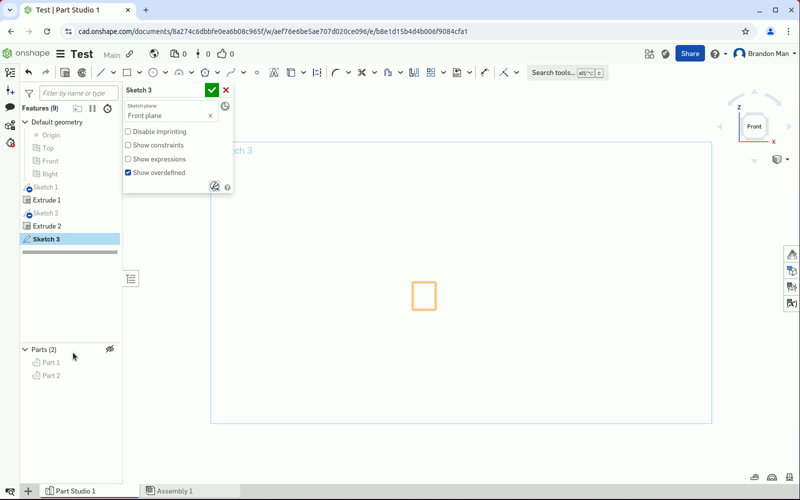
key_down(shift)
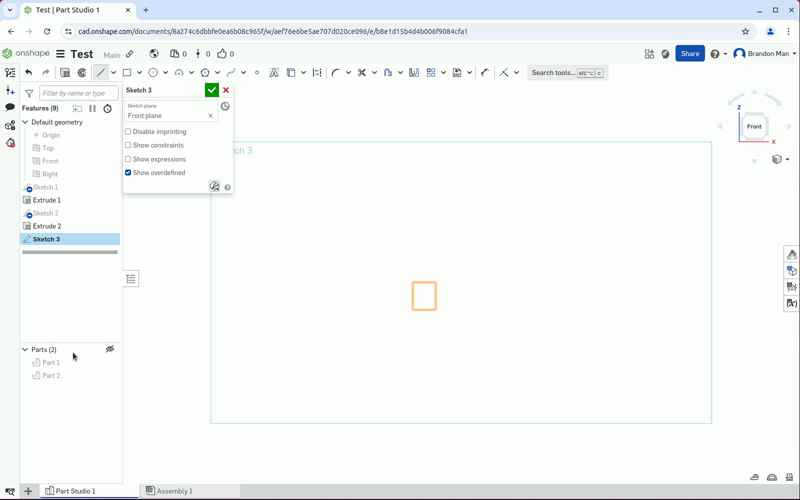
mouse_move(348, 376)
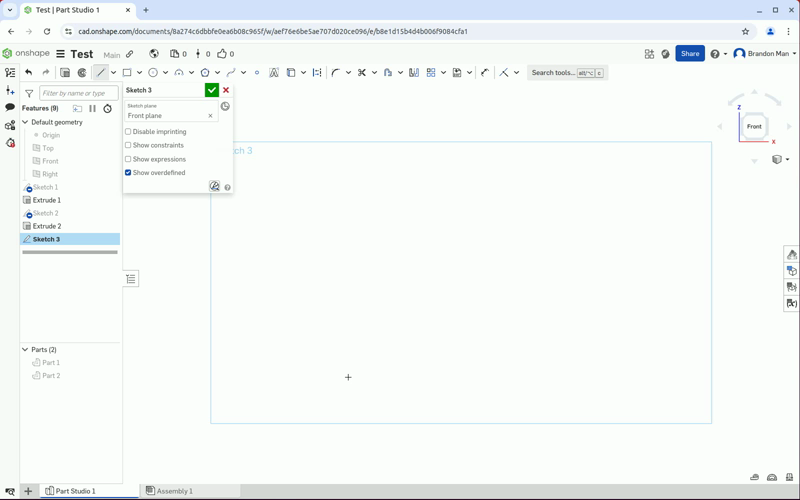
click(348, 376)
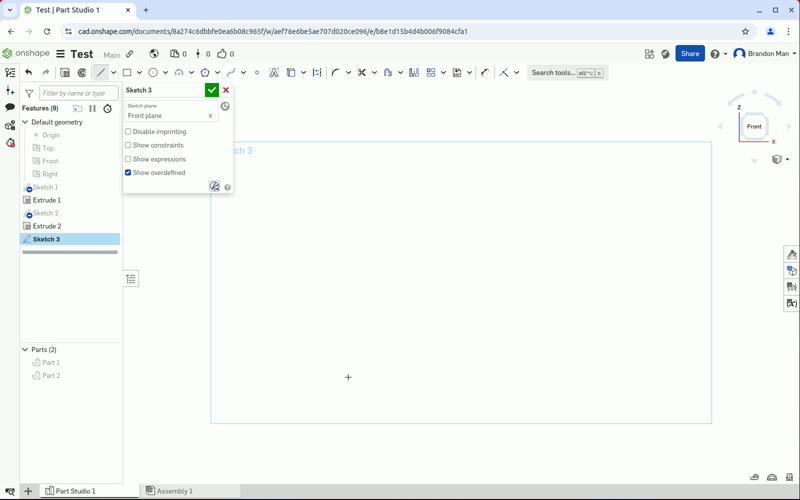
key_up(shift)
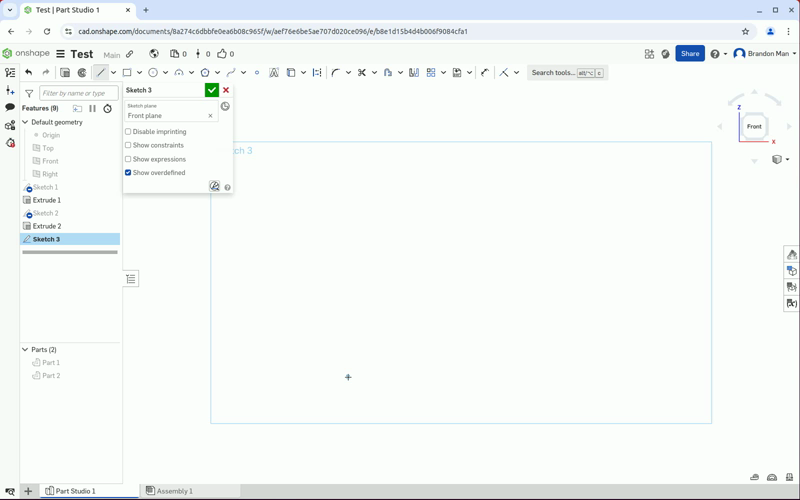
key_down(shift)
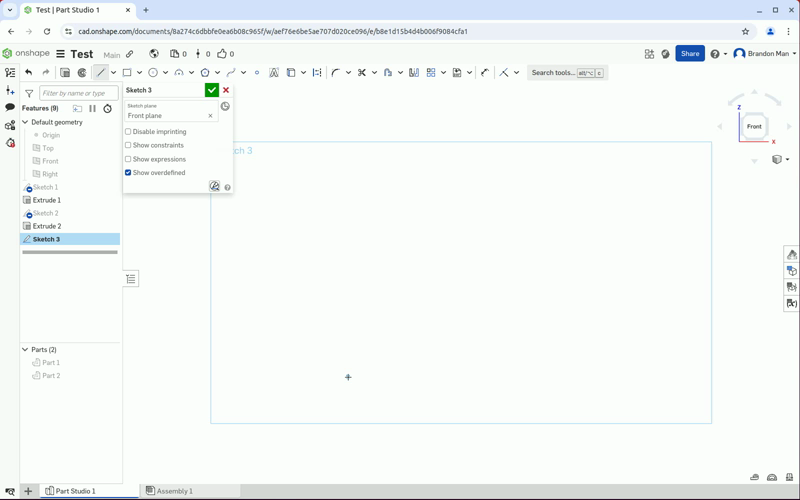
mouse_move(378, 376)
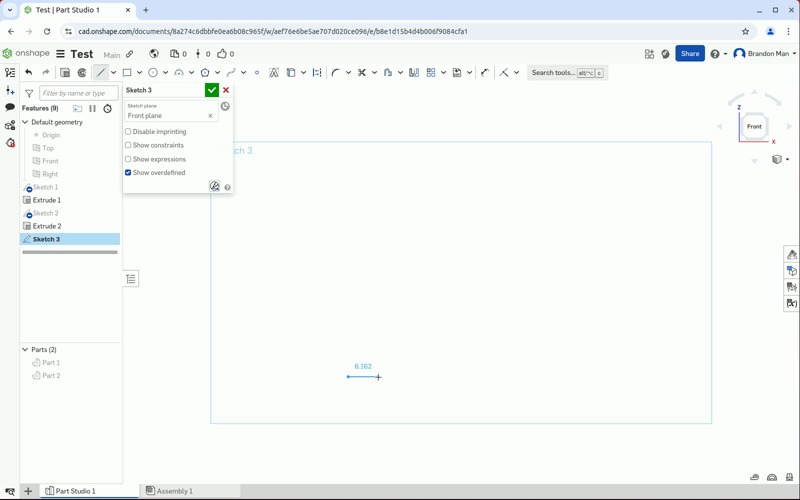
mouse_move(389, 376)
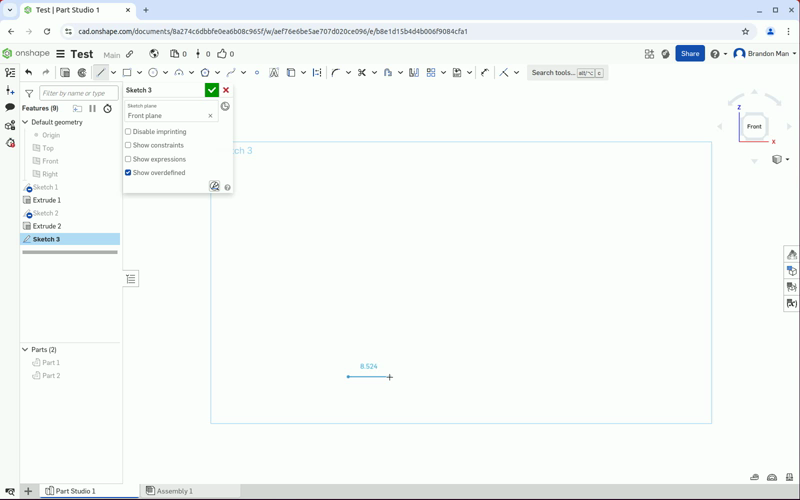
click(389, 376)
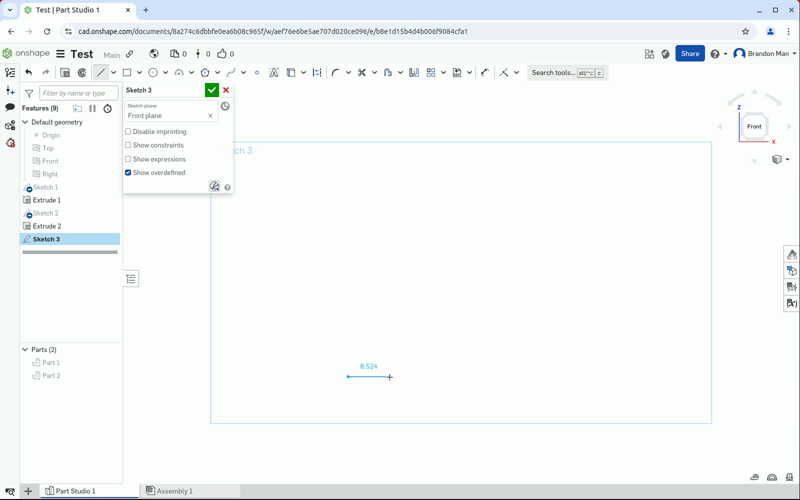
key_up(shift)
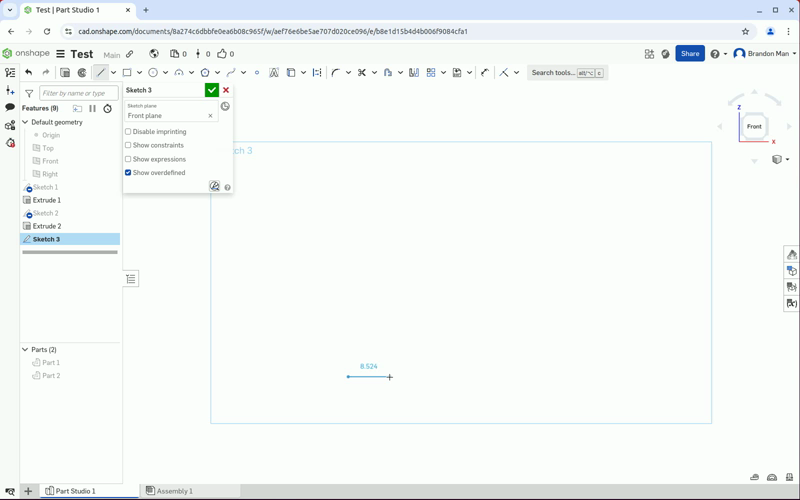
key_down(shift)
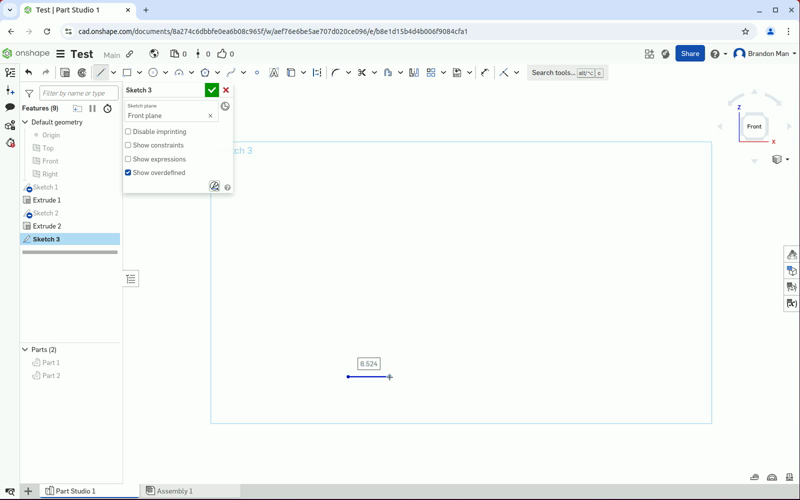
mouse_move(420, 376)
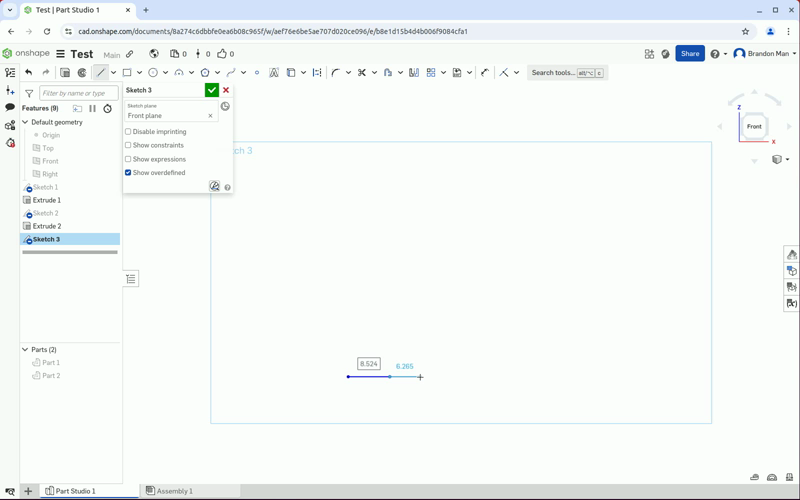
mouse_move(389, 350)
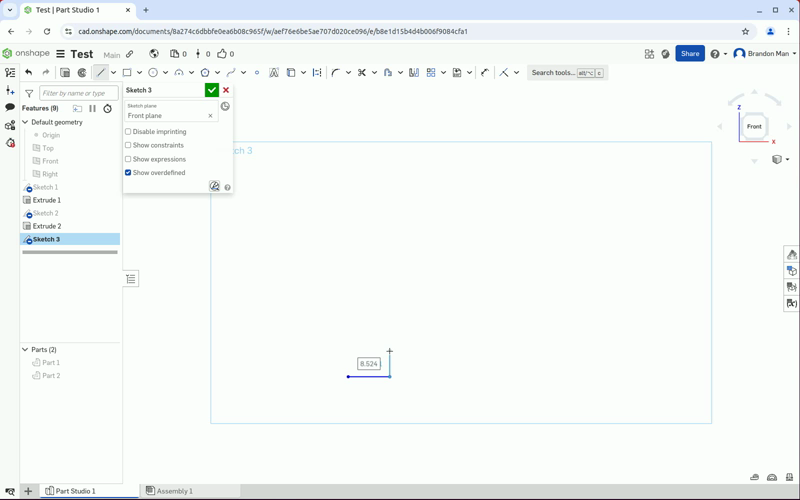
click(389, 350)
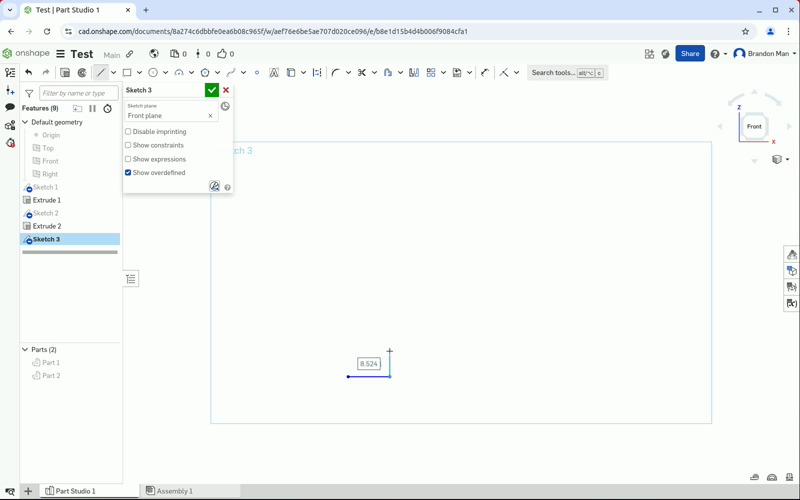
key_up(shift)
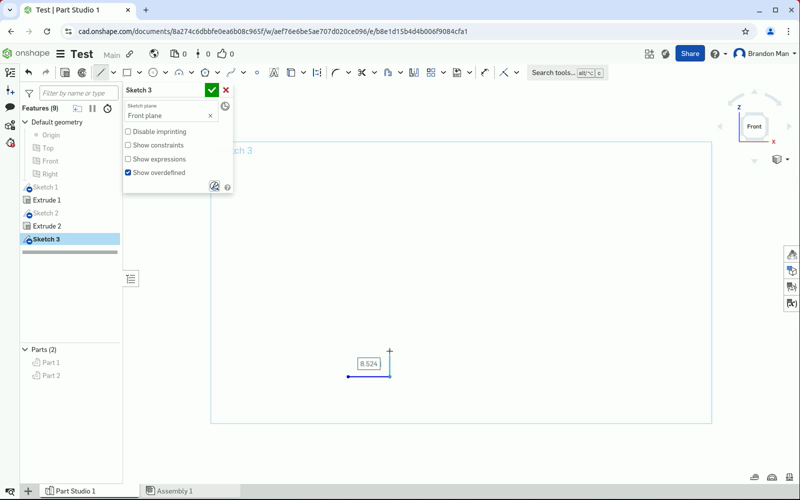
key_down(shift)
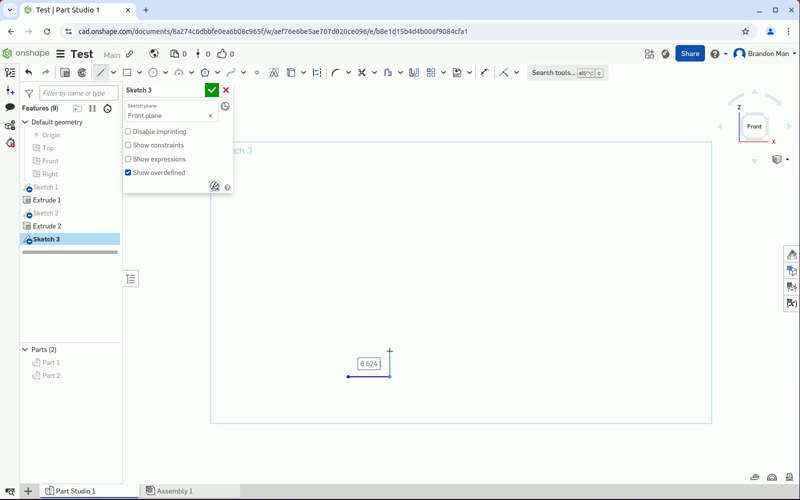
mouse_move(420, 350)
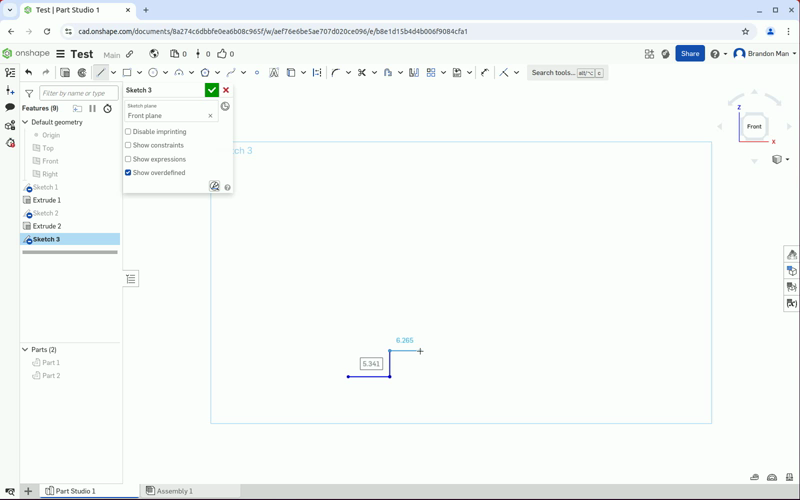
mouse_move(348, 350)
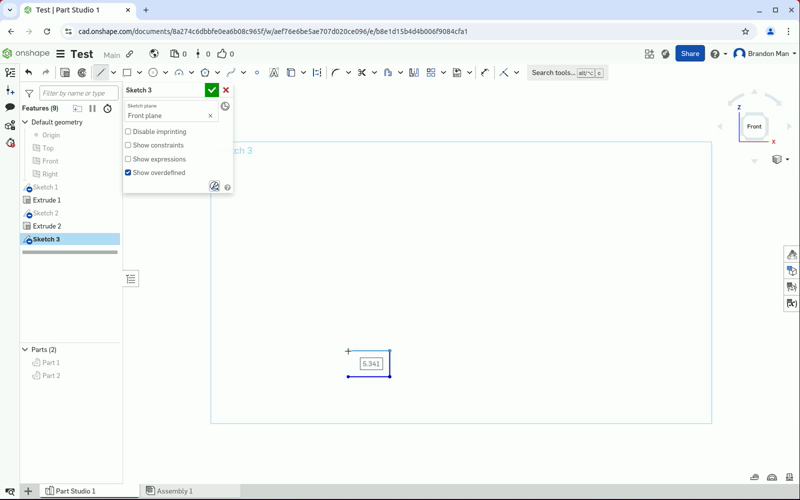
click(348, 350)
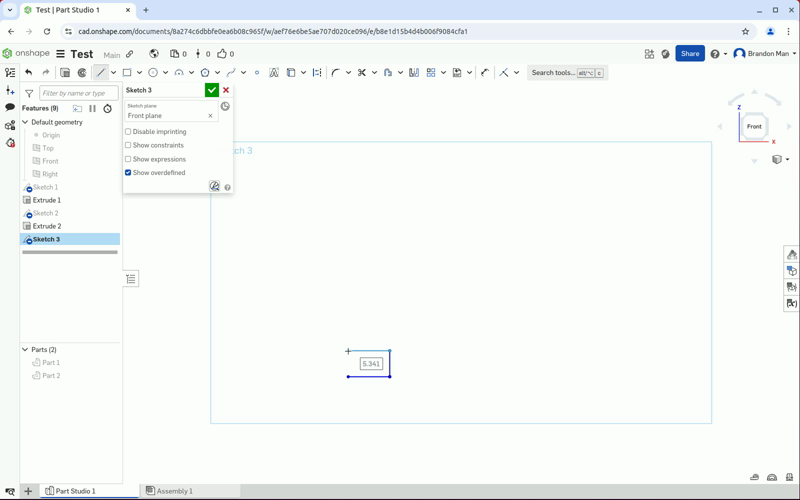
key_up(shift)
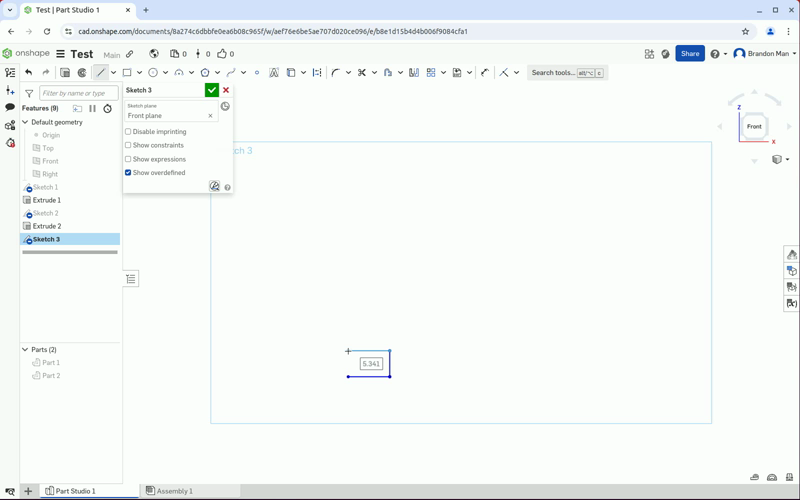
mouse_move(378, 350)
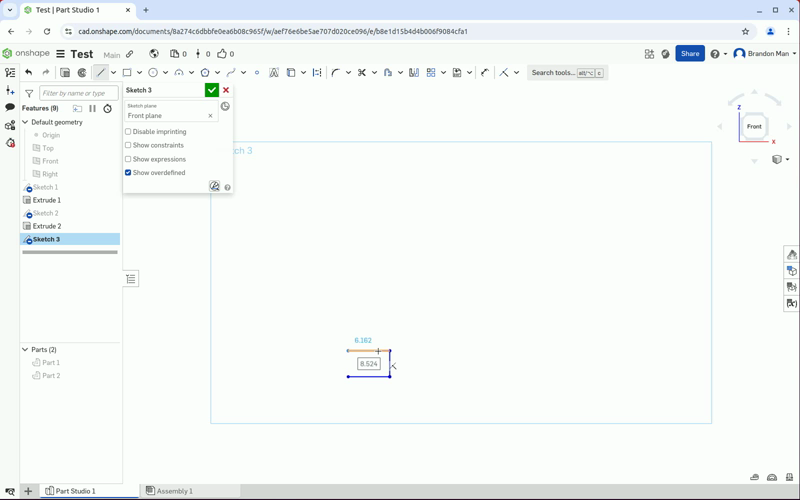
key_down(shift)
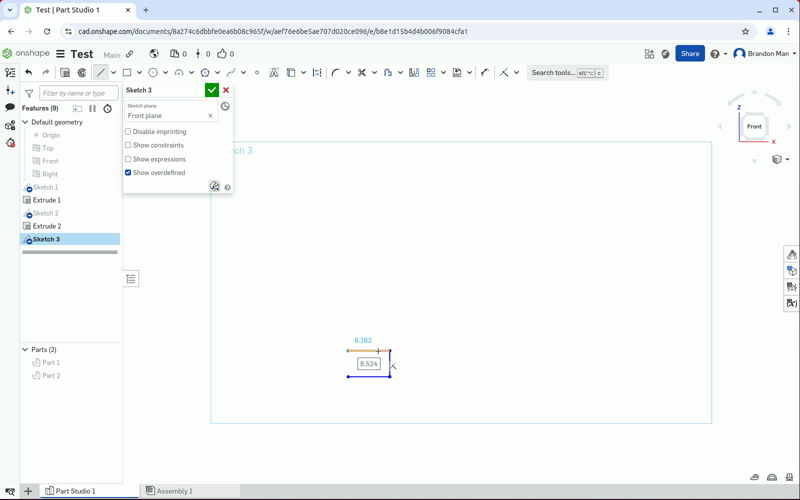
mouse_move(348, 376)
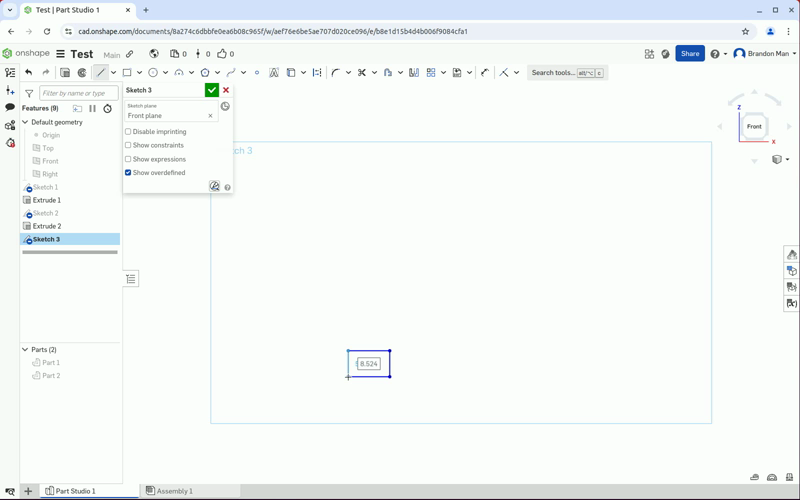
key_up(shift)
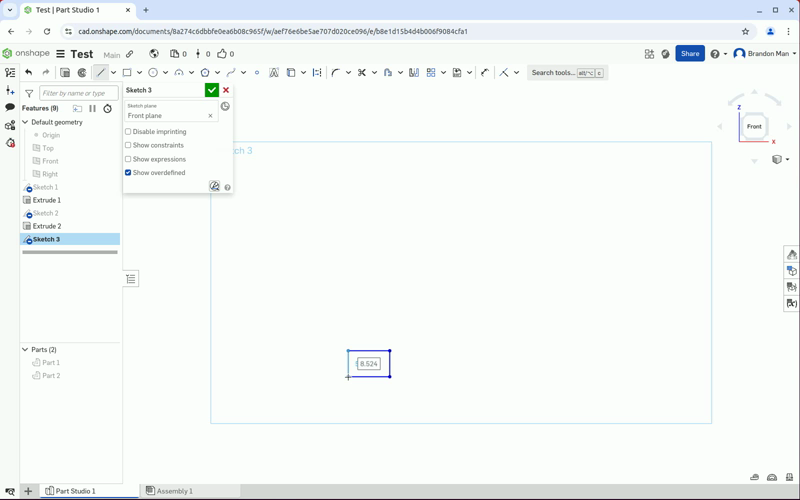
click(348, 376)
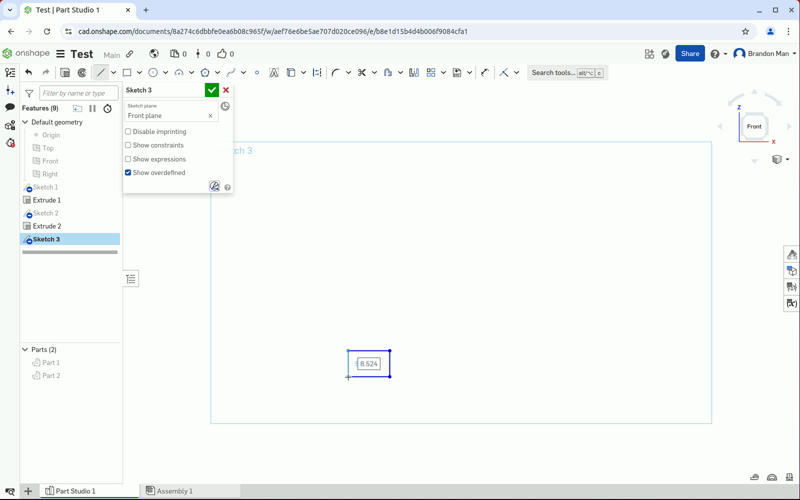
key(esc)
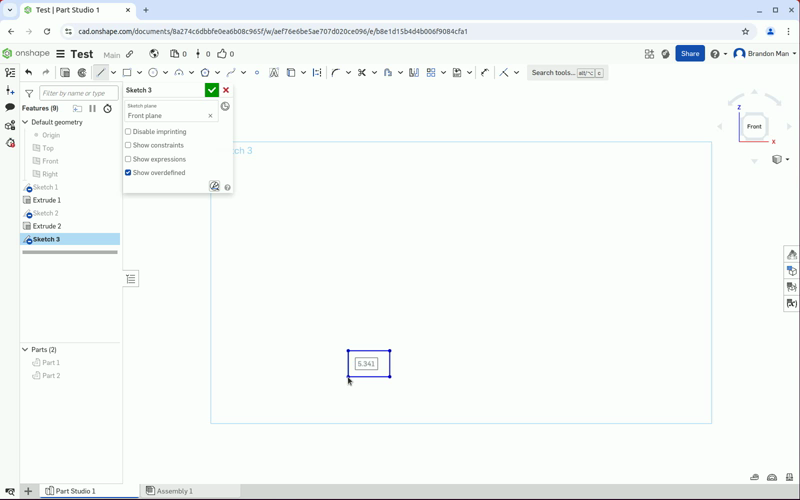
mouse_move(386, 355)
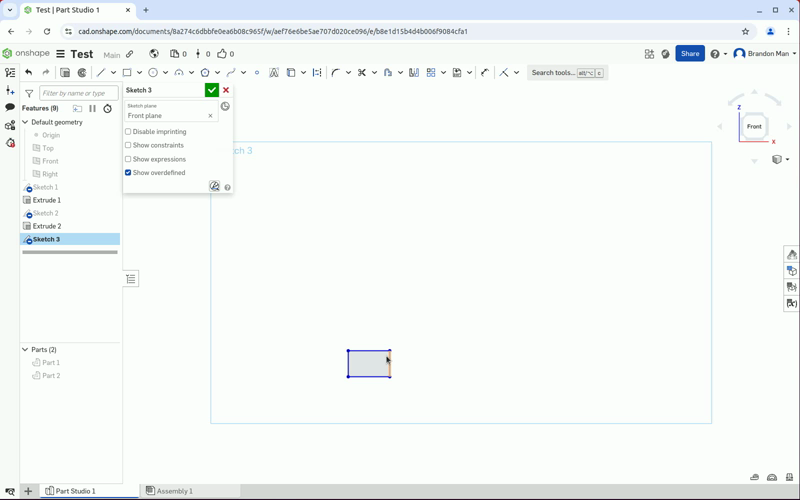
scroll(6)
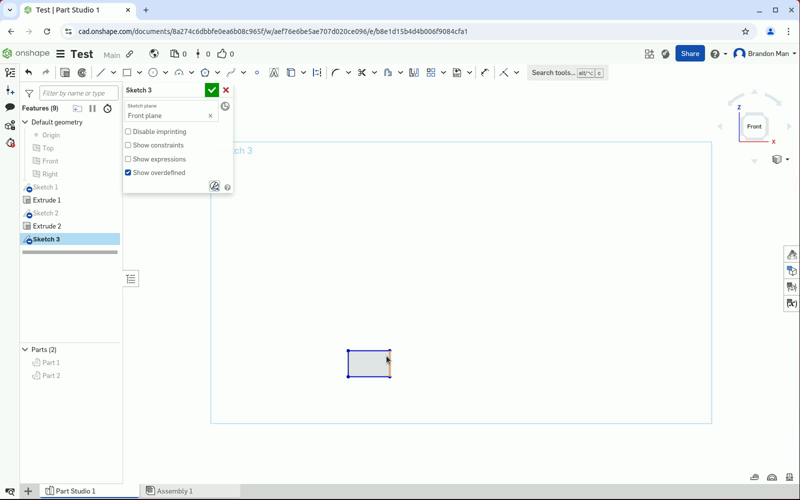
scroll(6)
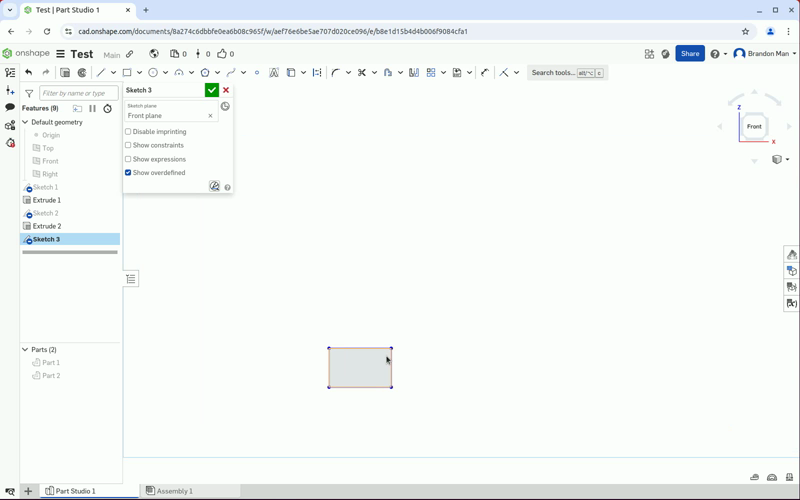
scroll(6)
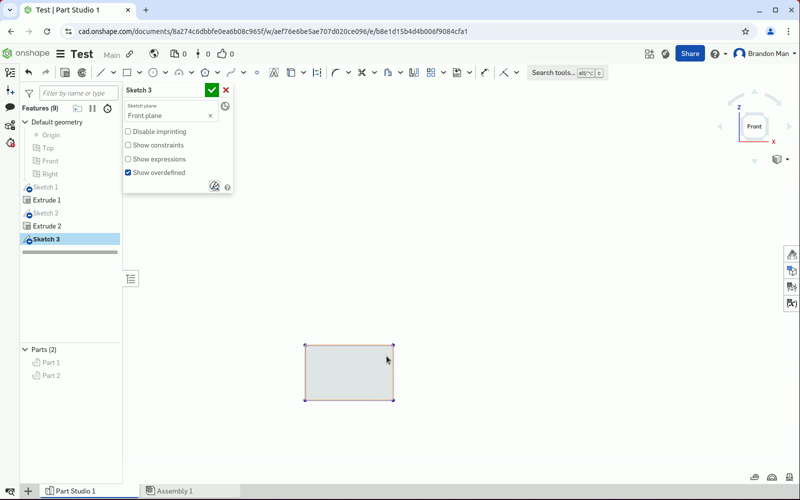
scroll(6)
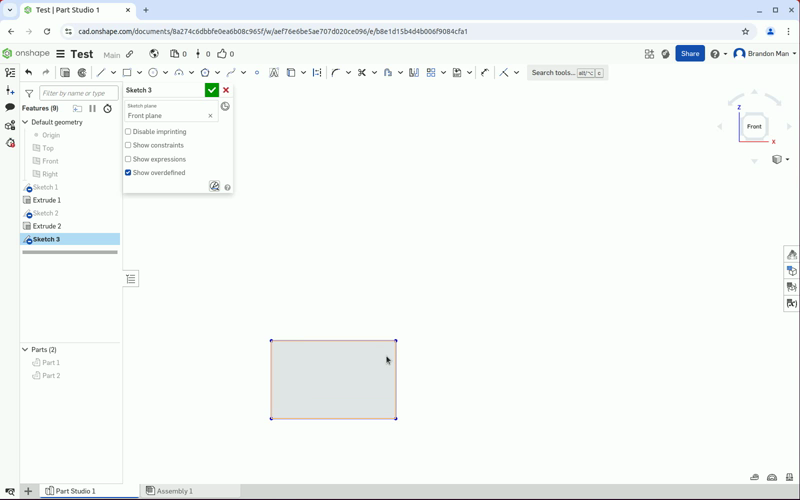
scroll(6)
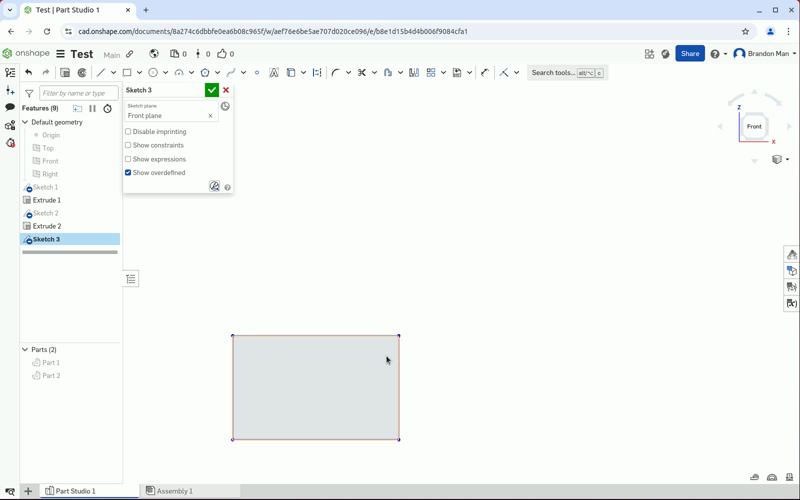
scroll(6)
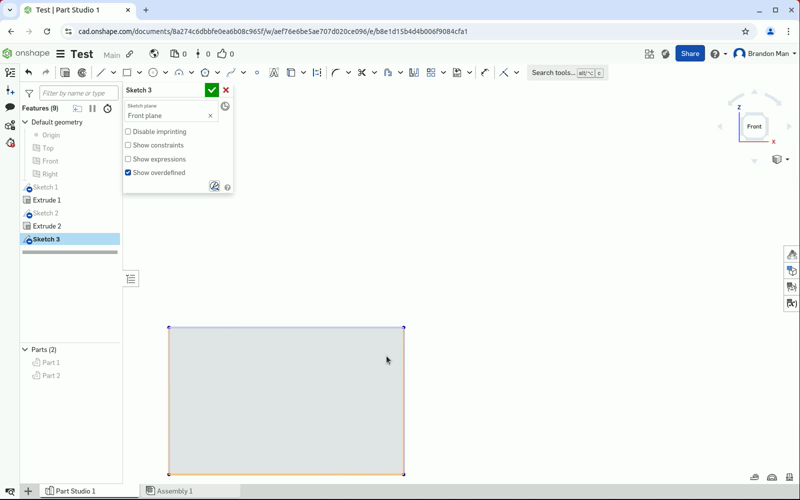
scroll(6)
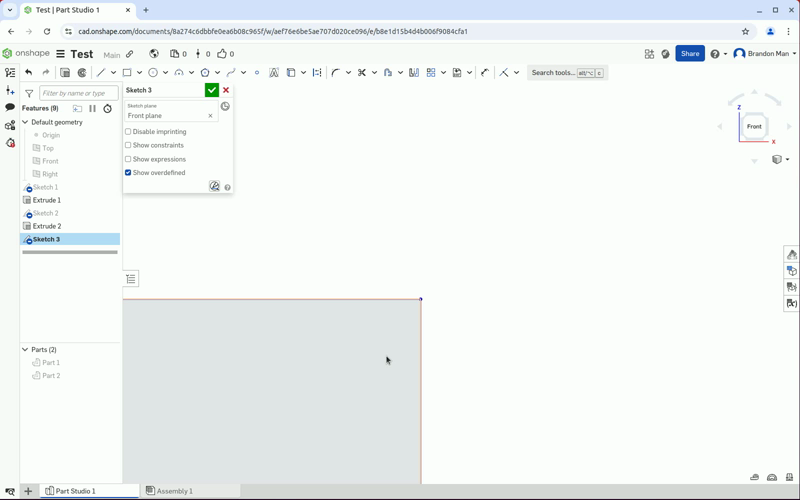
click(386, 355)
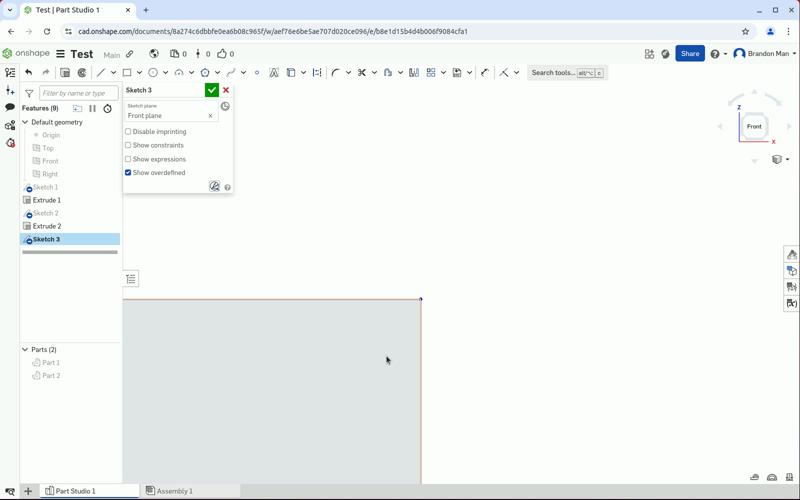
scroll(-6)
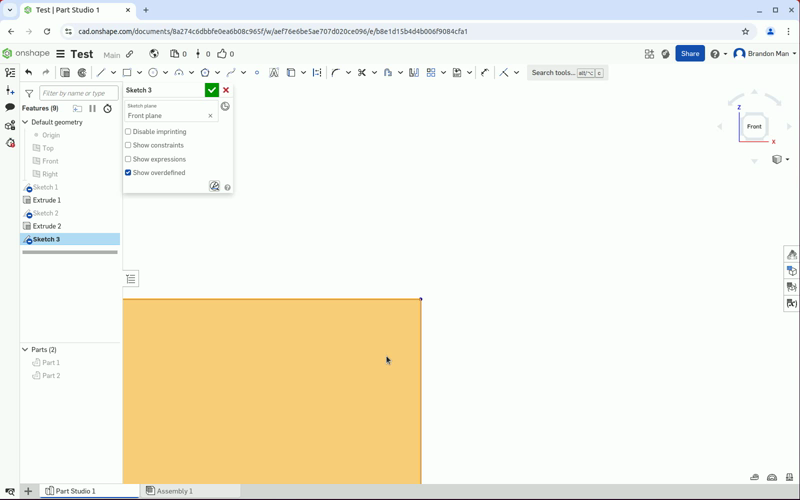
scroll(-6)
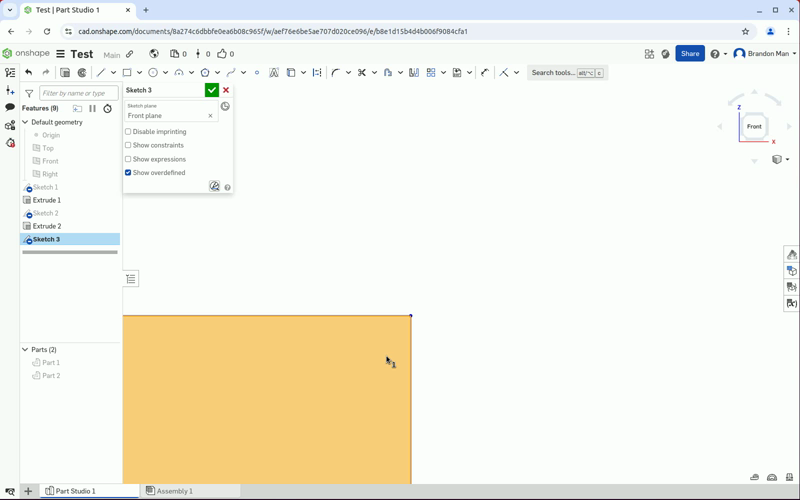
scroll(-6)
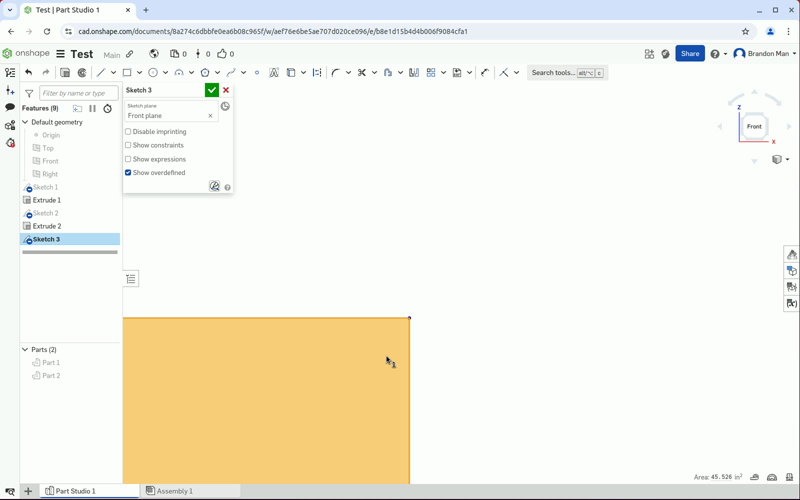
scroll(-6)
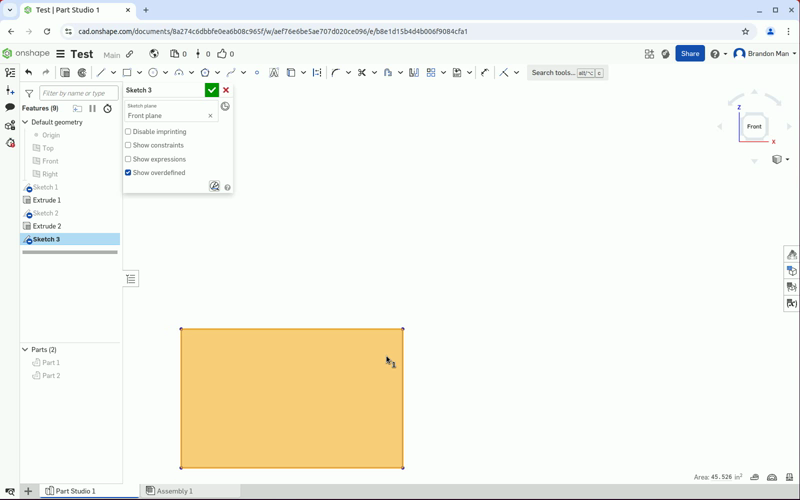
scroll(-6)
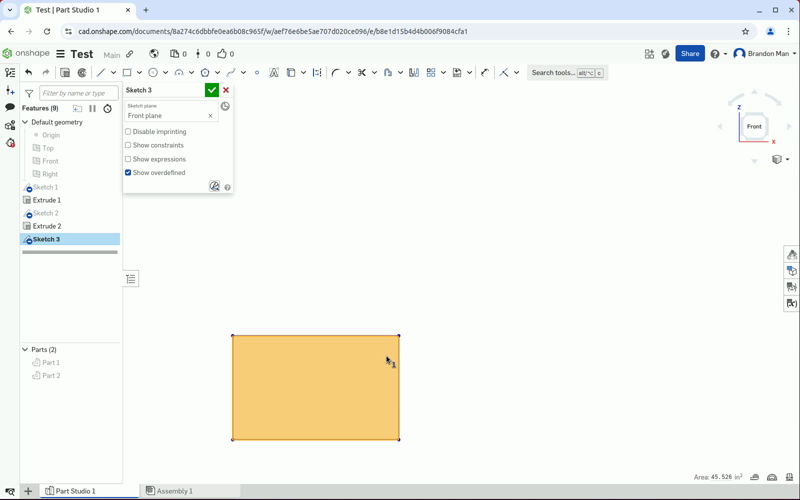
scroll(-6)
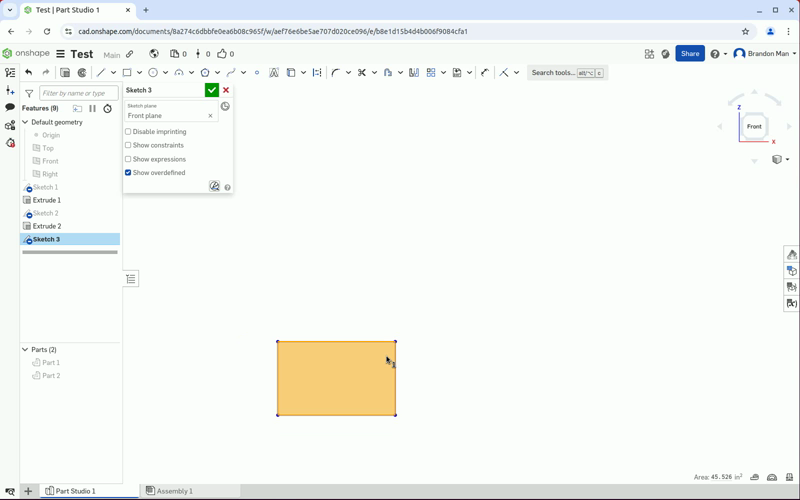
scroll(-6)
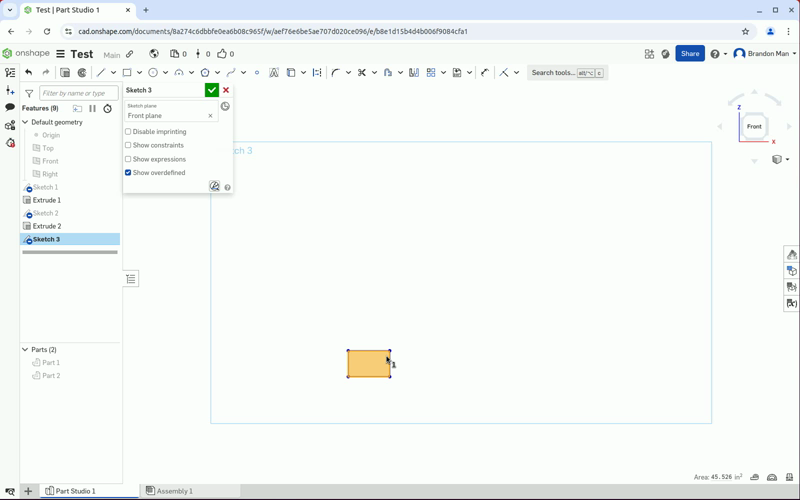
mouse_move(73, 352)
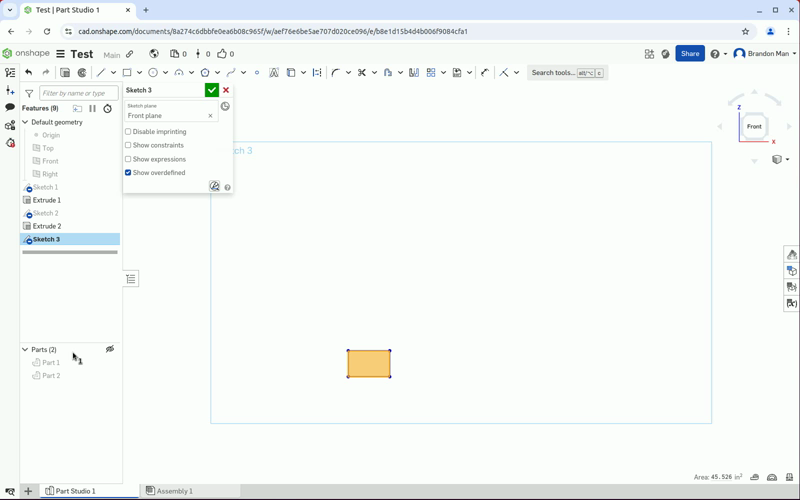
key(shift+y)
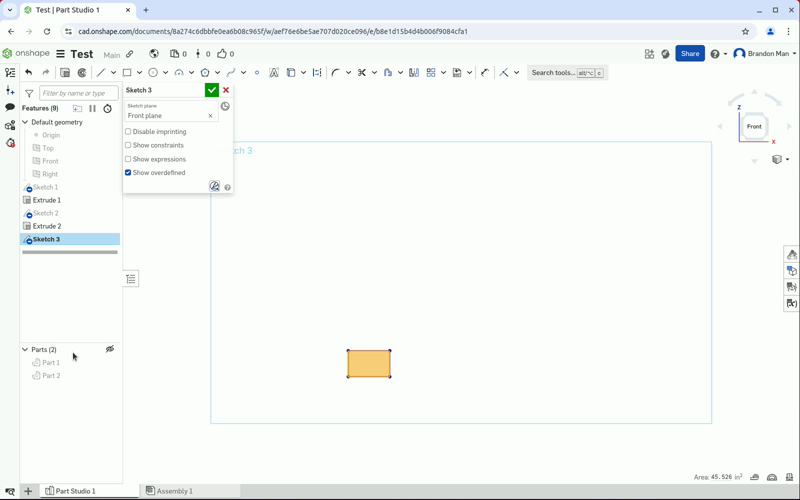
key(shift+e)
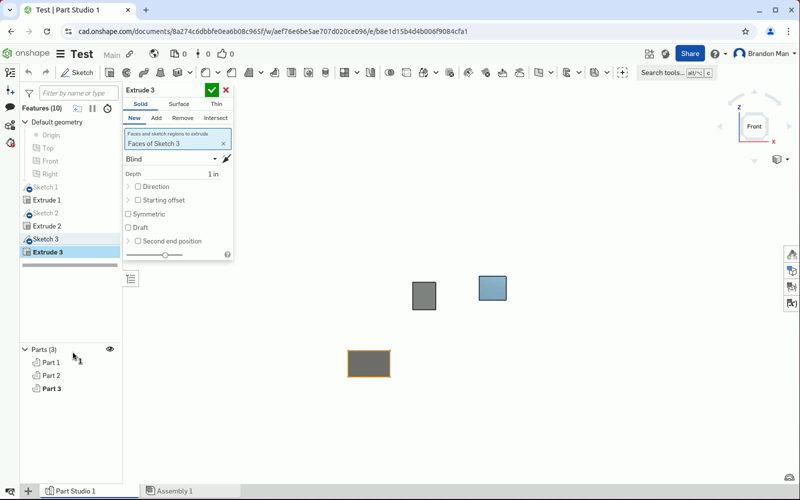
mouse_move(143, 106)
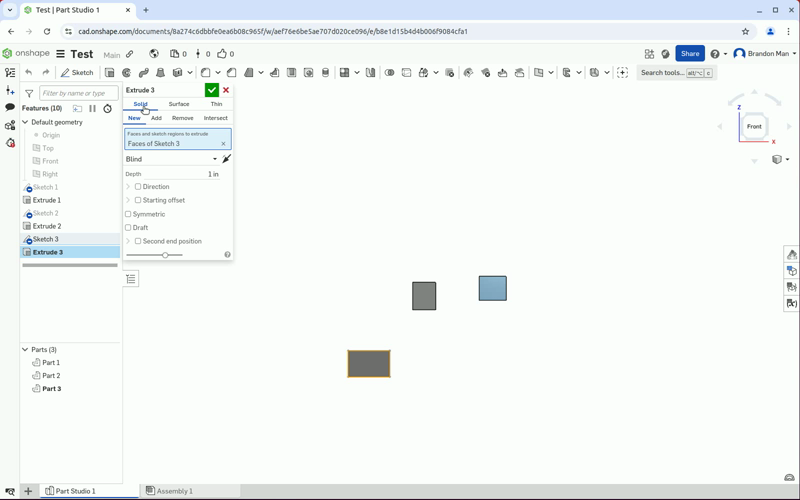
click(143, 106)
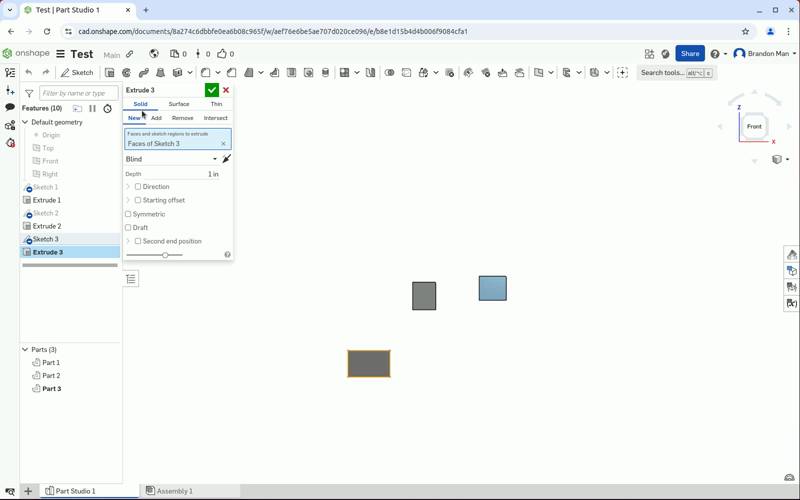
mouse_move(137, 120)
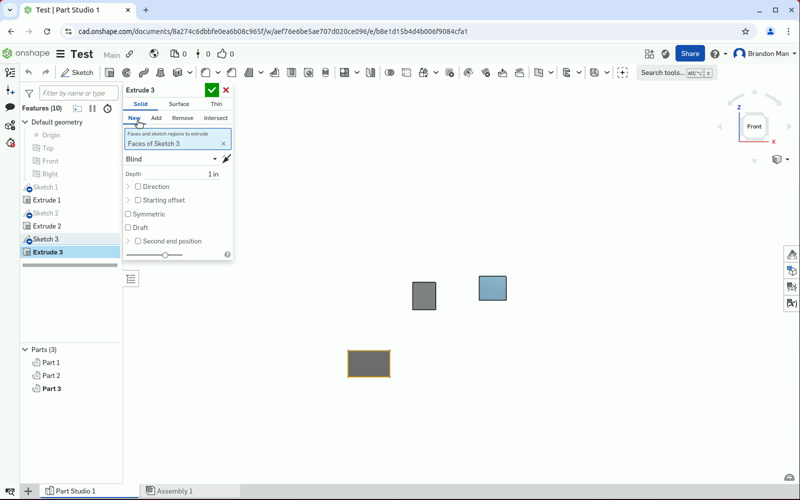
click(137, 120)
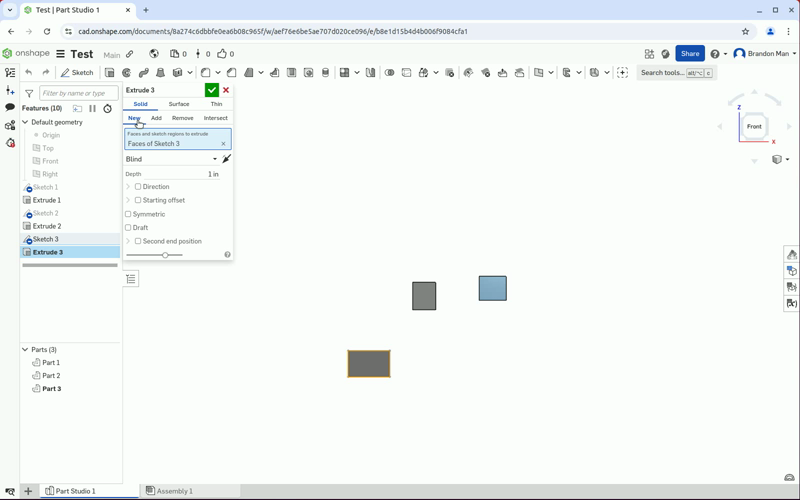
key(tab, 4)
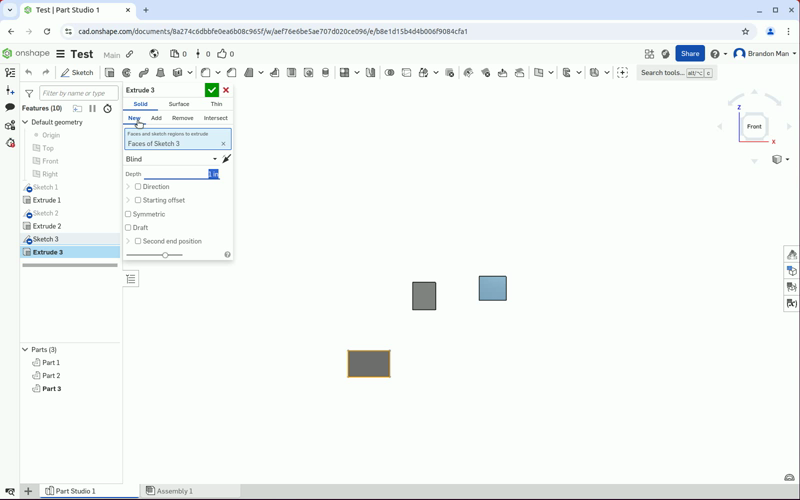
text(6.499)
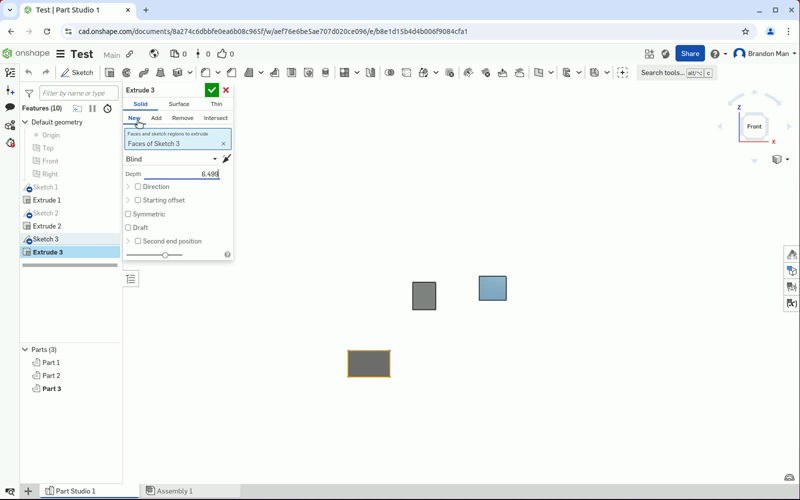
key(enter)
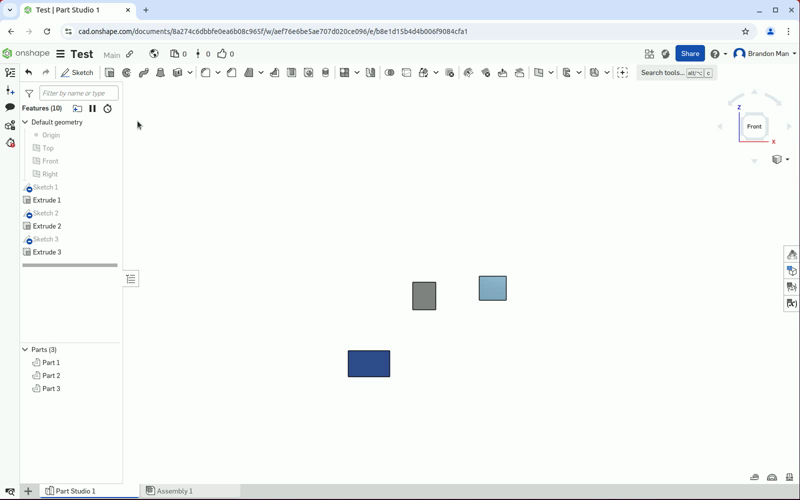
key(shift+h)
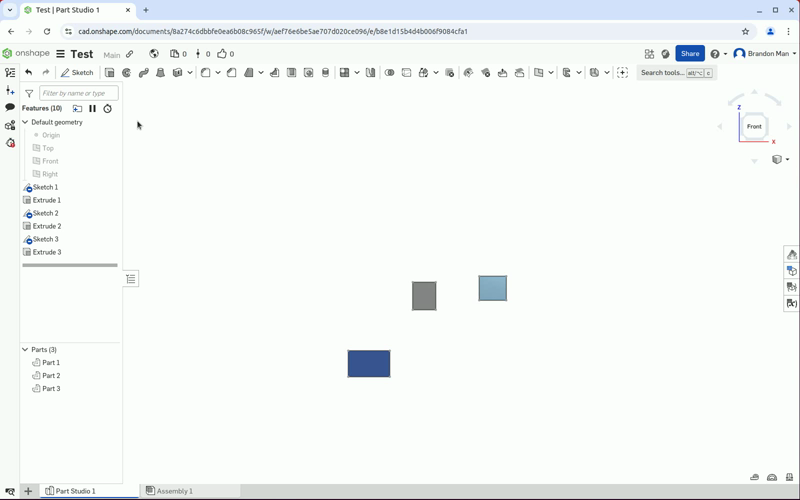
key(shift+h)
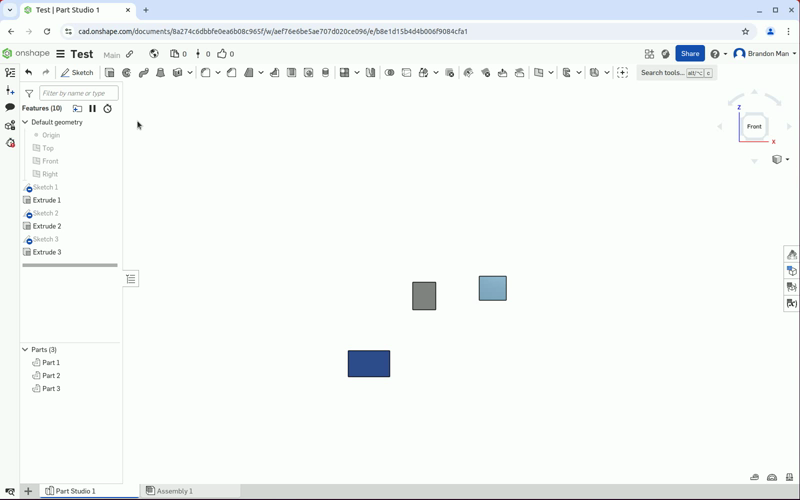
mouse_move(73, 189)
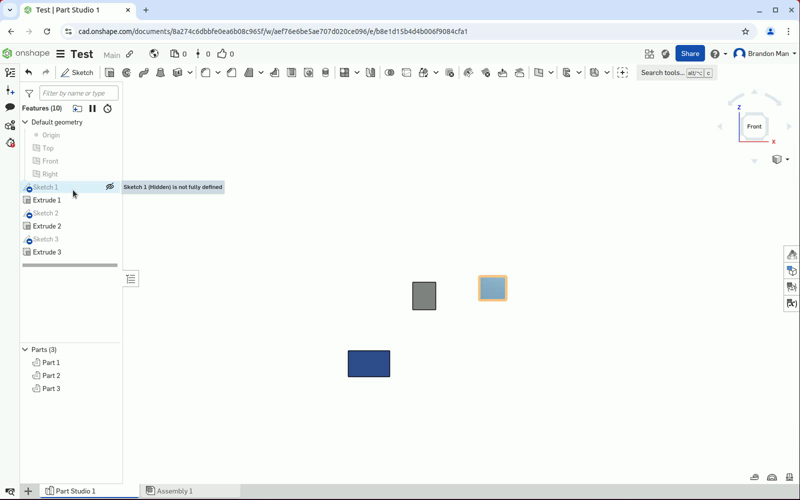
click(73, 189)
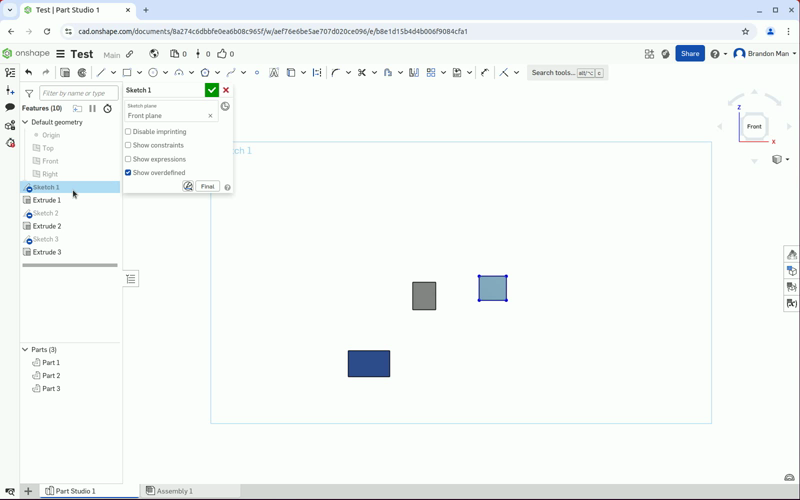
mouse_move(229, 92)
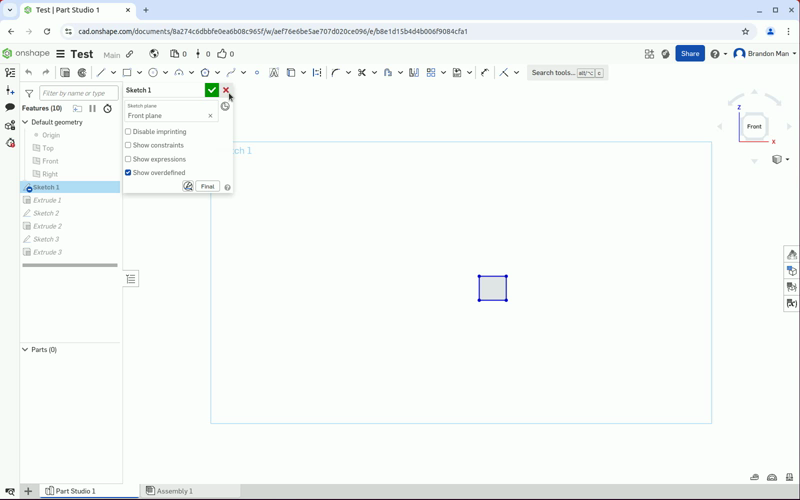
click(229, 92)
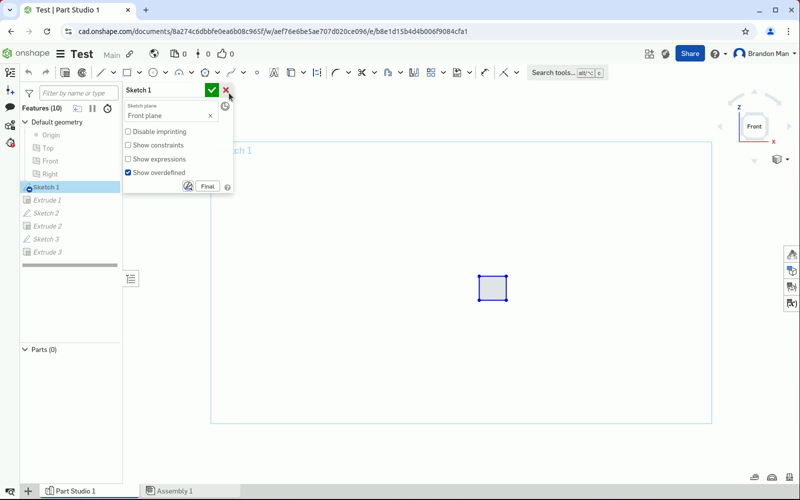
key(shift+s)
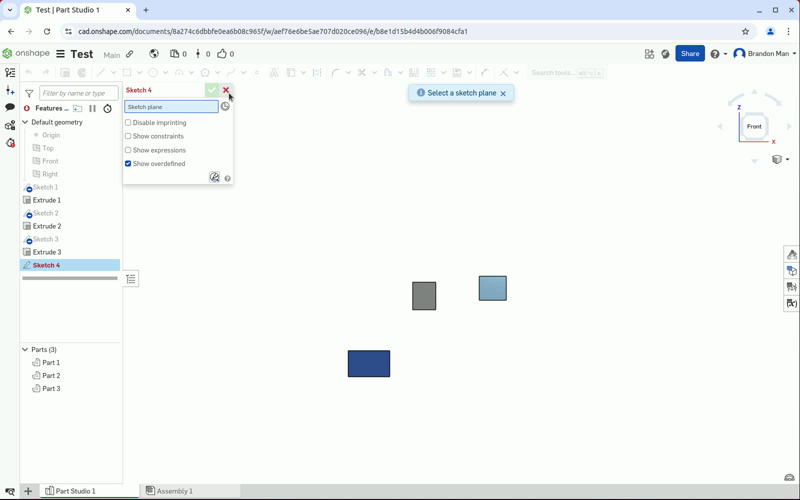
mouse_move(73, 163)
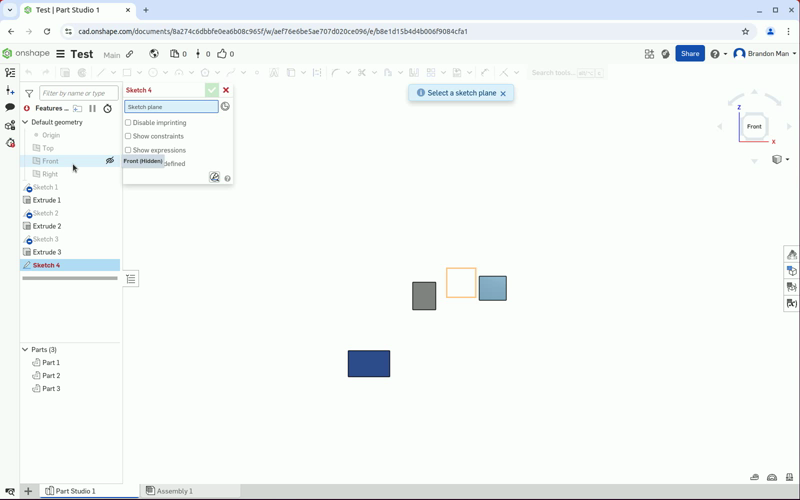
click(73, 163)
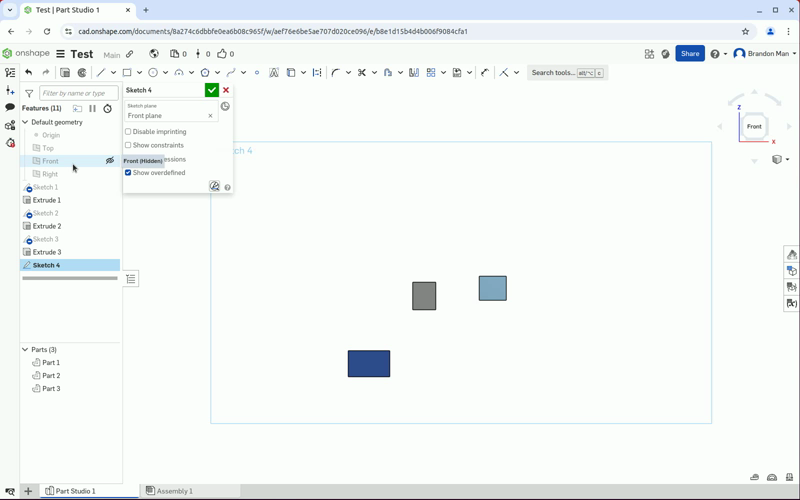
mouse_move(73, 352)
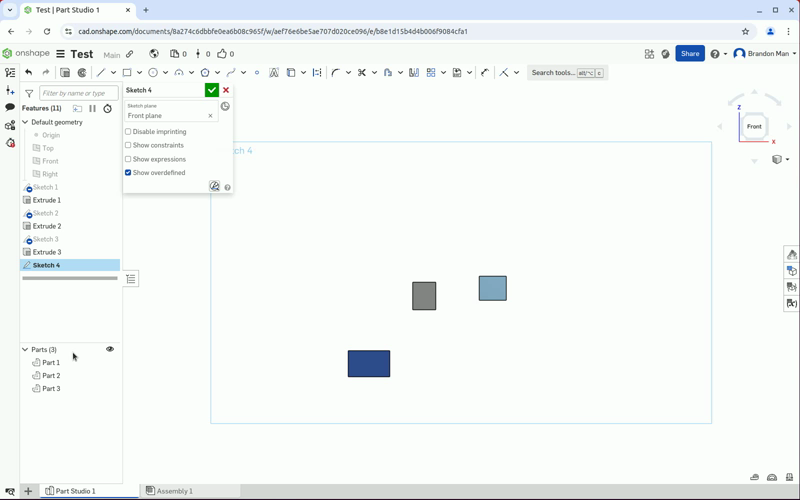
key(y)
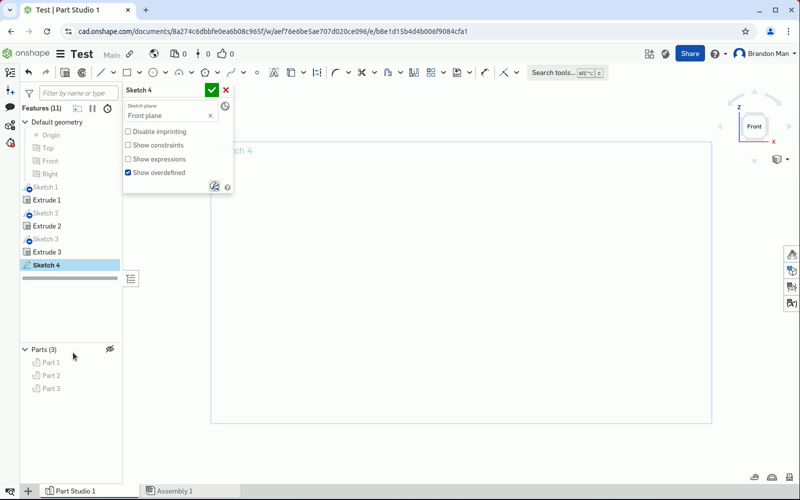
key(l)
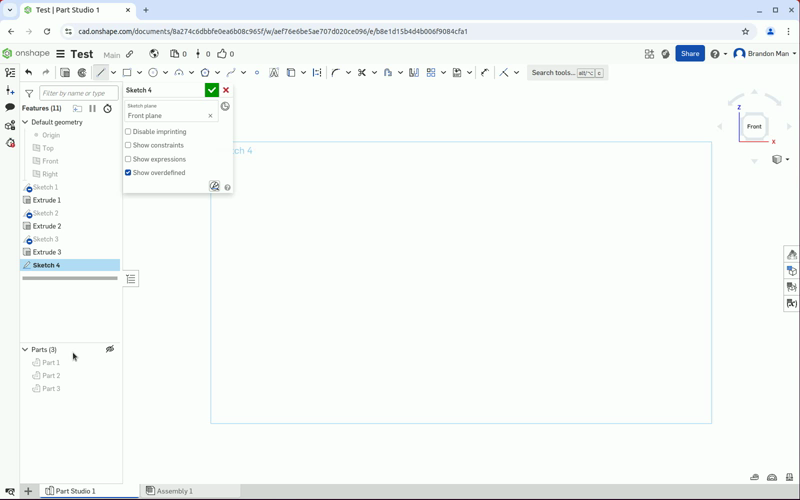
key_down(shift)
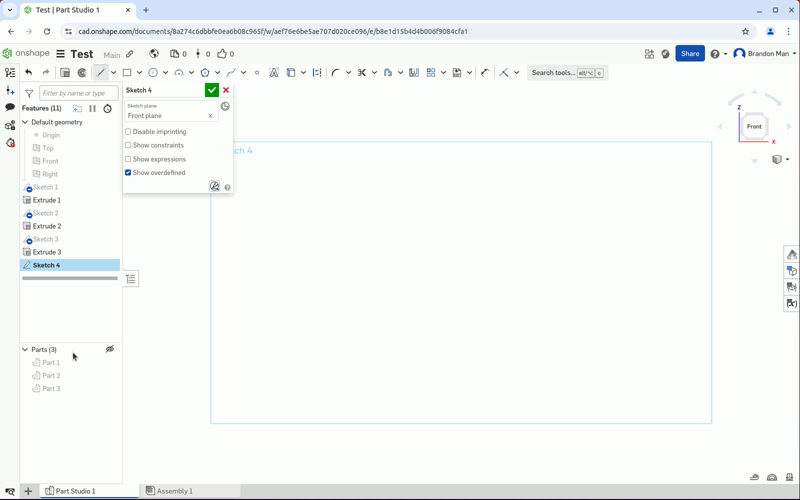
mouse_move(457, 264)
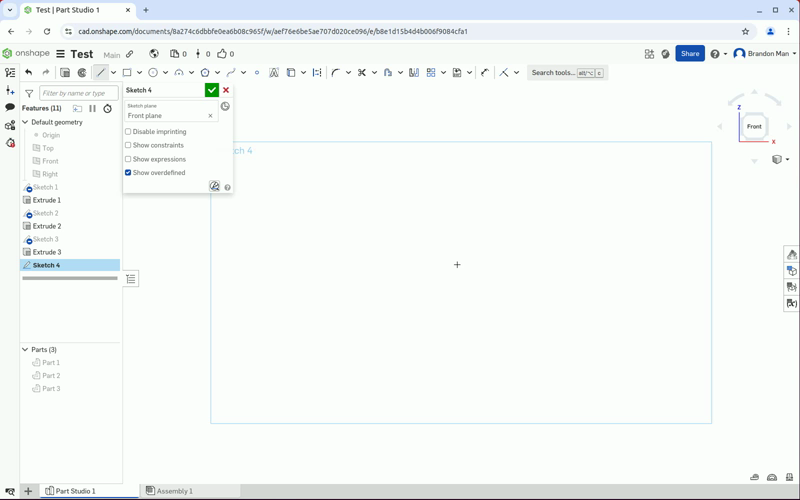
click(457, 264)
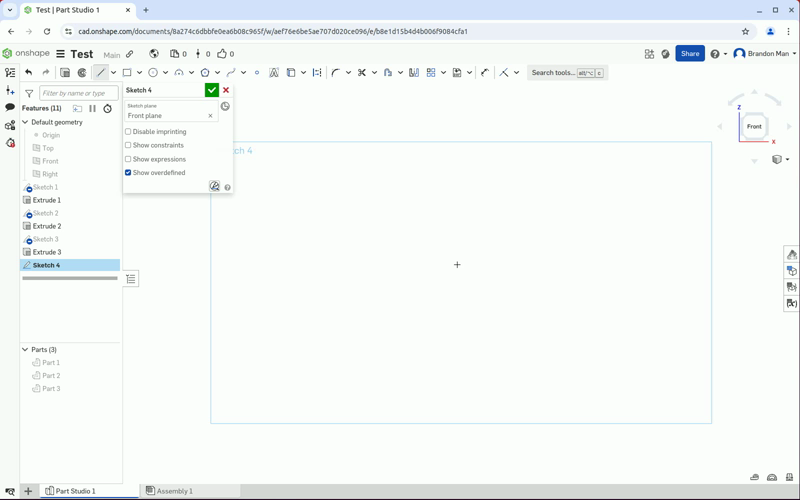
key_up(shift)
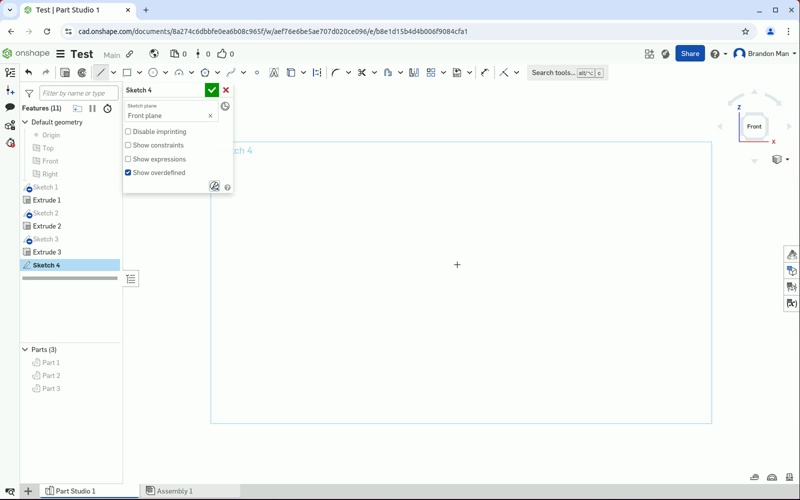
key_down(shift)
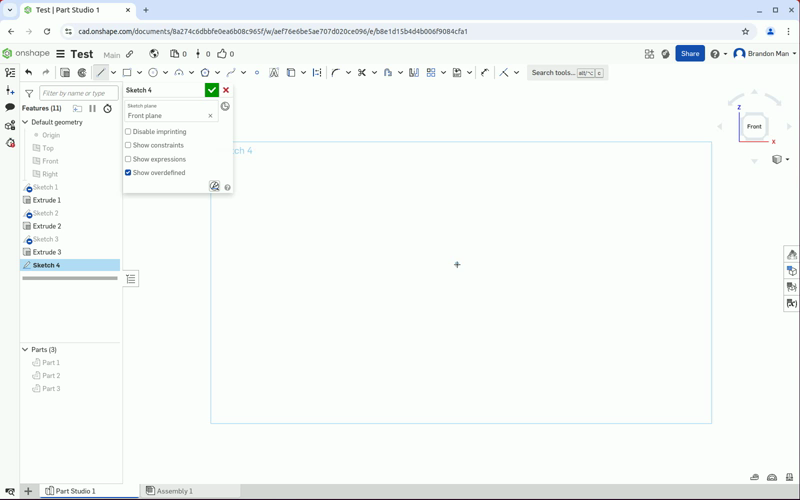
mouse_move(487, 264)
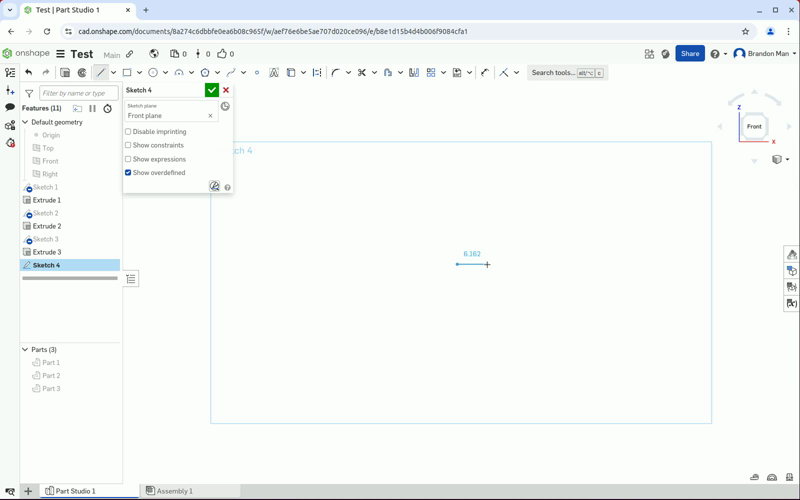
mouse_move(485, 264)
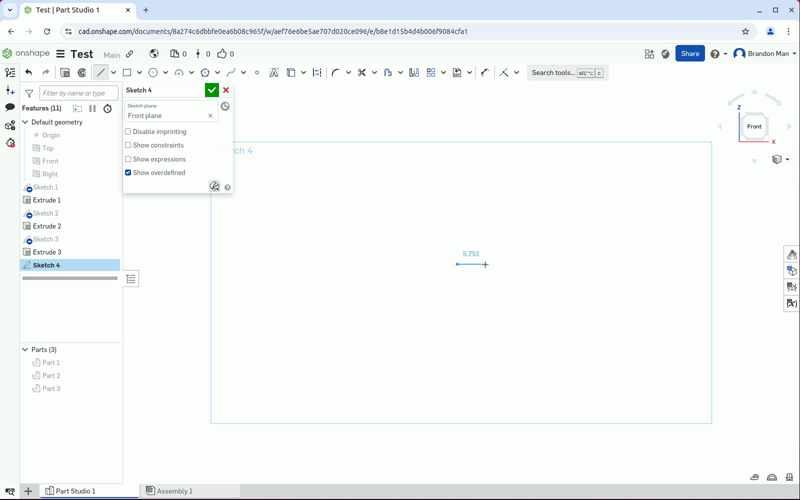
click(485, 264)
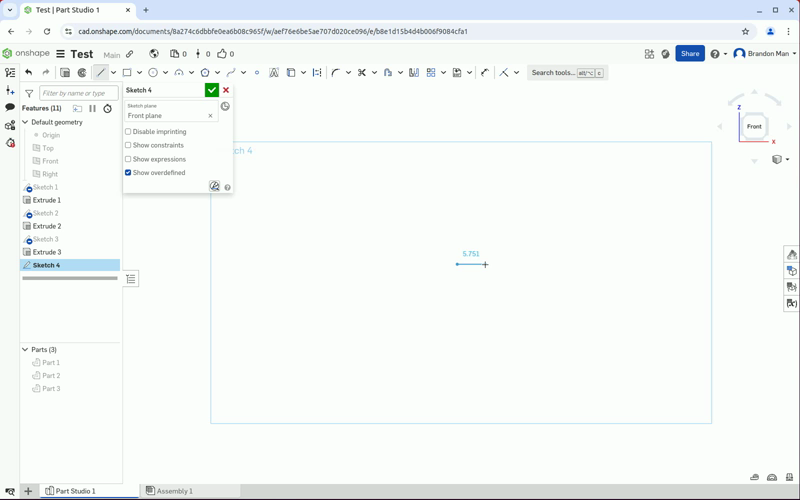
key_up(shift)
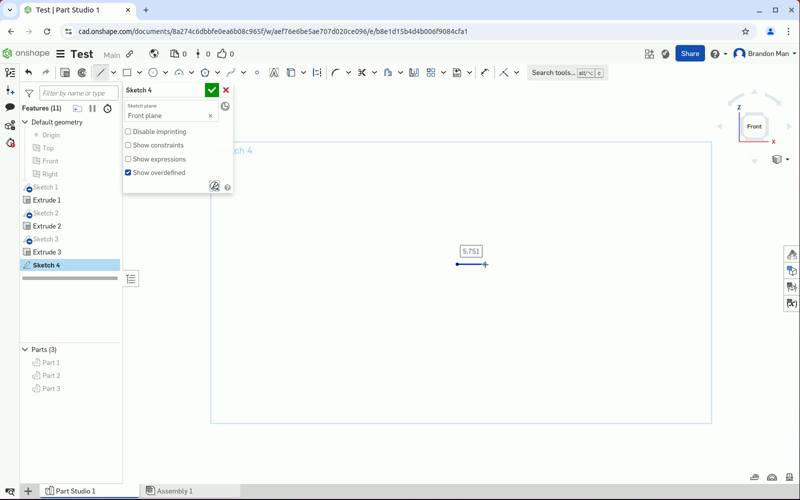
key_down(shift)
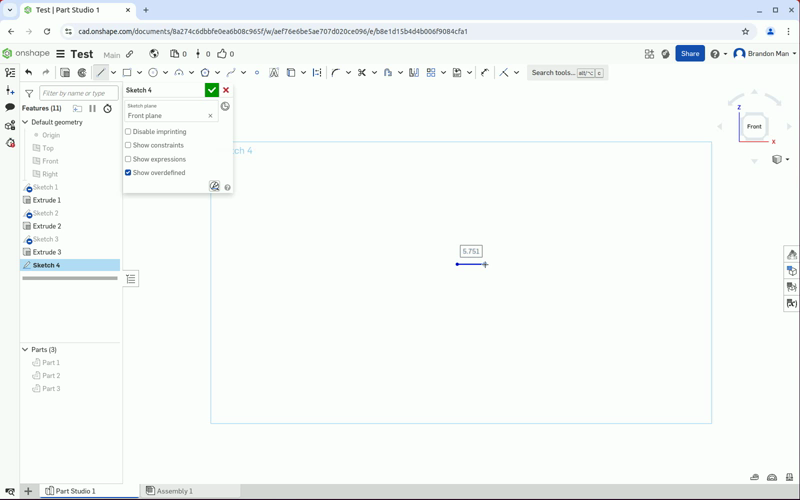
mouse_move(515, 264)
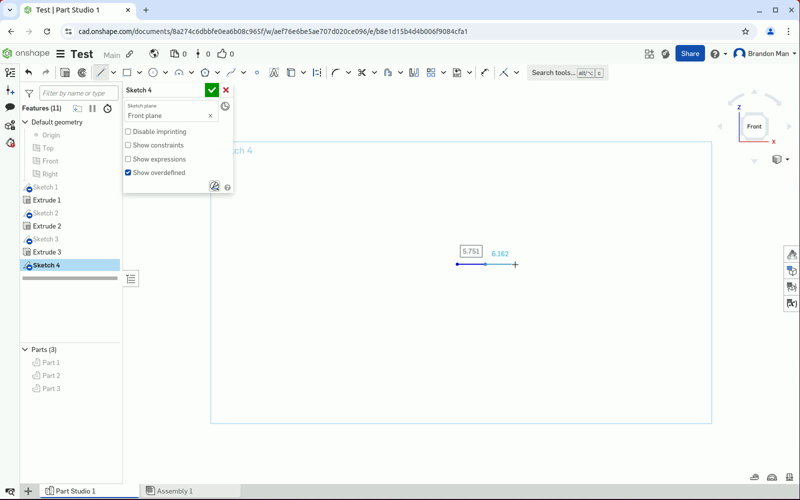
mouse_move(485, 239)
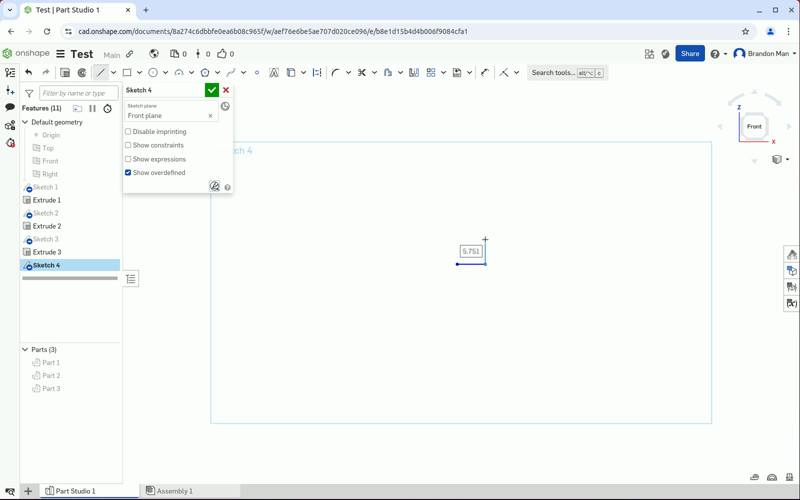
click(485, 239)
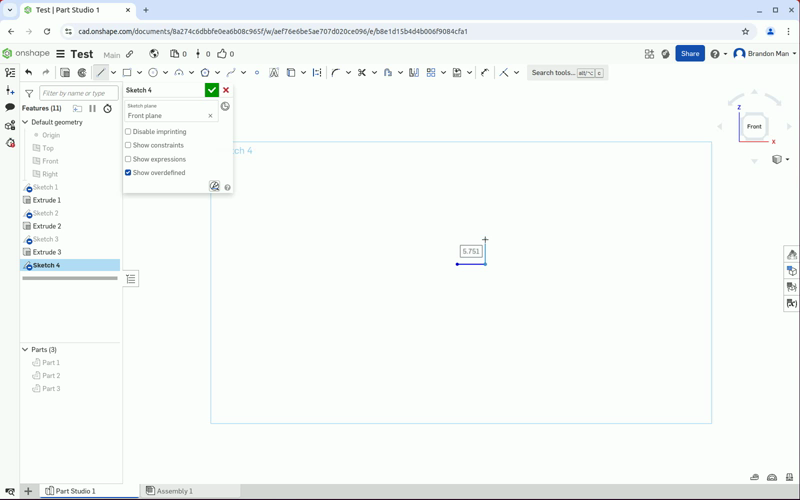
key_up(shift)
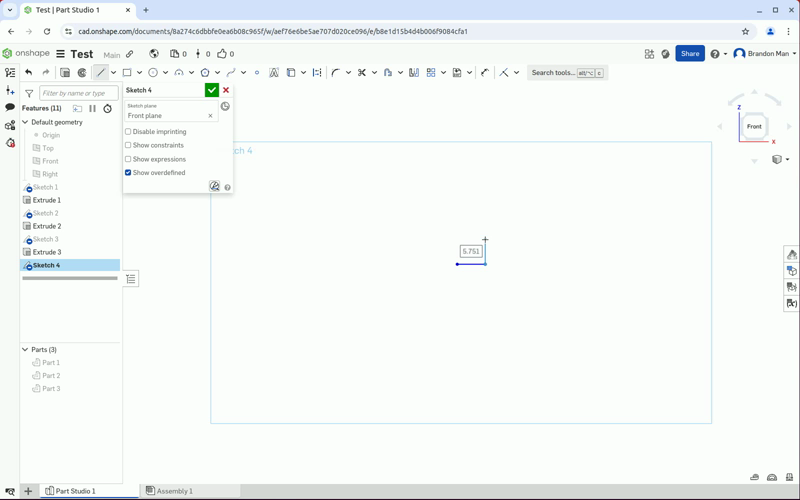
key_down(shift)
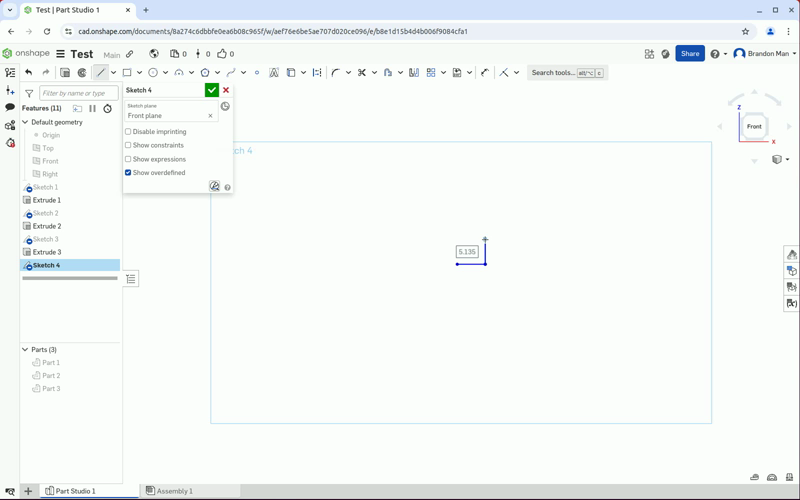
mouse_move(515, 239)
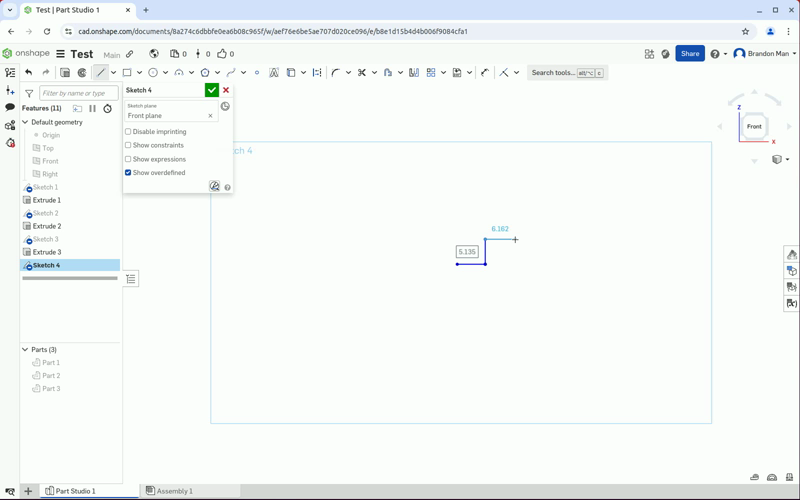
mouse_move(457, 239)
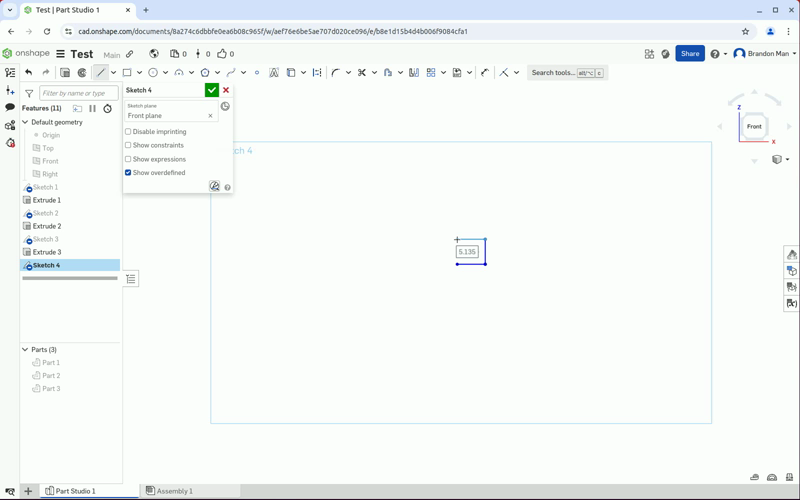
click(457, 239)
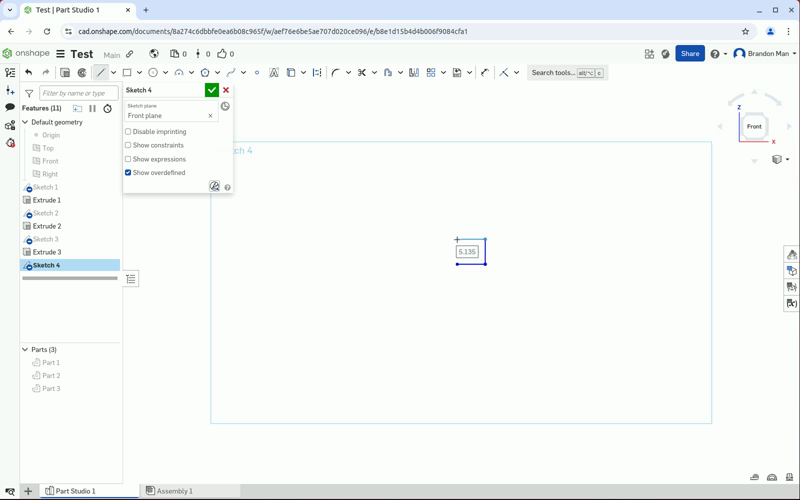
key_up(shift)
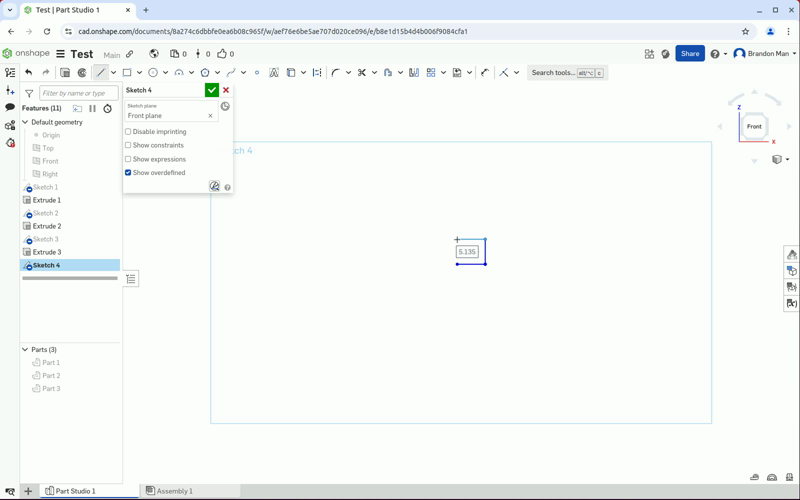
mouse_move(487, 239)
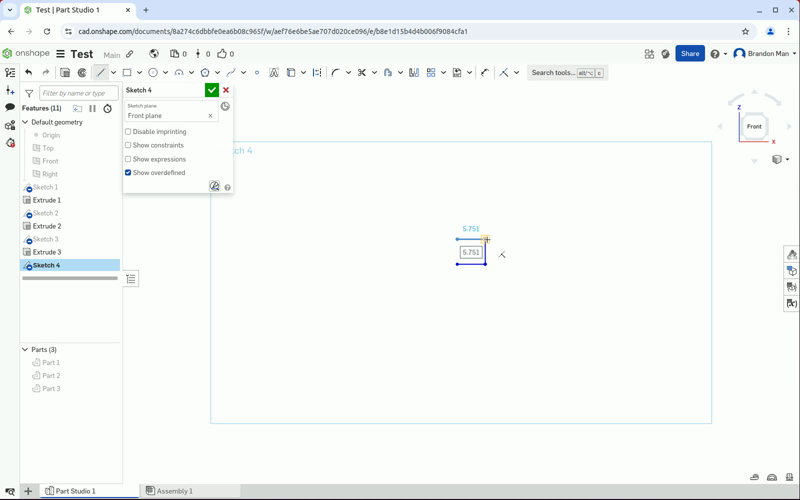
key_down(shift)
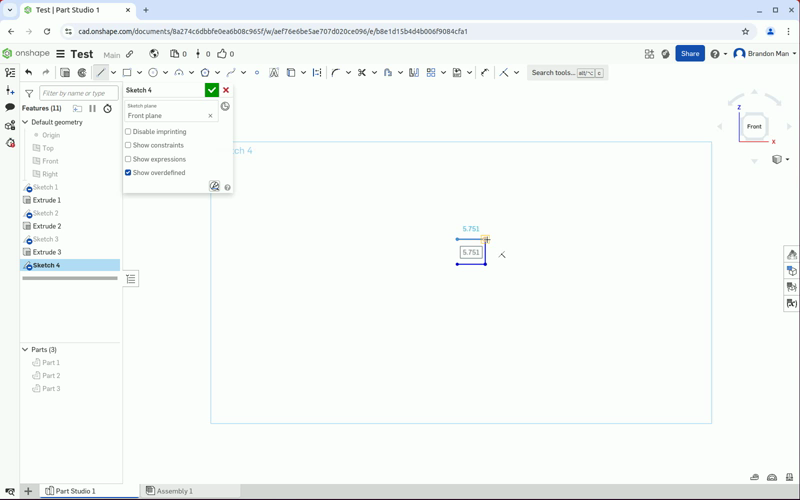
mouse_move(457, 264)
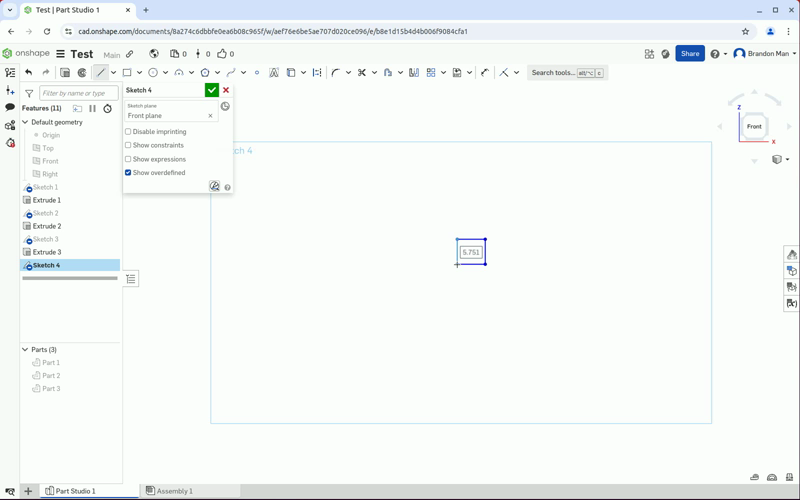
key_up(shift)
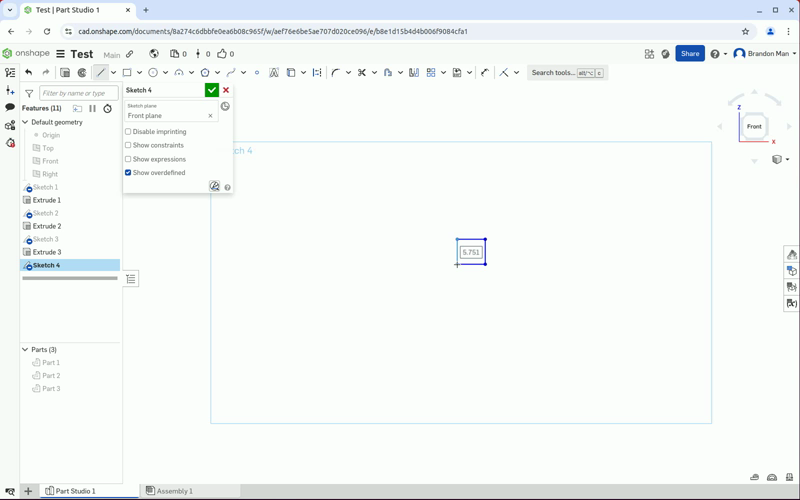
click(457, 264)
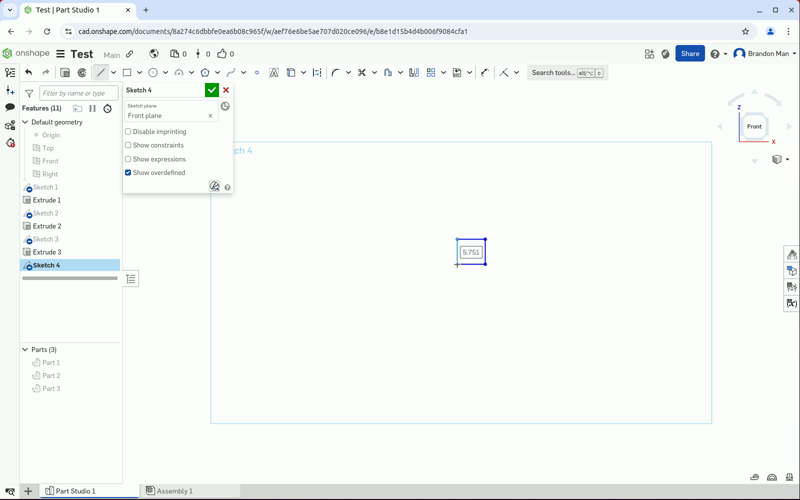
key(esc)
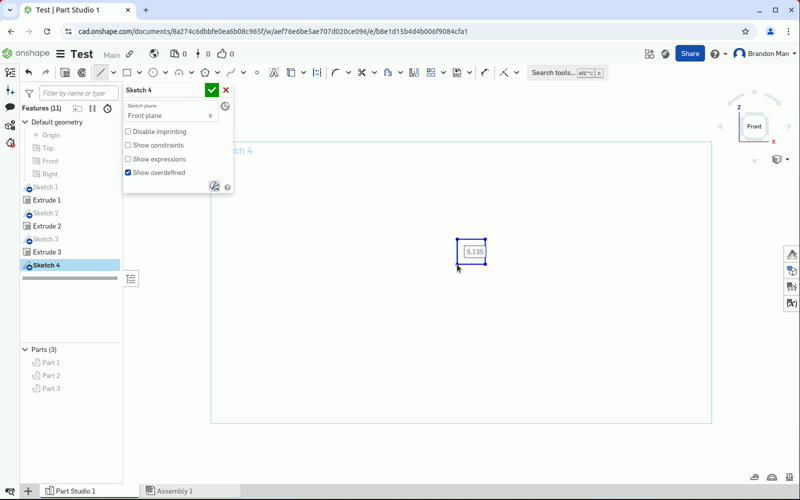
mouse_move(467, 243)
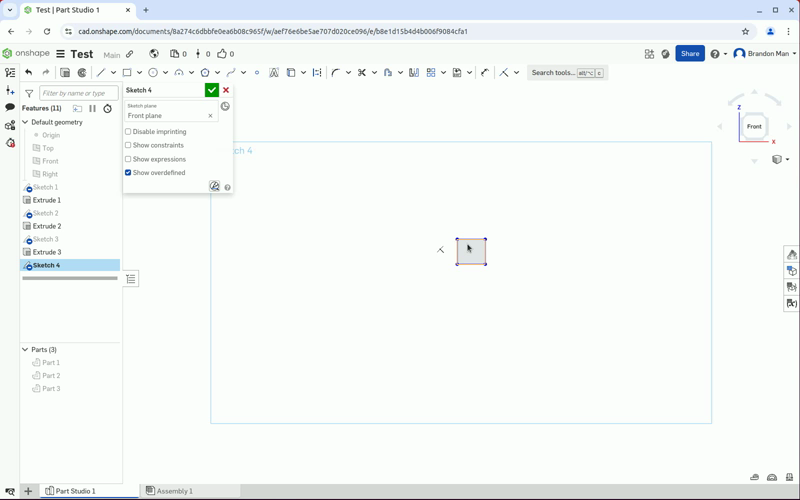
scroll(6)
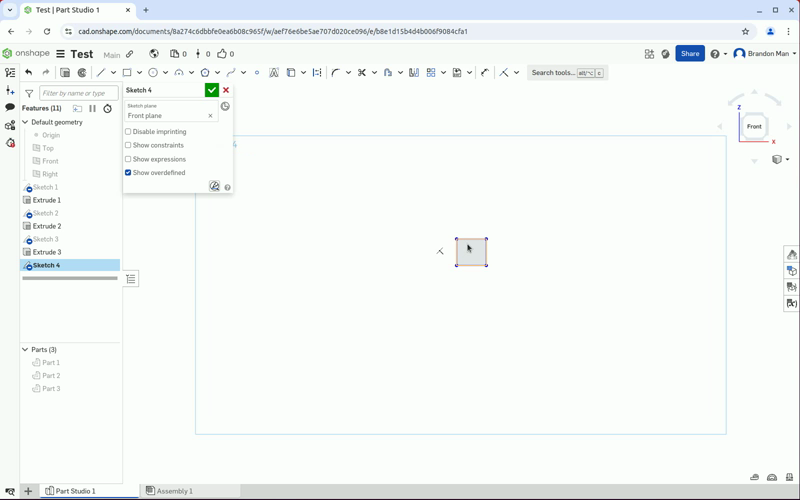
scroll(6)
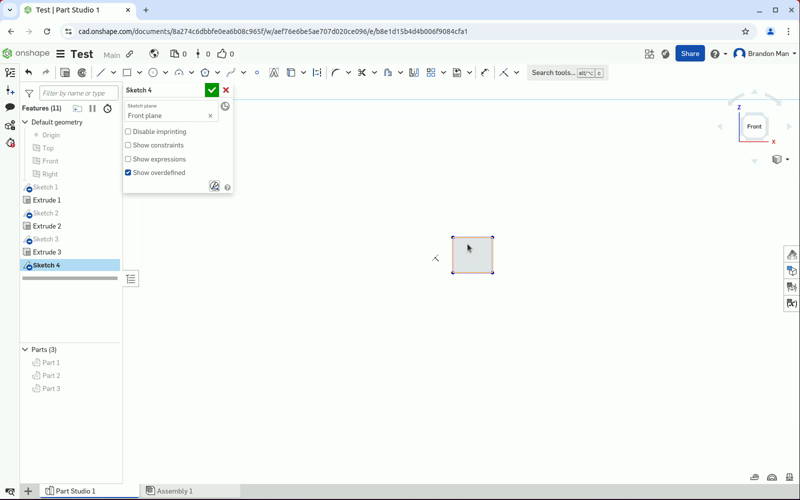
scroll(6)
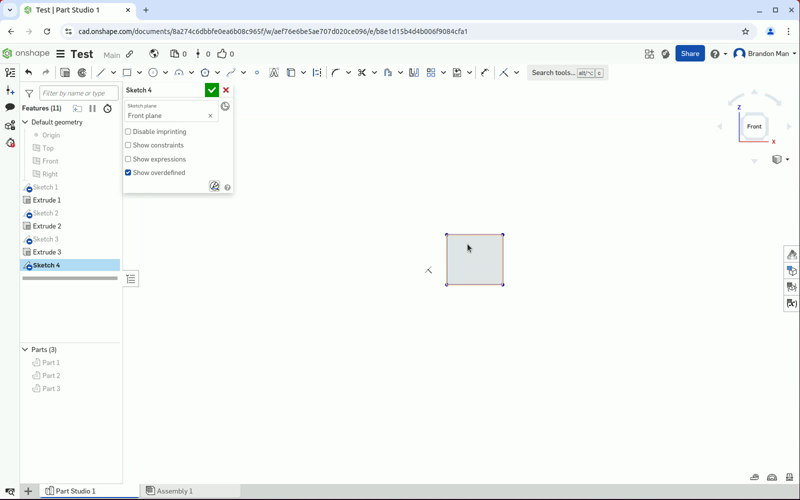
scroll(6)
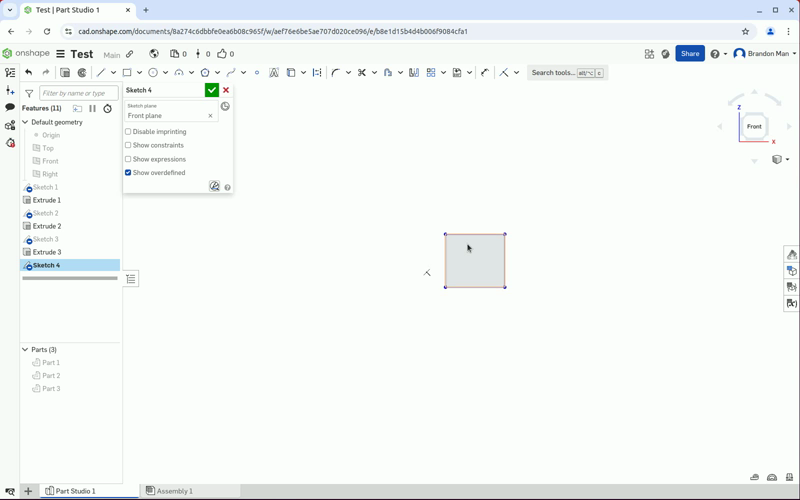
scroll(6)
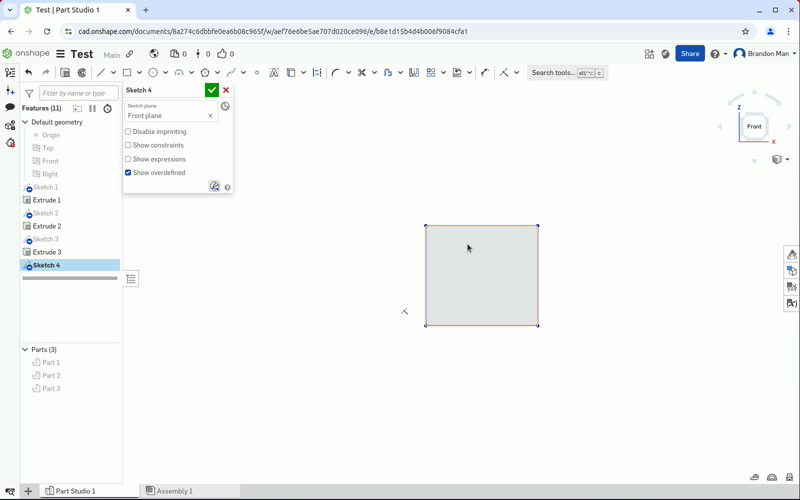
scroll(6)
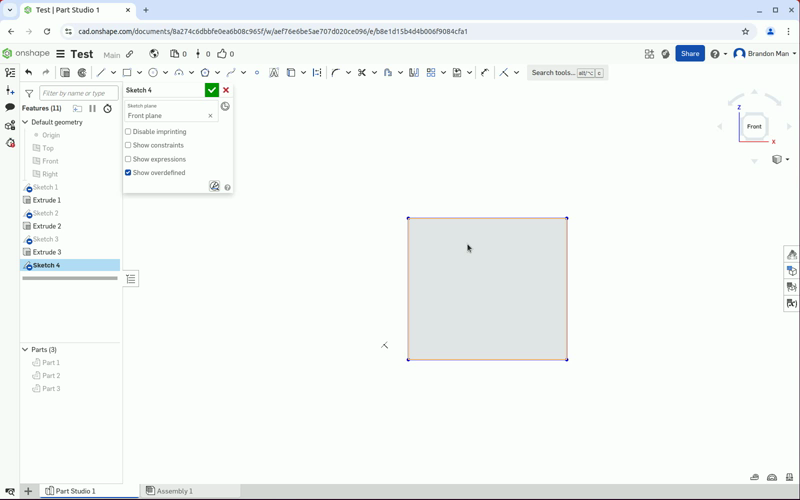
scroll(6)
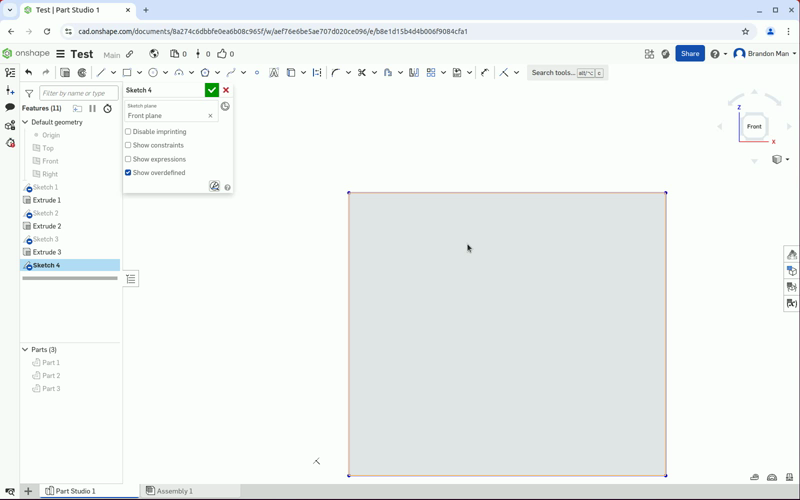
click(467, 243)
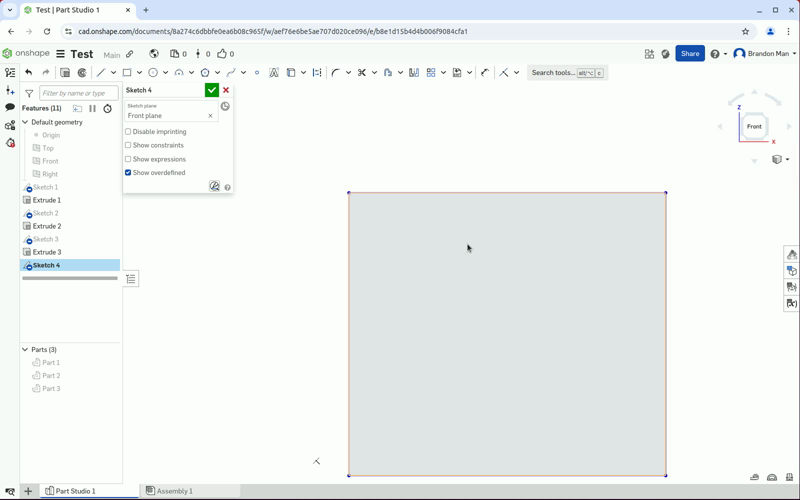
scroll(-6)
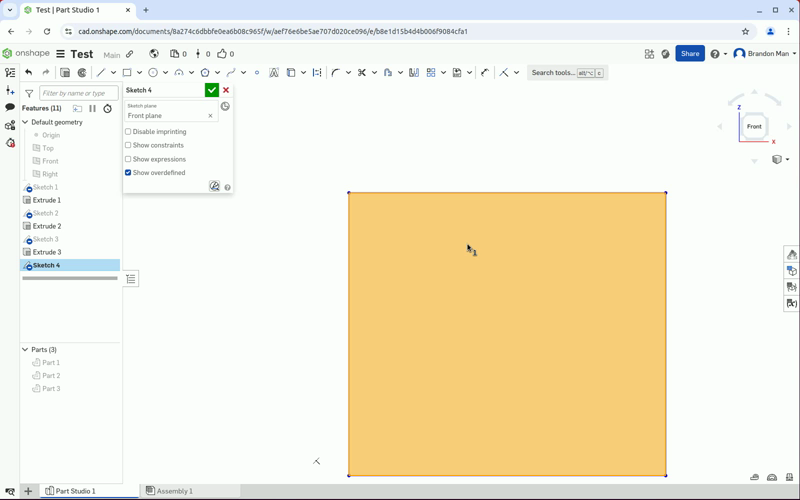
scroll(-6)
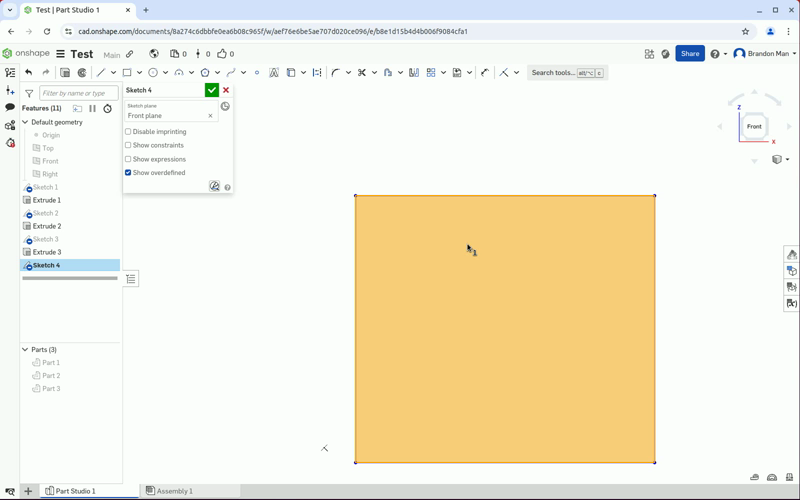
scroll(-6)
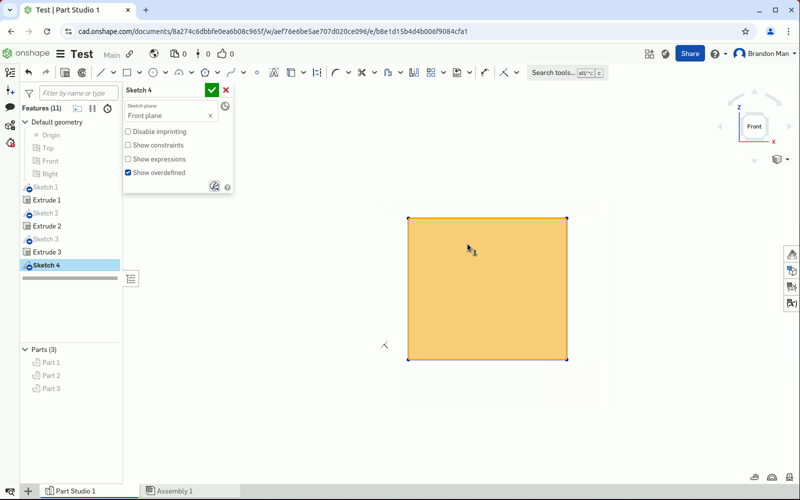
scroll(-6)
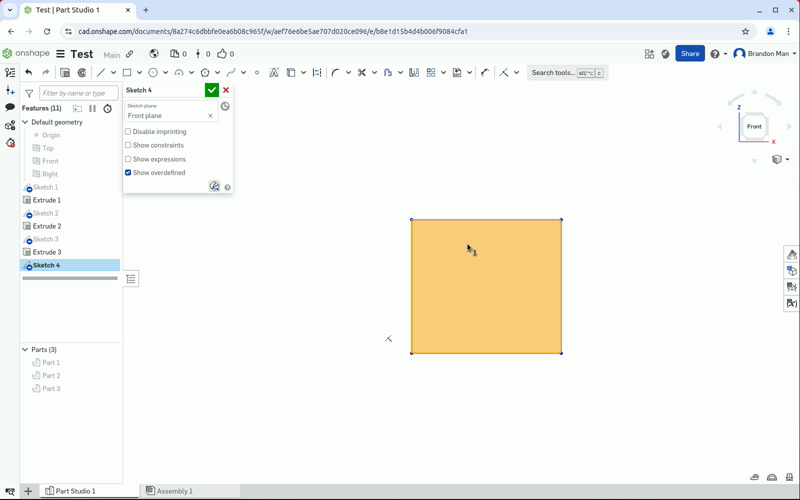
scroll(-6)
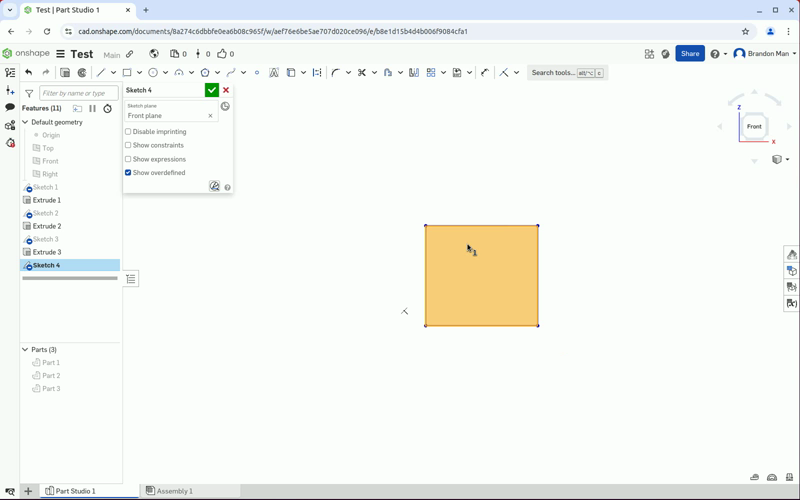
scroll(-6)
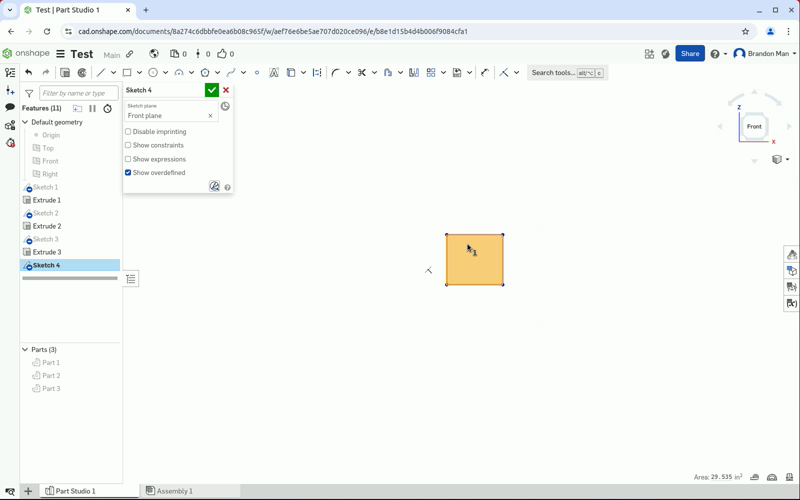
scroll(-6)
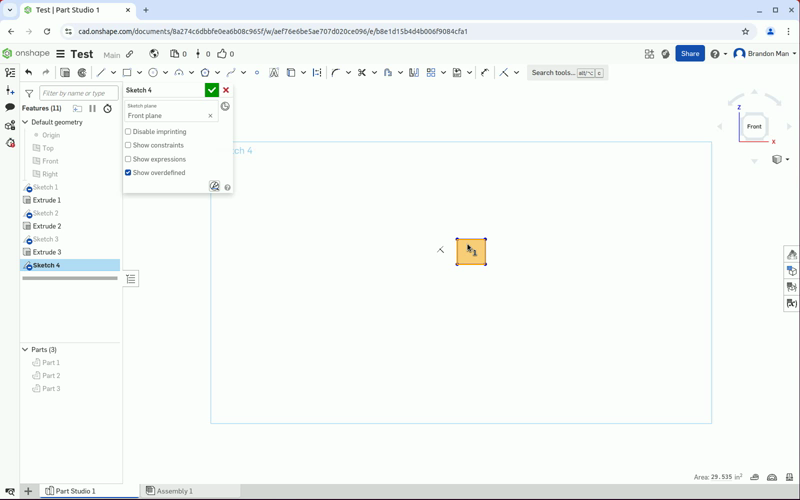
mouse_move(73, 352)
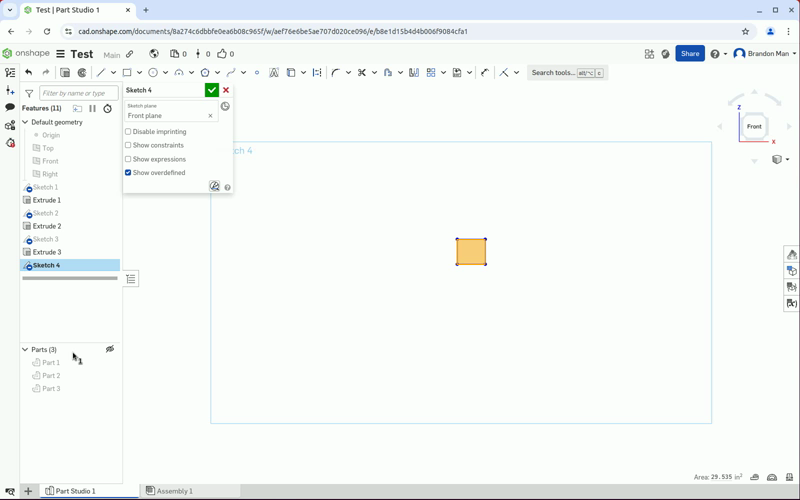
key(shift+y)
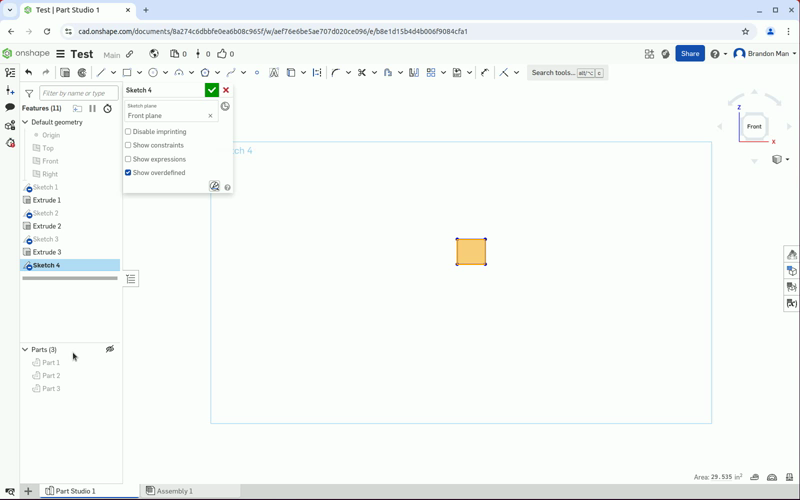
key(shift+e)
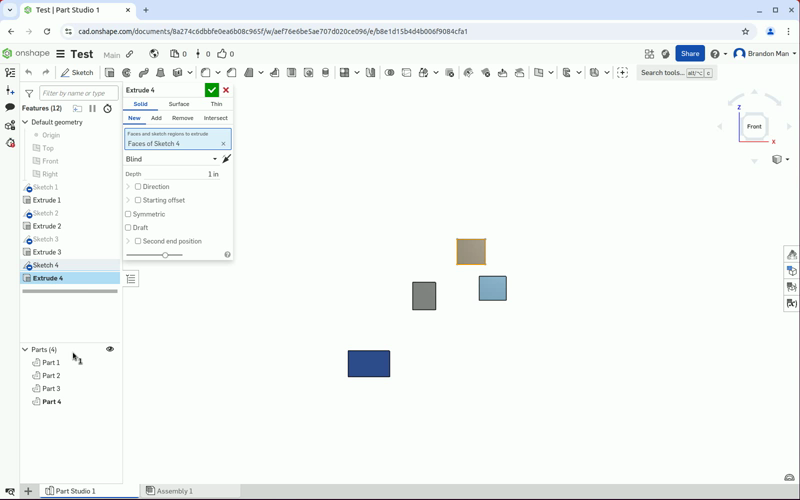
mouse_move(143, 106)
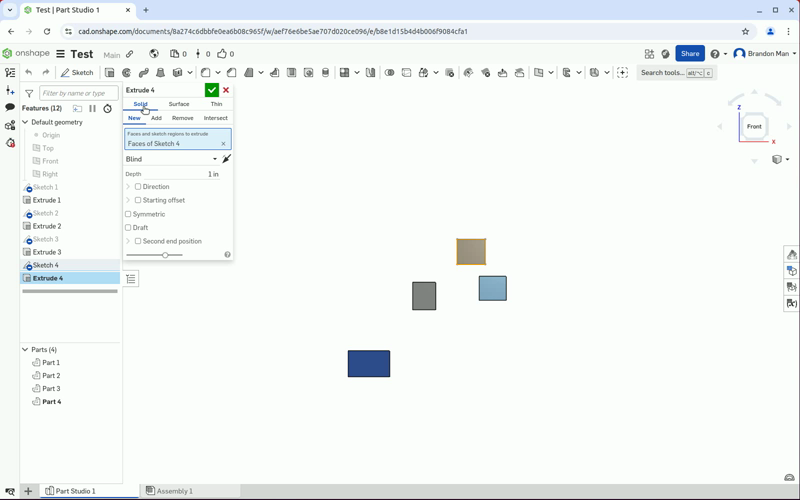
click(143, 106)
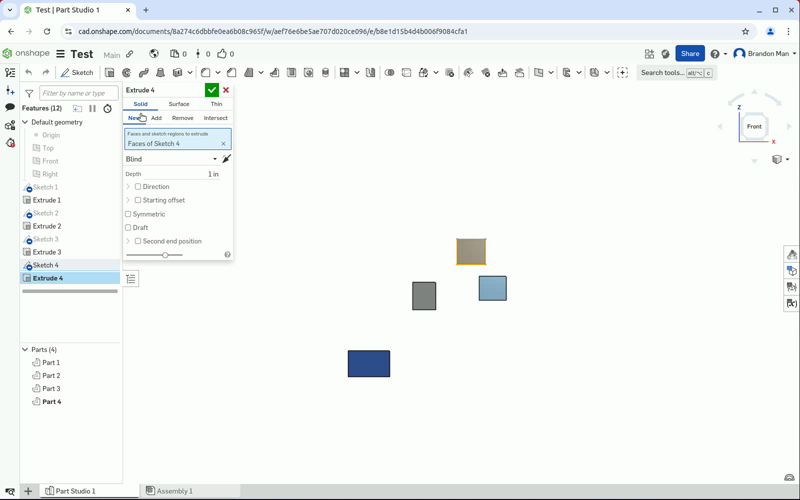
mouse_move(137, 120)
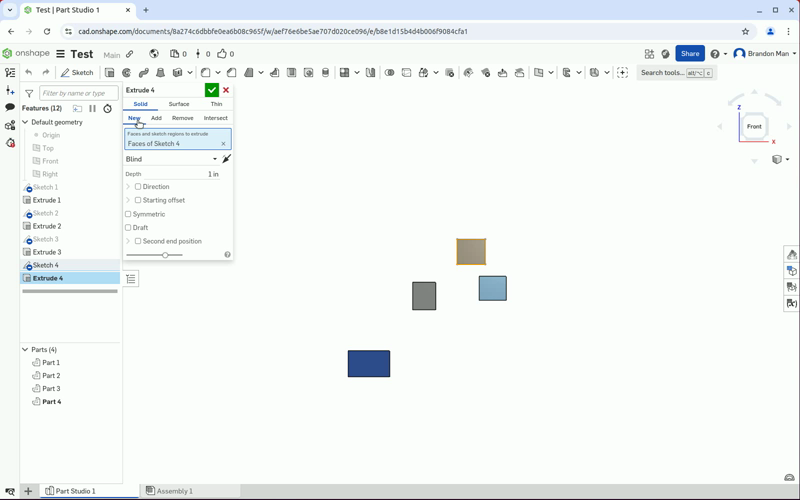
click(137, 120)
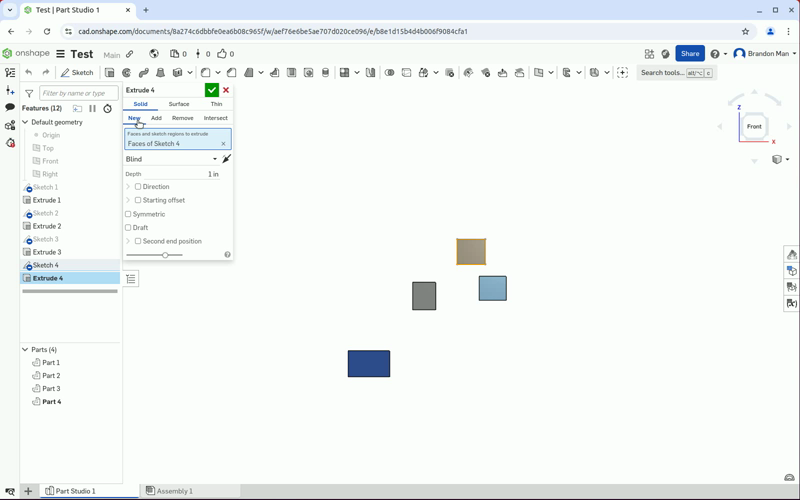
key(tab, 4)
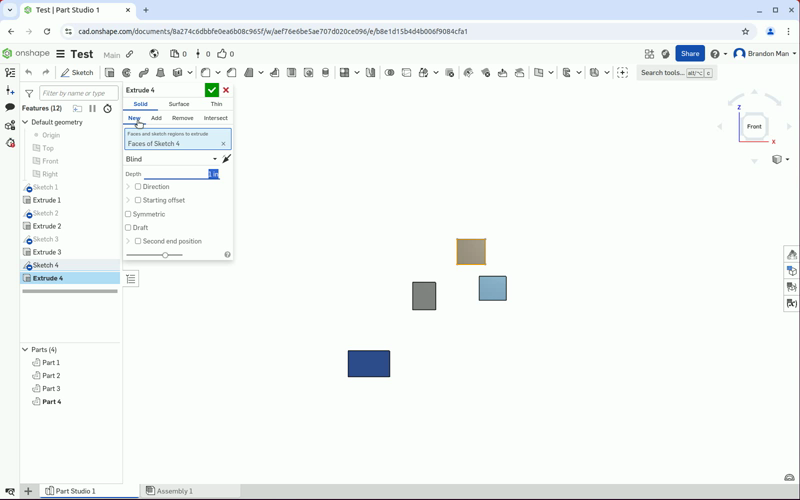
text(6.499)
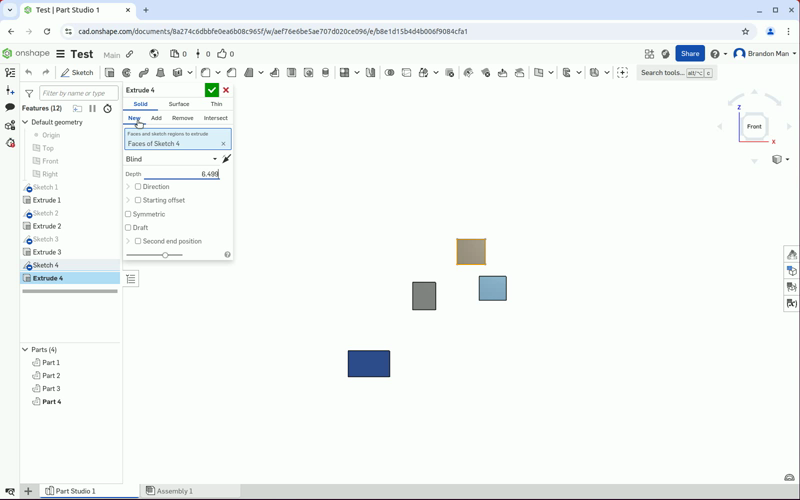
key(enter)
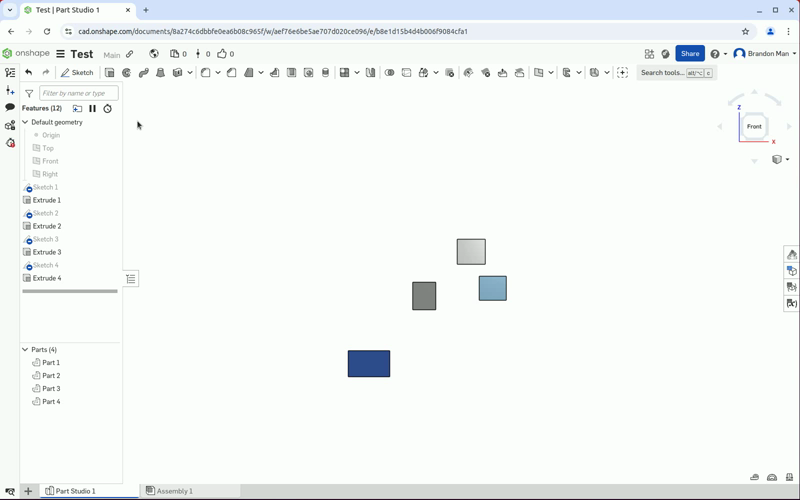
key(shift+h)
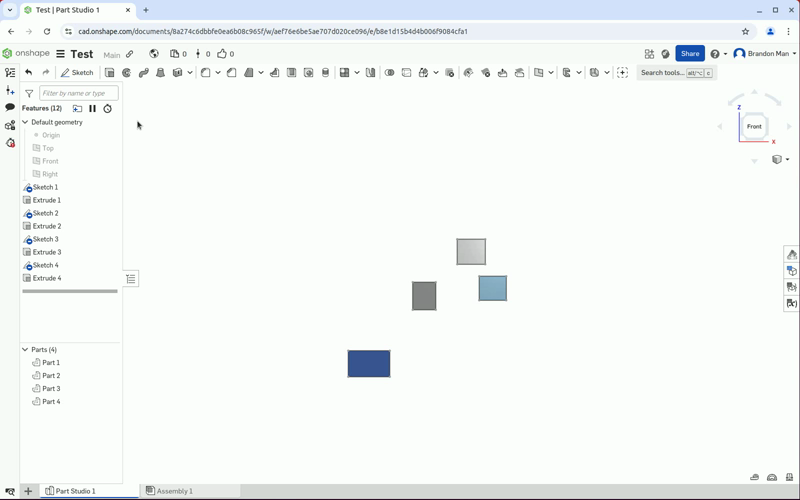
key(shift+h)
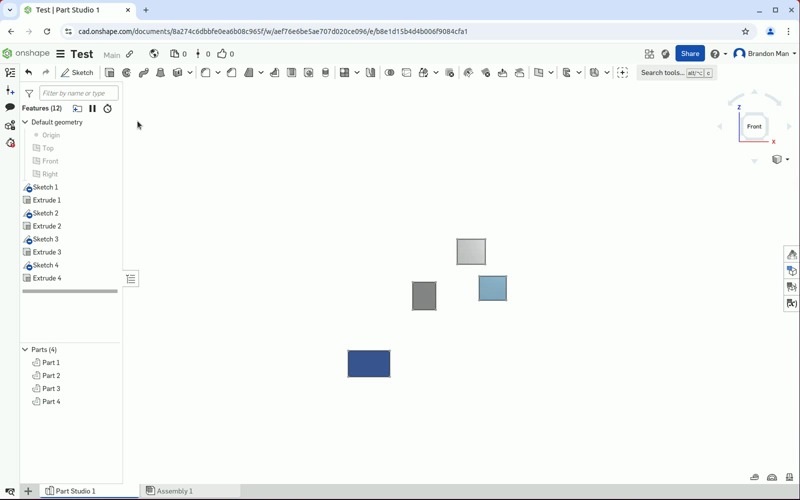
key(shift+7)
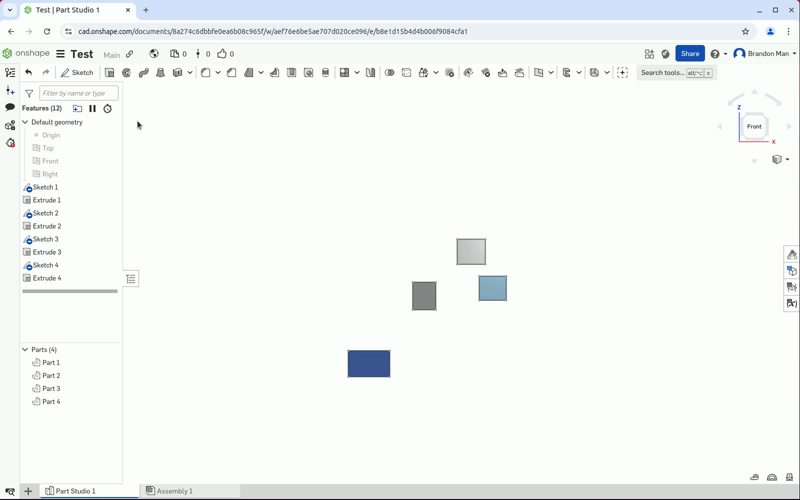
key(left, 2)
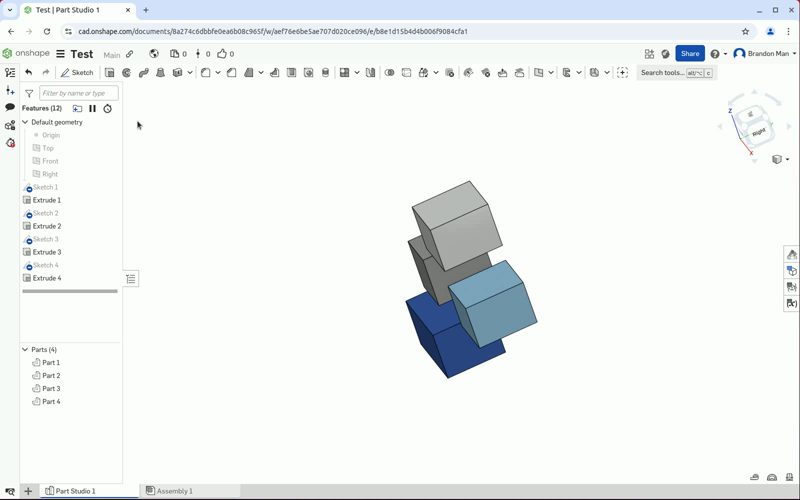
key(down, 2)
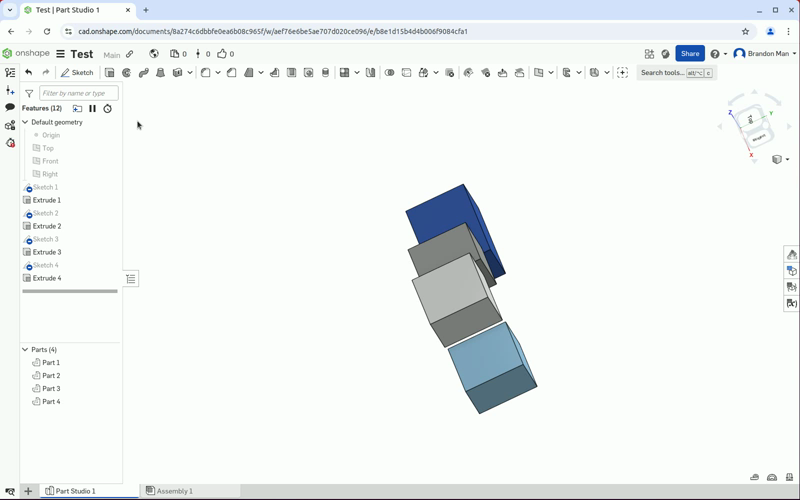
key(up, 2)
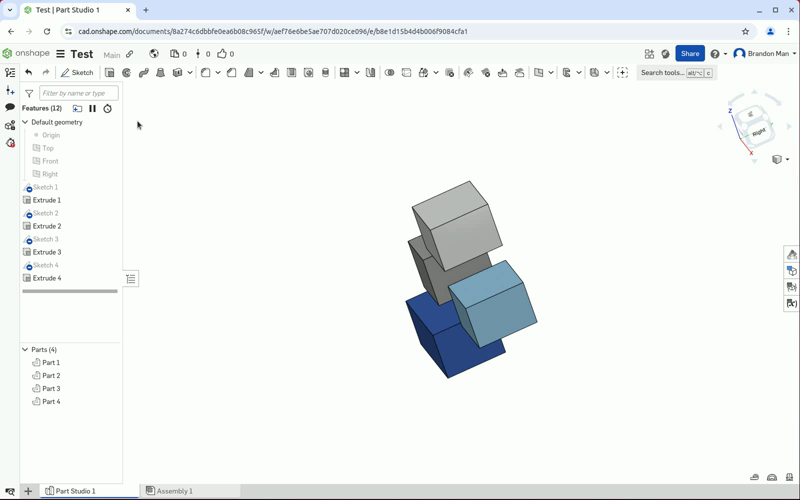
key(right, 2)
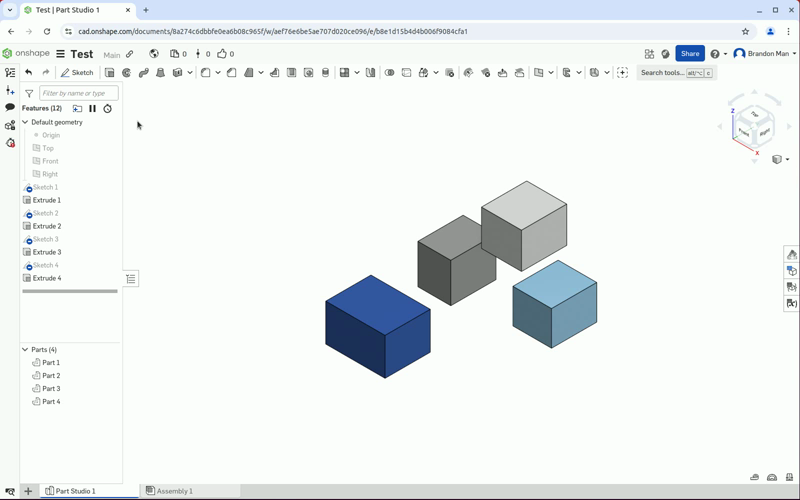
mouse_move(73, 189)
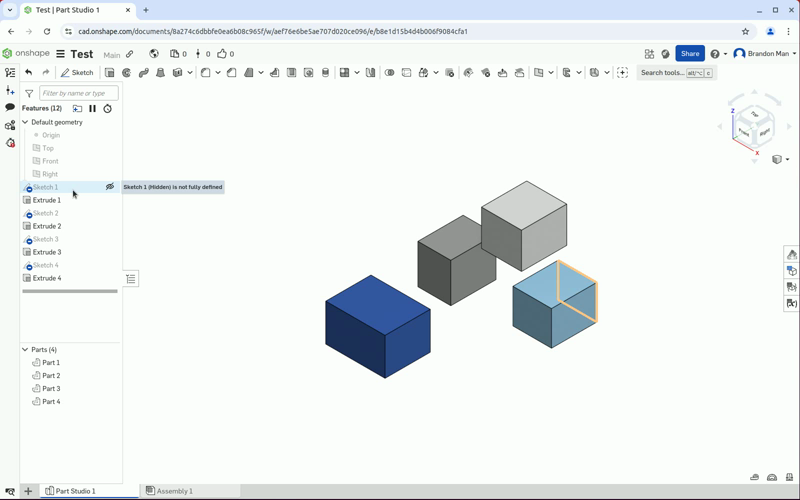
click(73, 189)